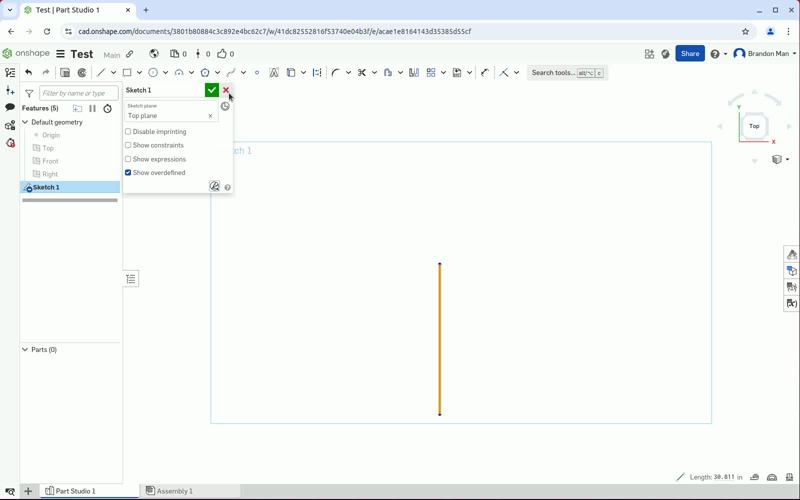
key(shift+h)
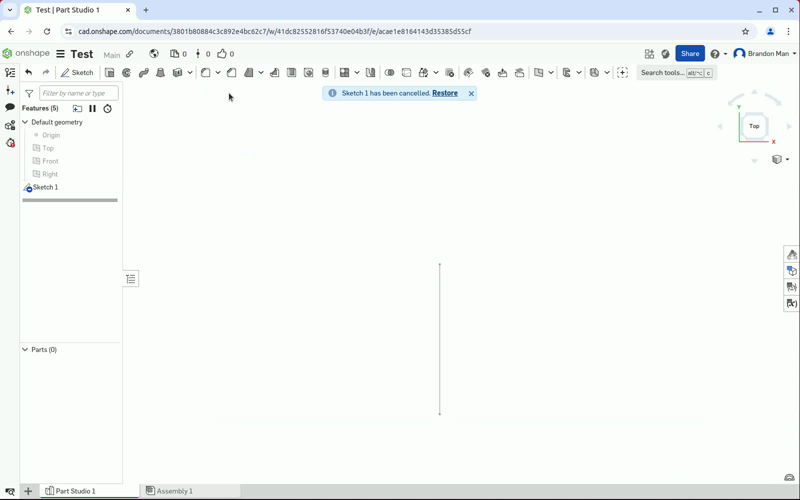
key(shift+s)
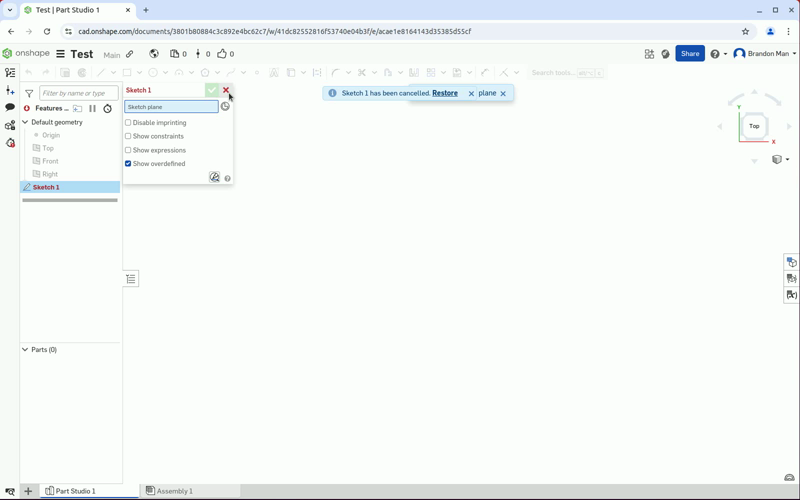
mouse_move(73, 150)
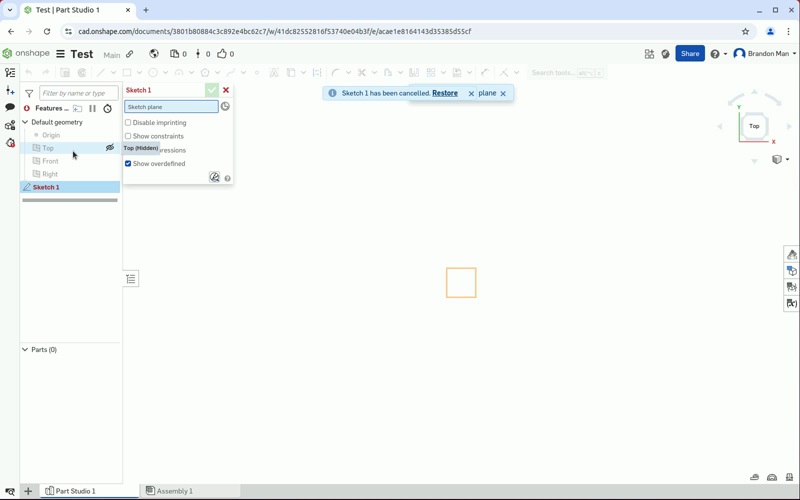
click(73, 150)
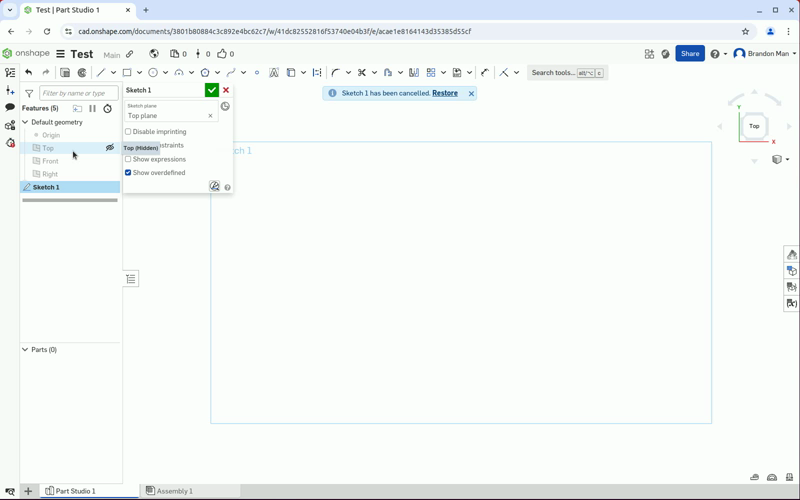
mouse_move(73, 352)
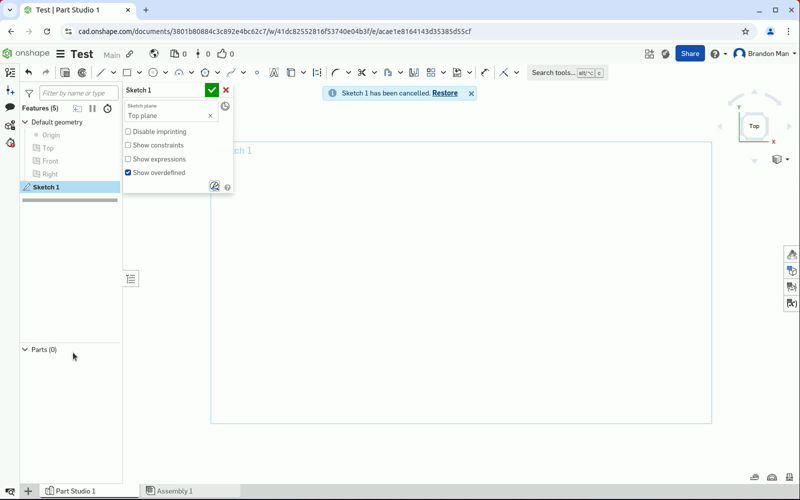
key(y)
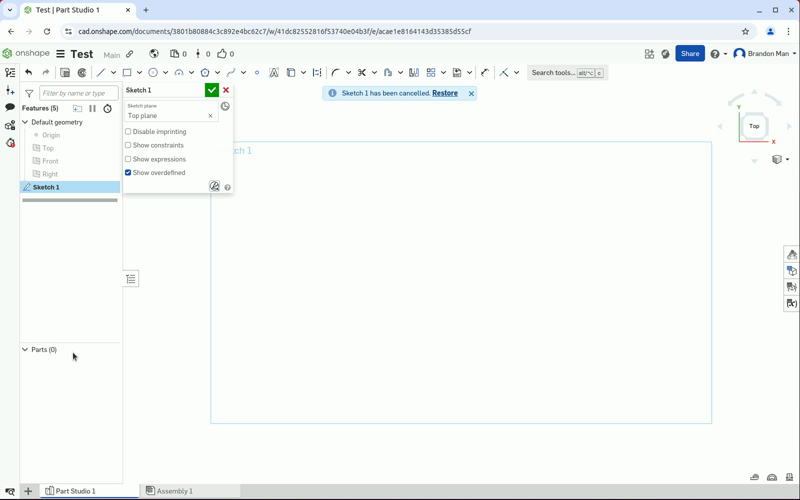
key(c)
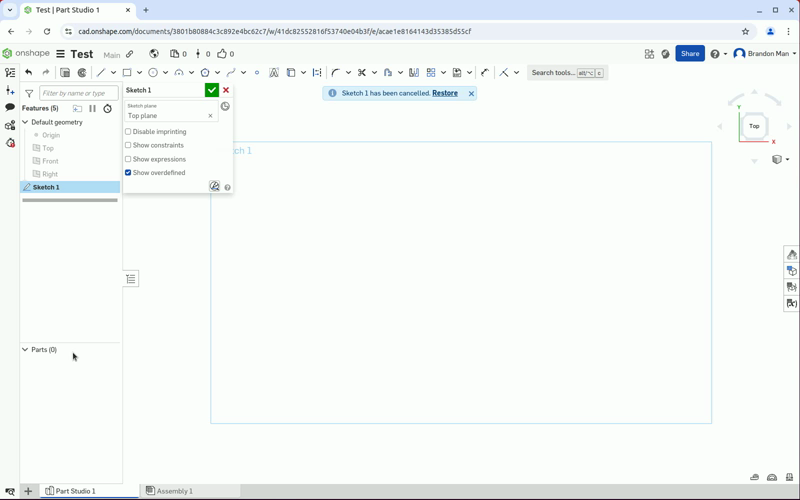
key_down(shift)
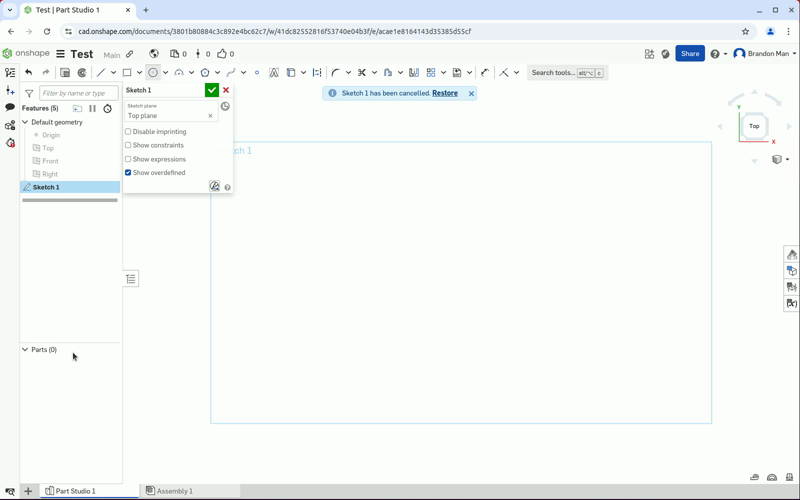
mouse_move(461, 282)
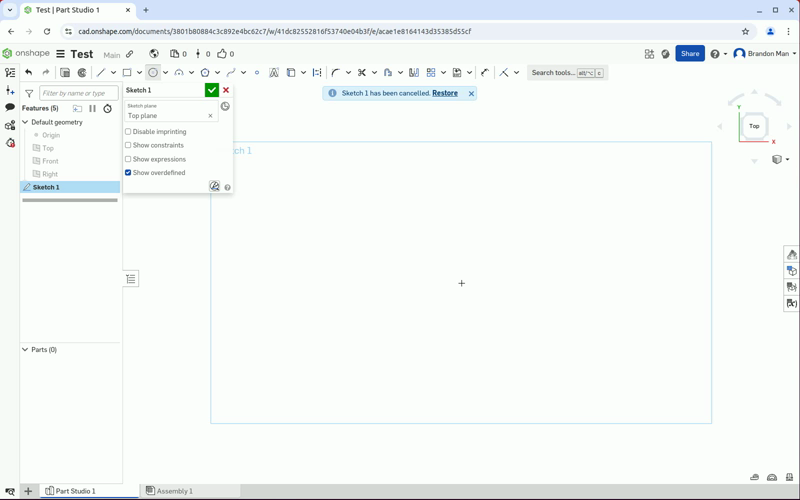
click(461, 282)
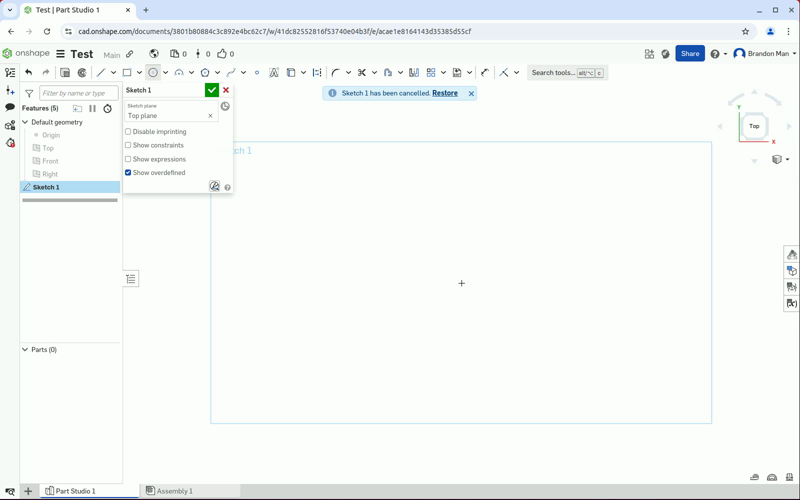
key_up(shift)
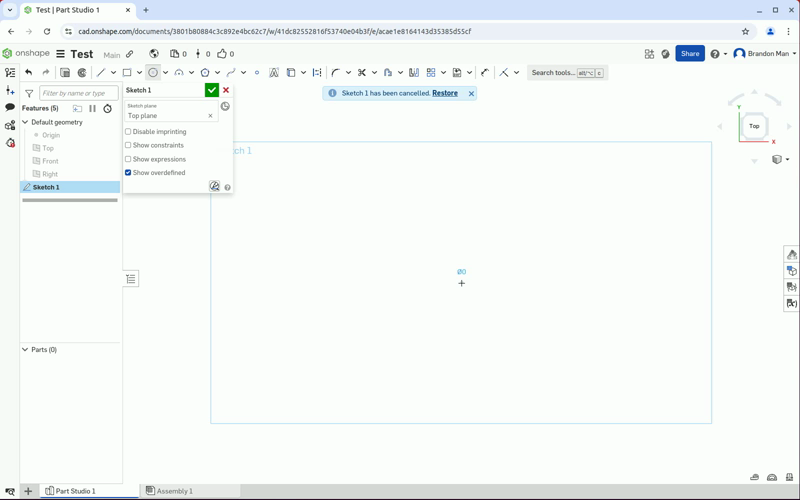
mouse_move(480, 282)
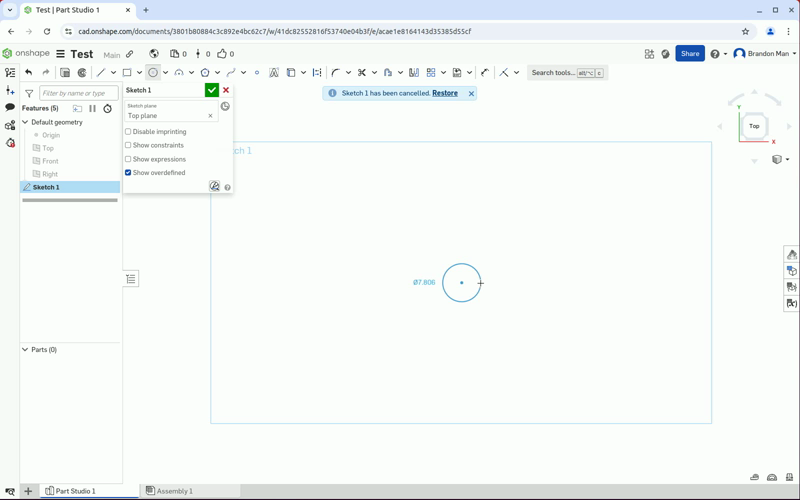
click(480, 282)
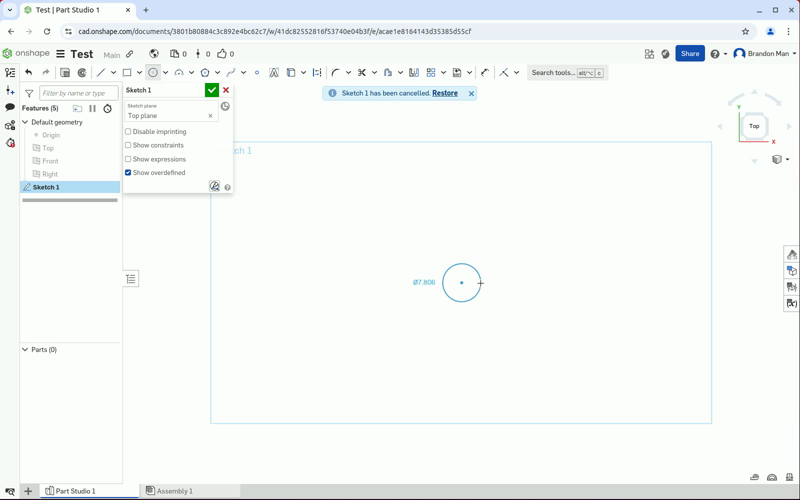
key(esc)
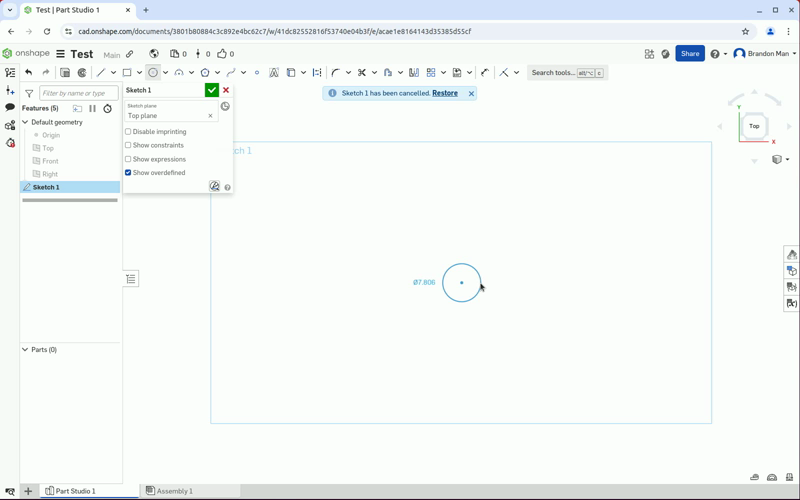
key(l)
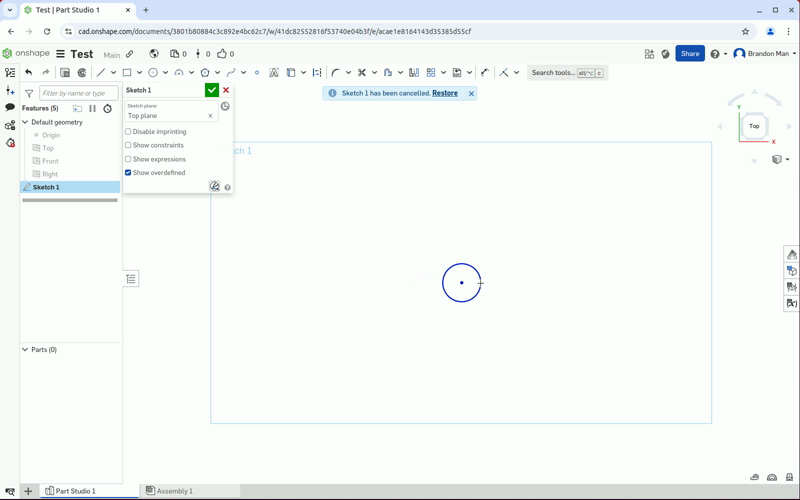
key_down(shift)
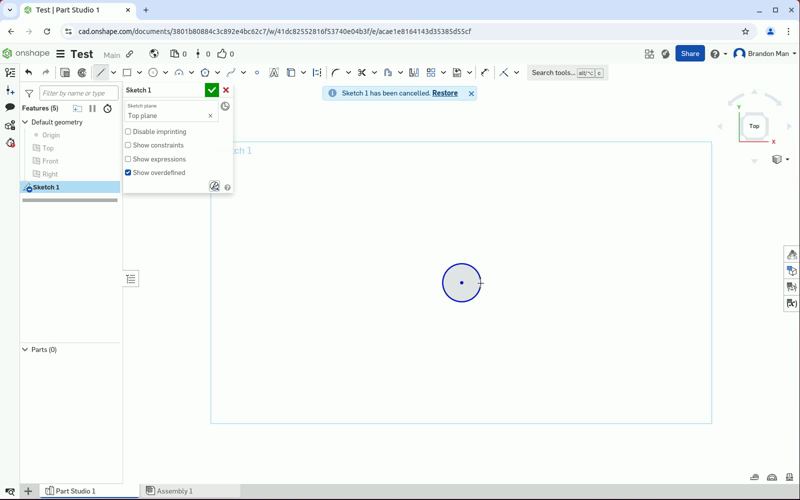
mouse_move(448, 294)
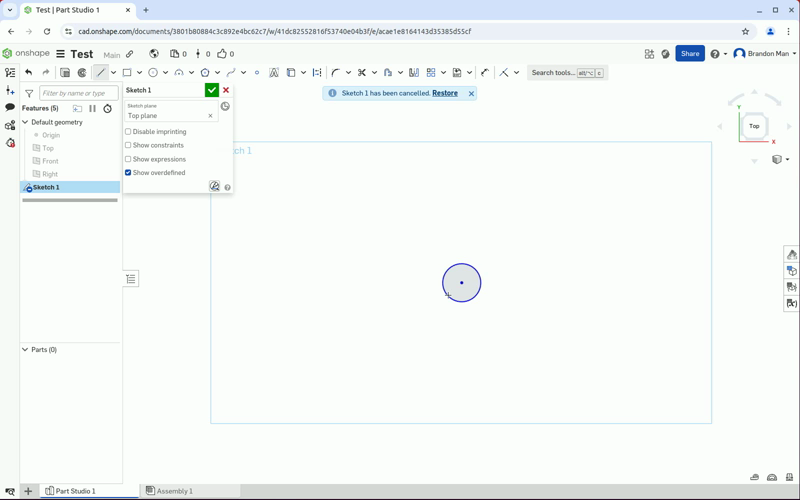
click(448, 294)
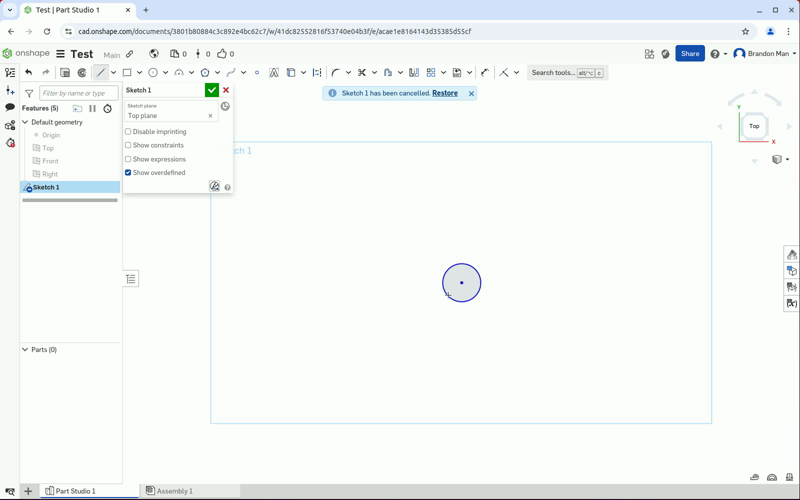
key_up(shift)
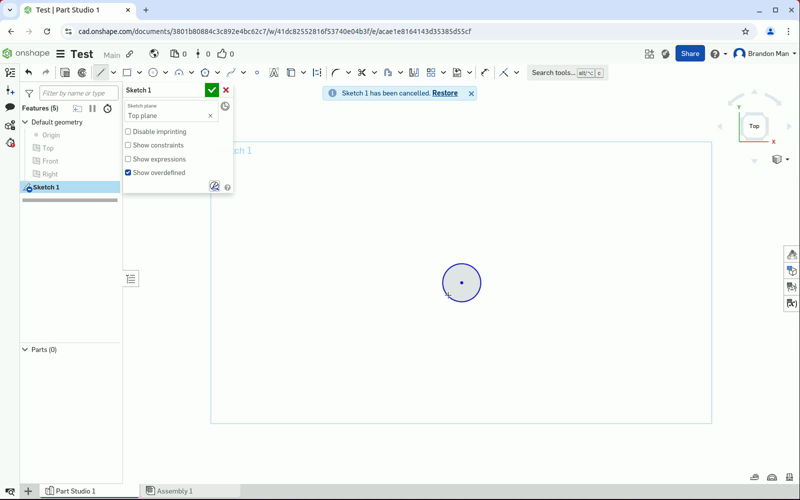
key_down(shift)
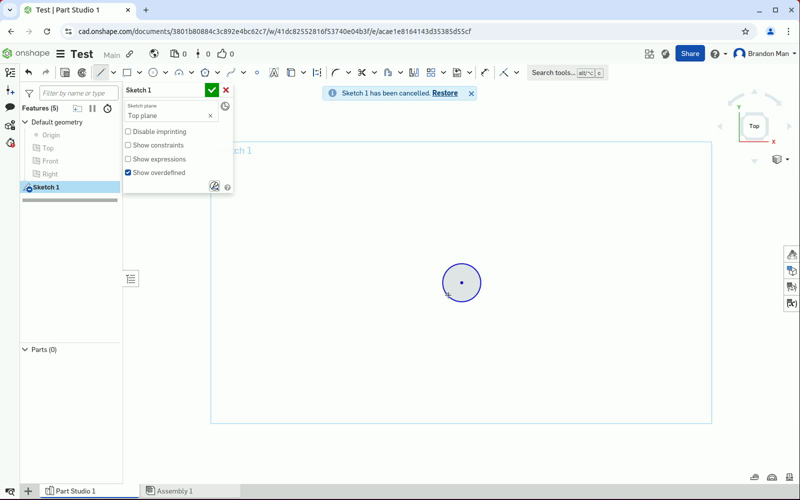
mouse_move(478, 294)
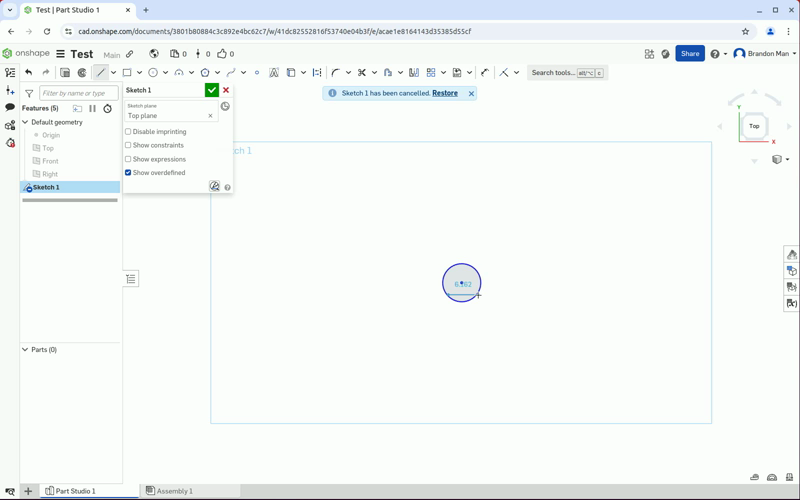
mouse_move(475, 294)
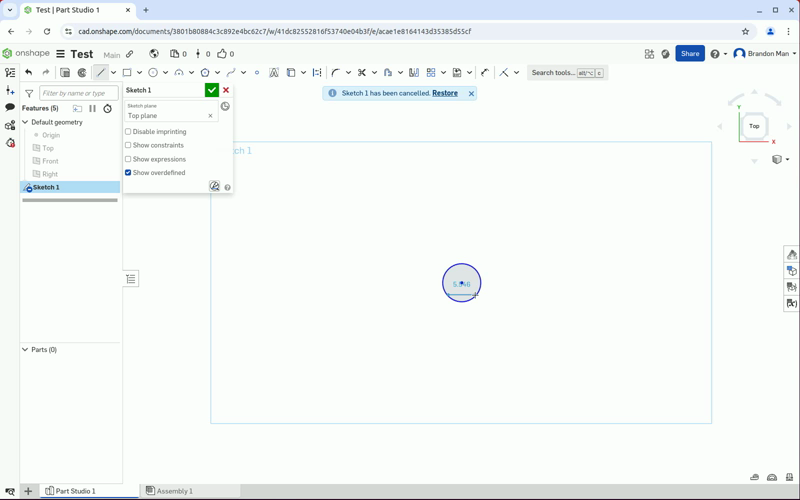
click(475, 294)
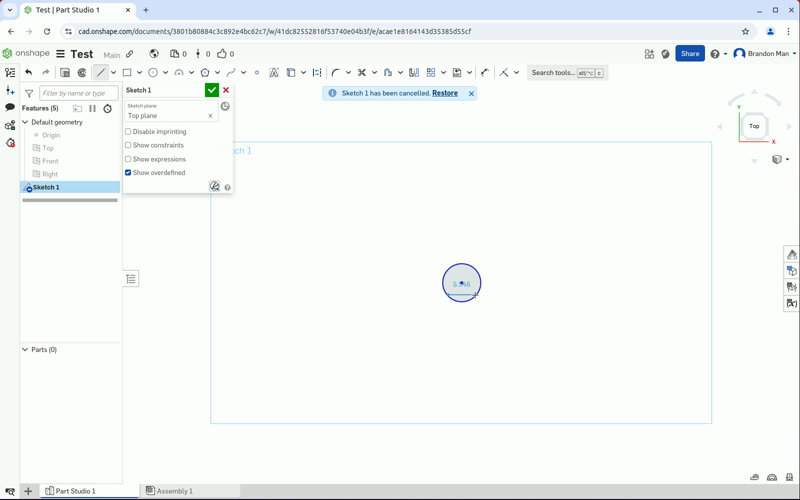
key_up(shift)
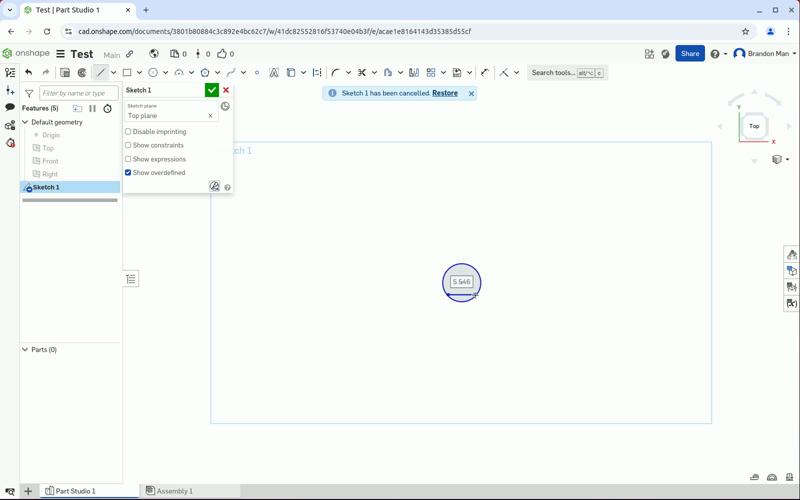
key_down(shift)
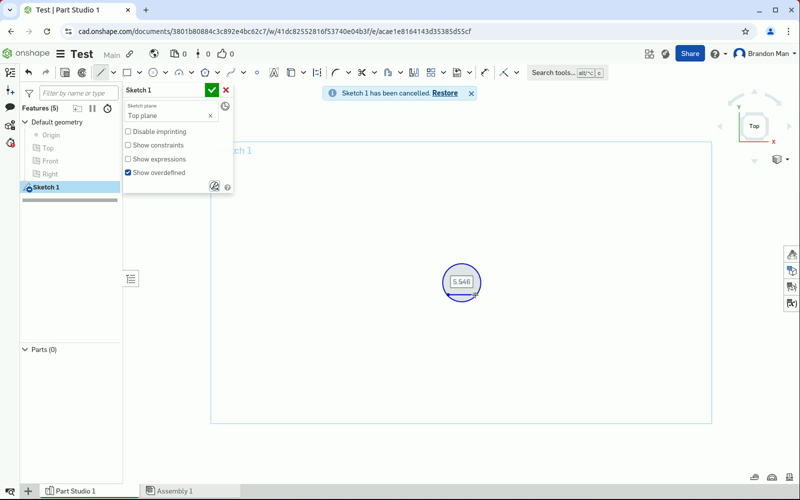
mouse_move(505, 294)
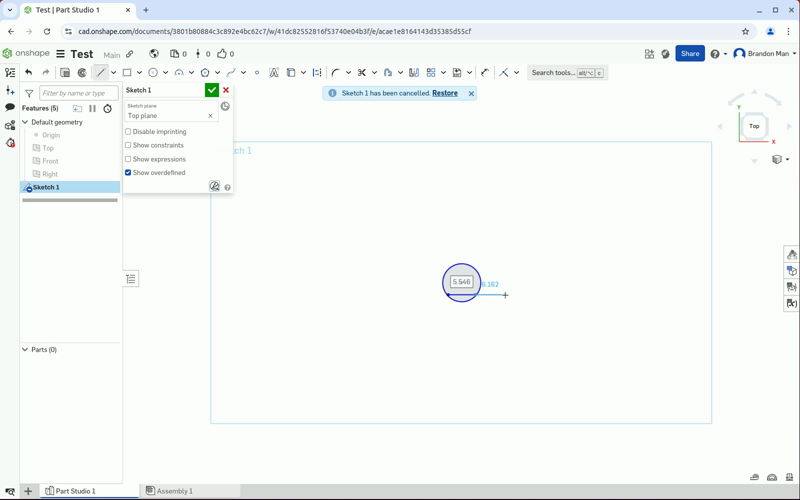
mouse_move(475, 271)
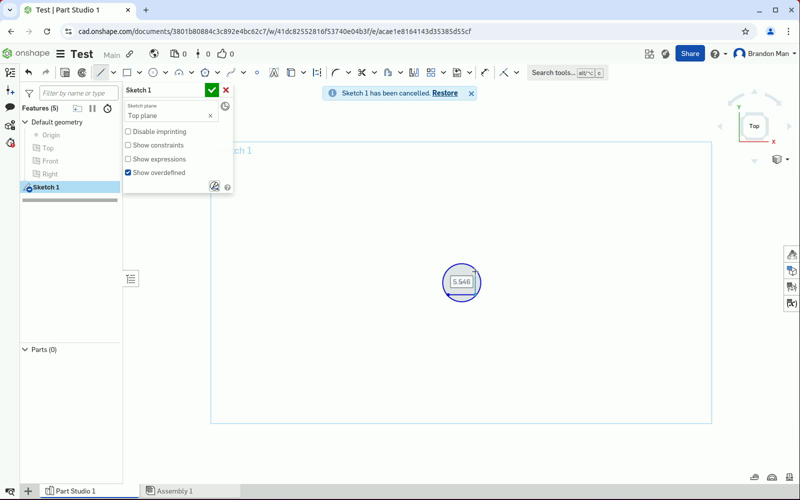
click(475, 271)
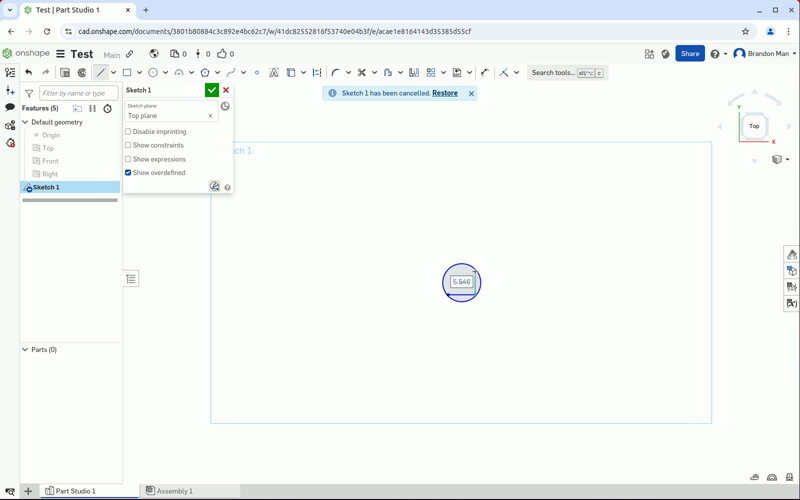
key_up(shift)
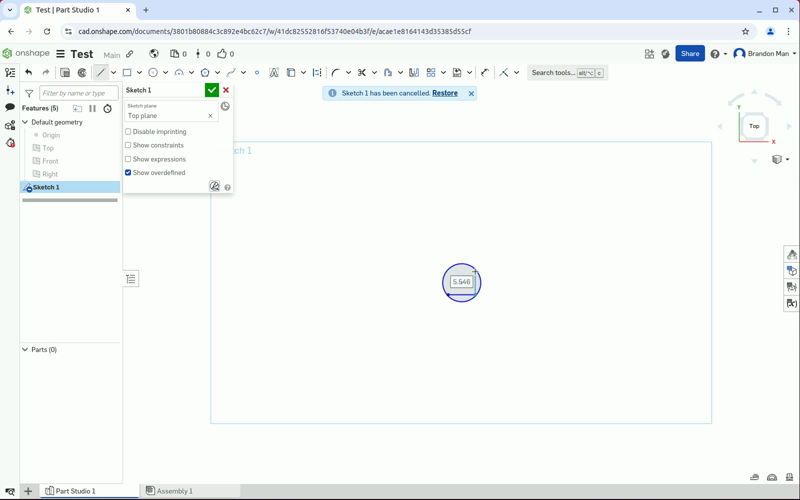
key_down(shift)
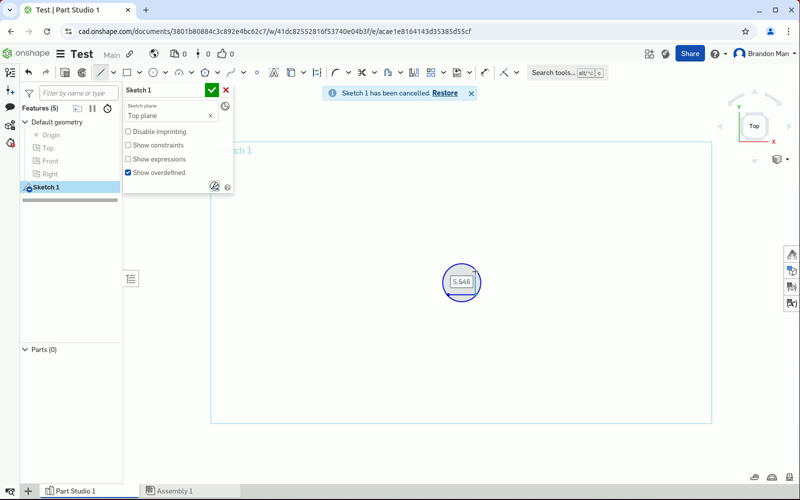
mouse_move(505, 271)
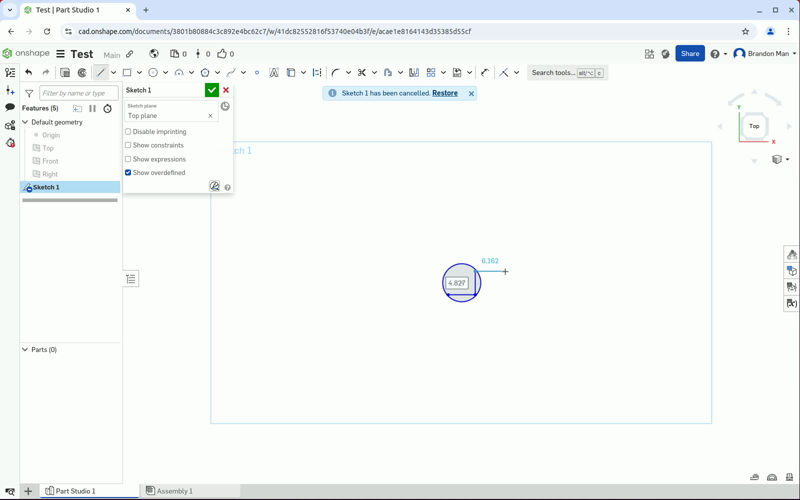
mouse_move(448, 271)
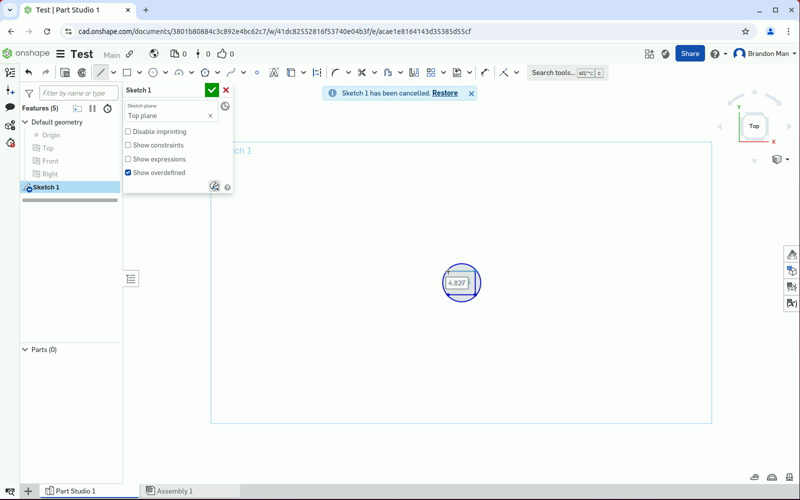
click(448, 271)
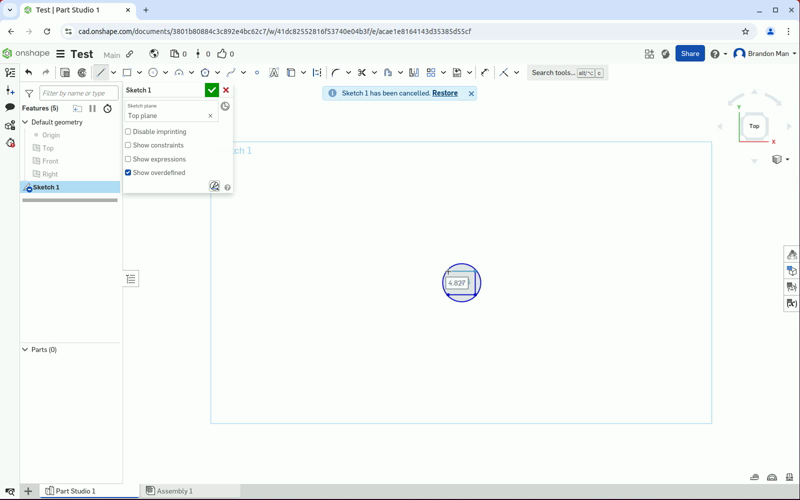
key_up(shift)
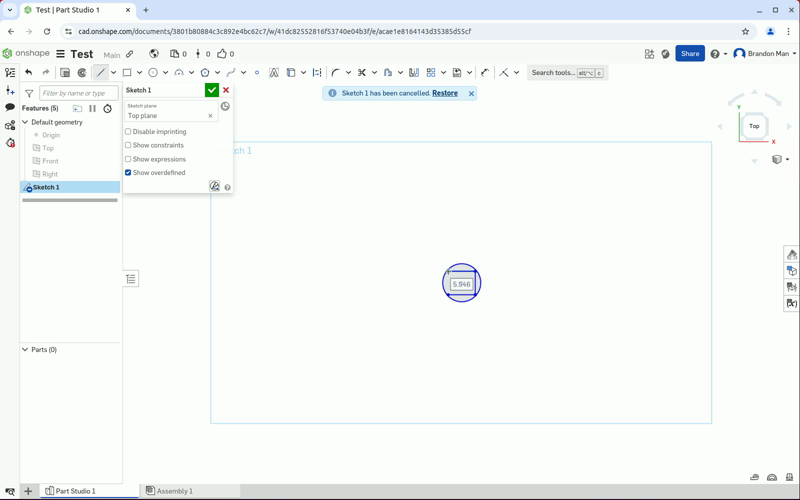
mouse_move(478, 271)
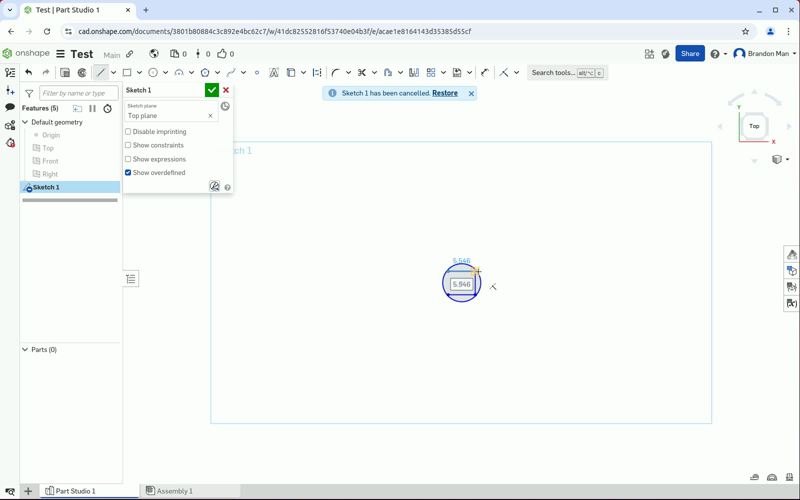
key_down(shift)
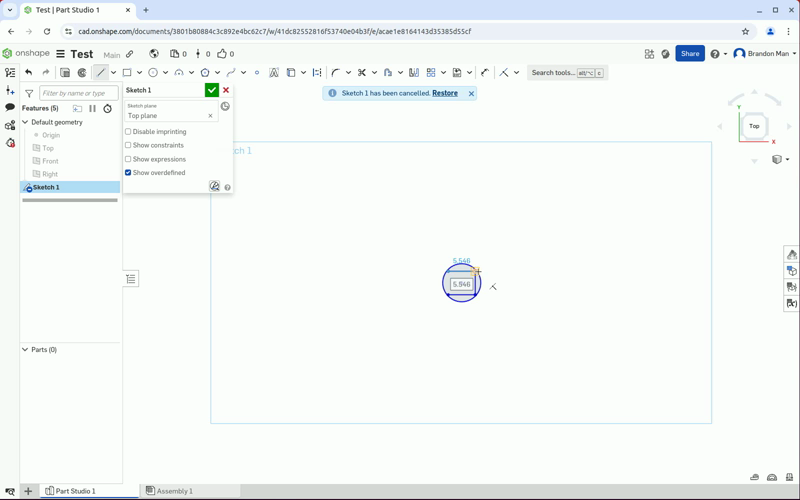
mouse_move(448, 294)
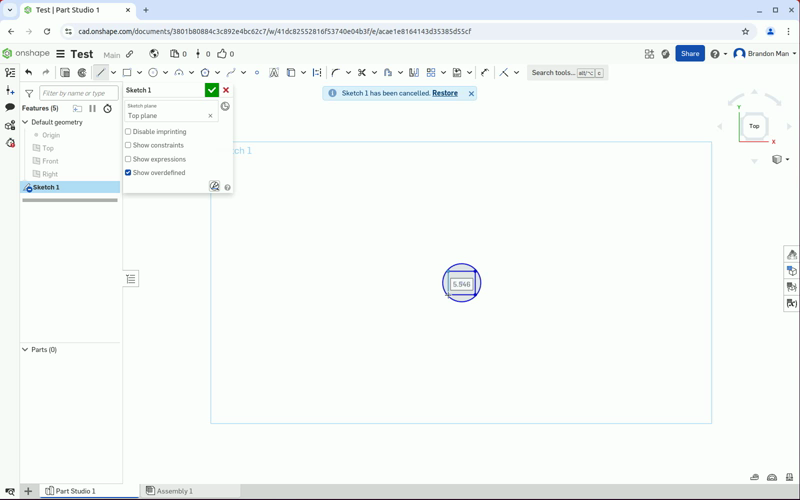
key_up(shift)
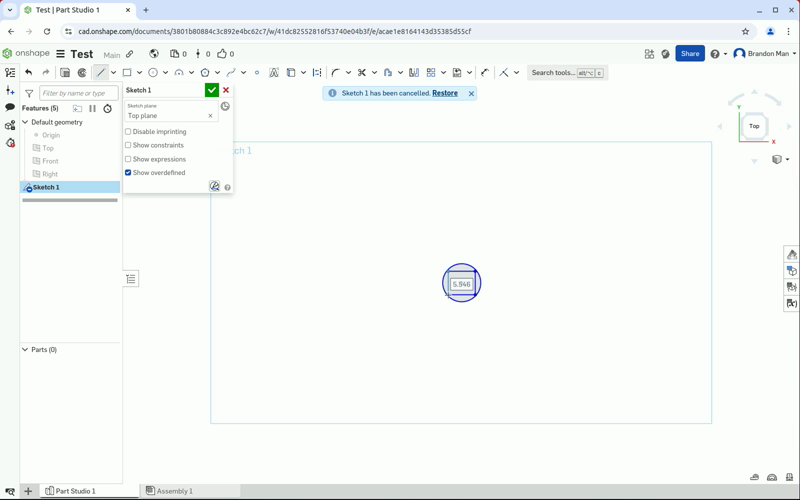
click(448, 294)
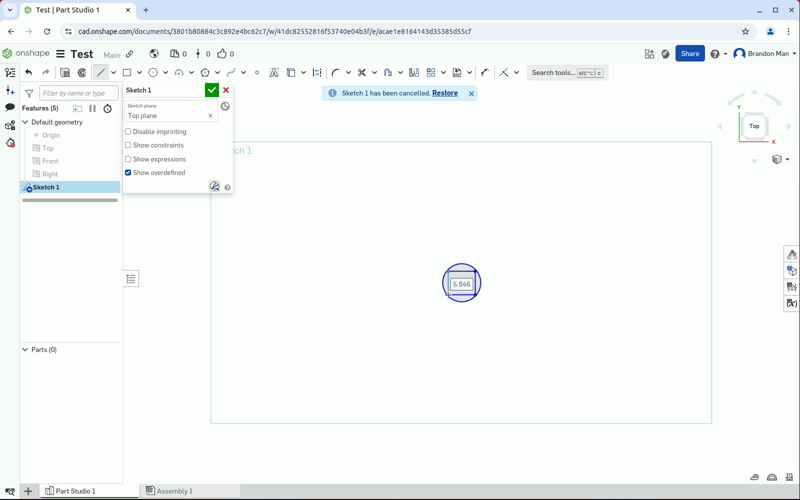
key(esc)
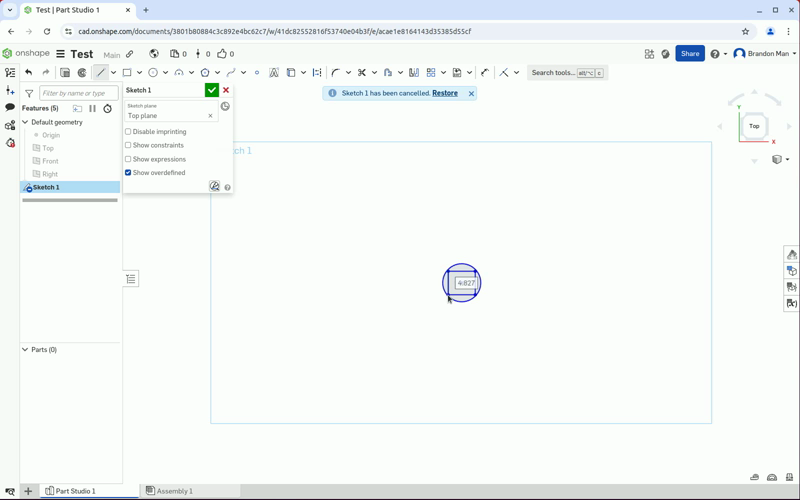
mouse_move(445, 282)
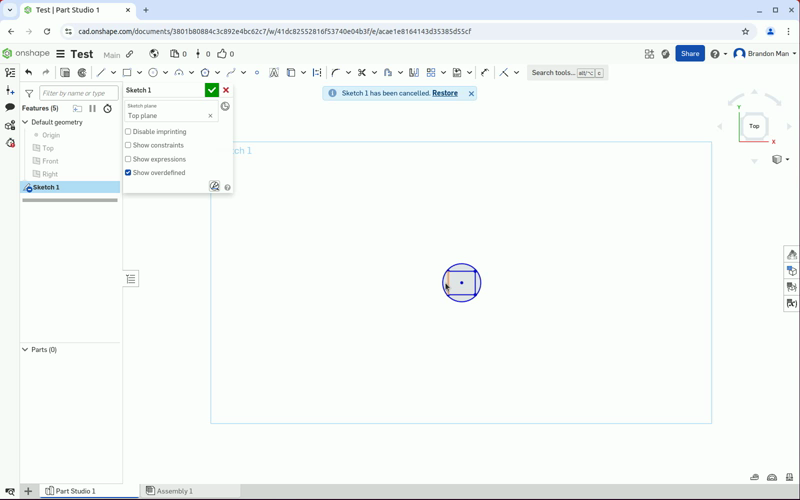
scroll(6)
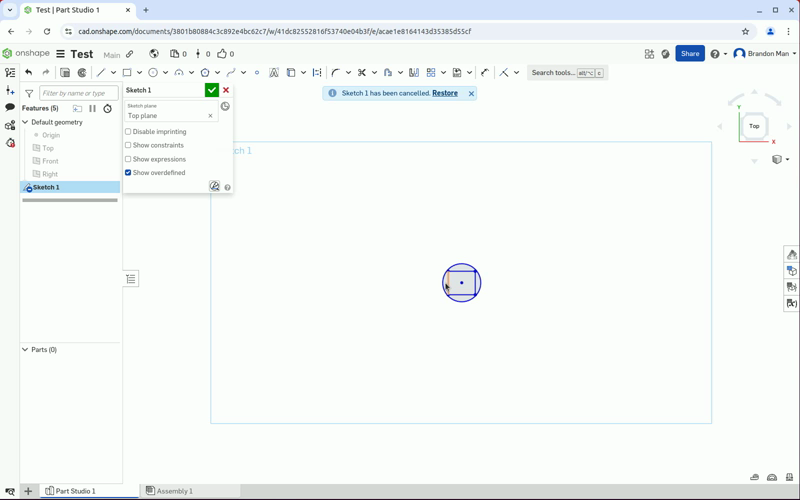
scroll(6)
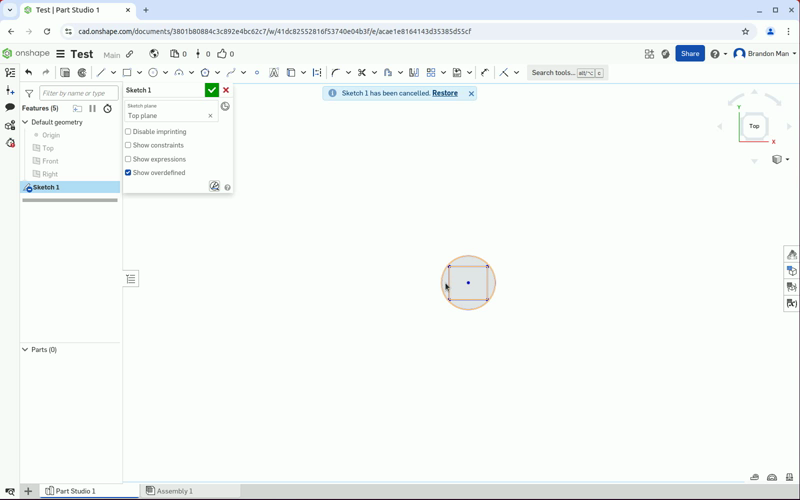
scroll(6)
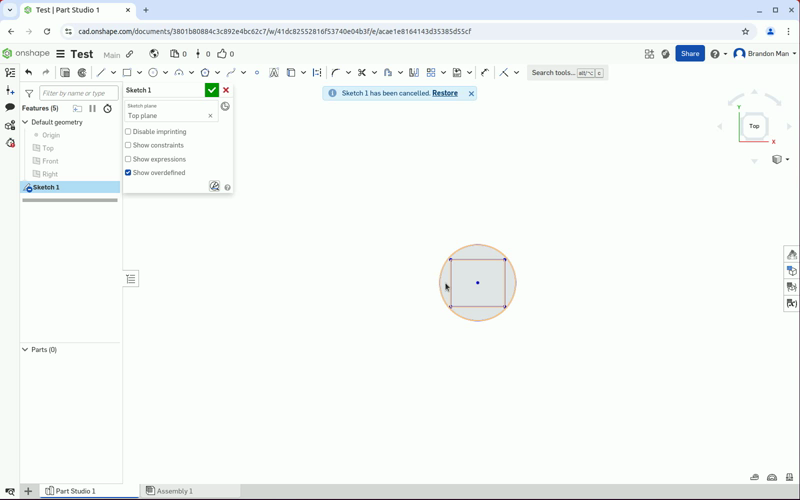
scroll(6)
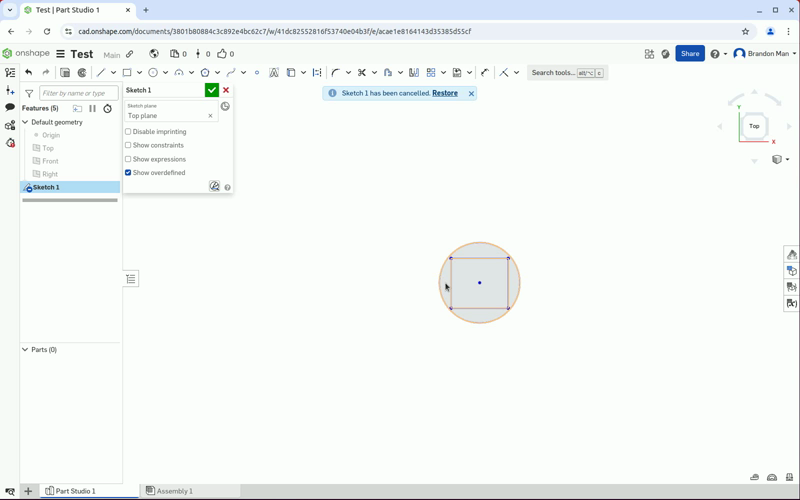
scroll(6)
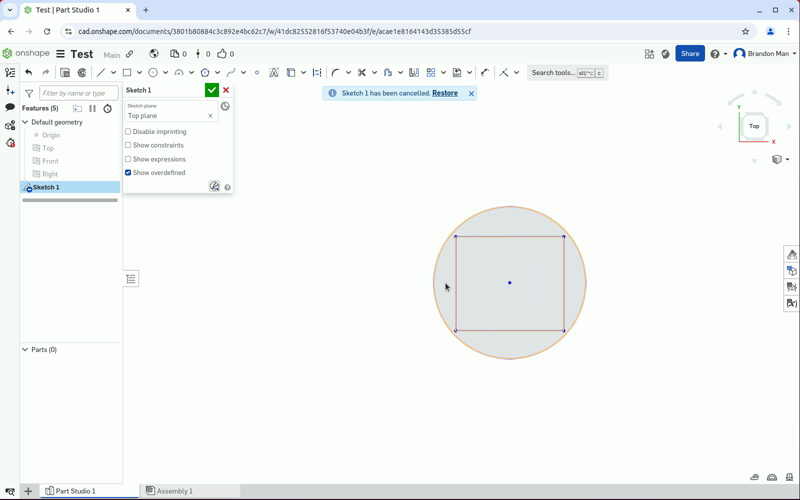
scroll(6)
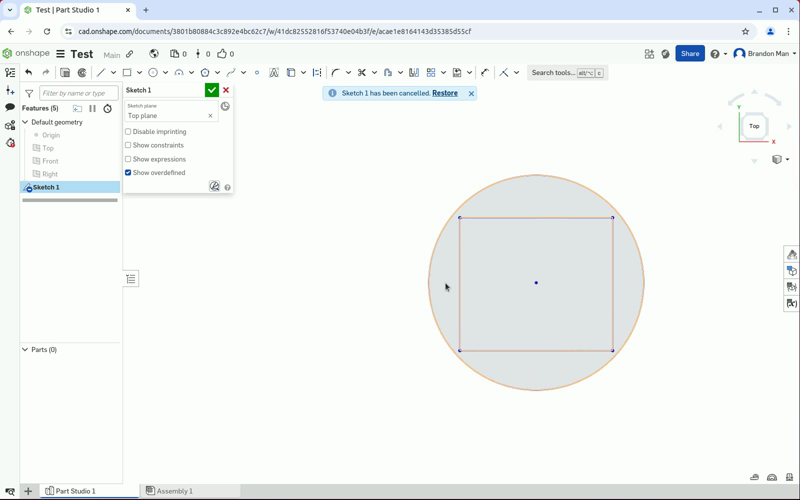
scroll(6)
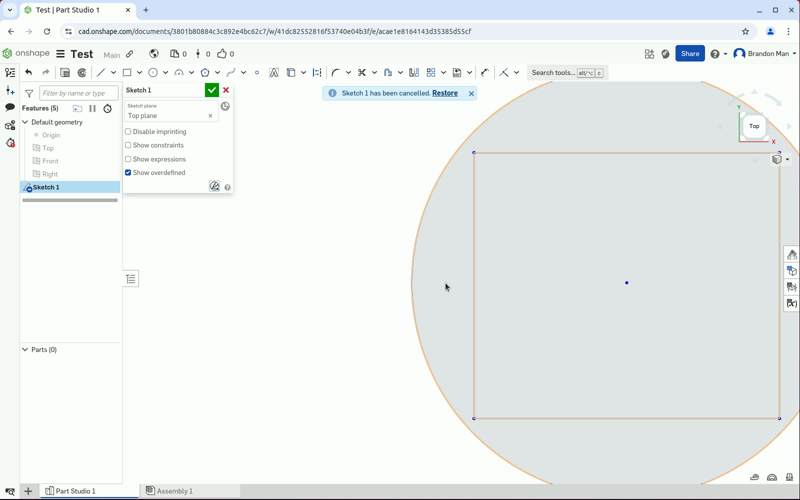
click(445, 282)
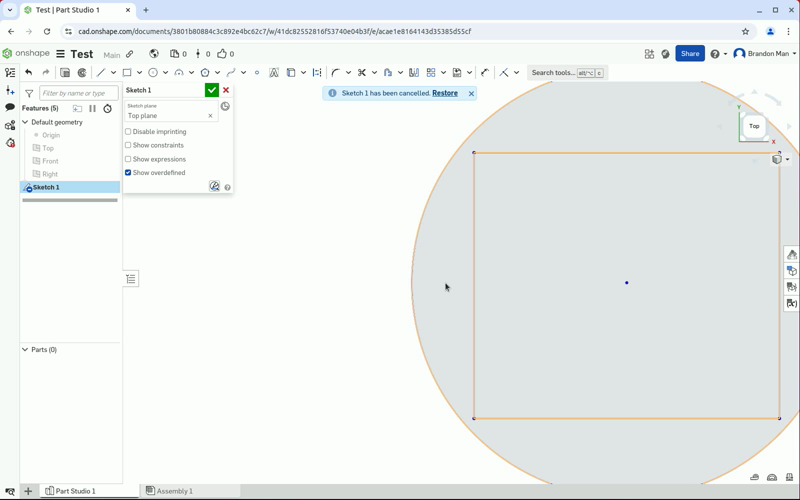
scroll(-6)
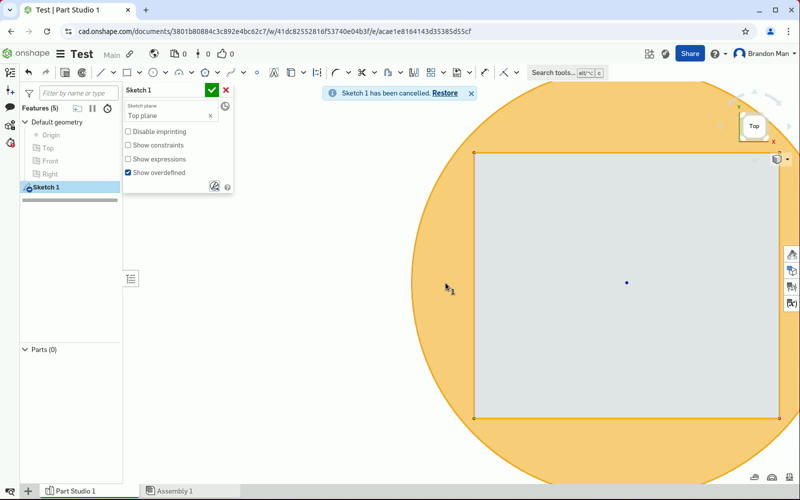
scroll(-6)
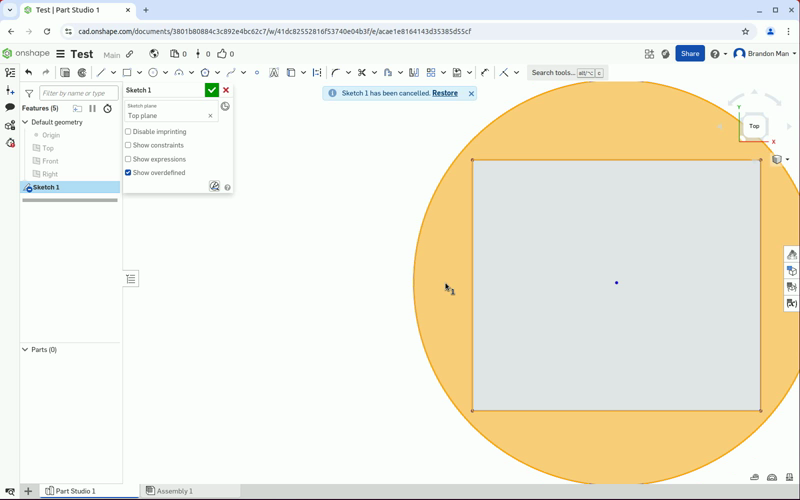
scroll(-6)
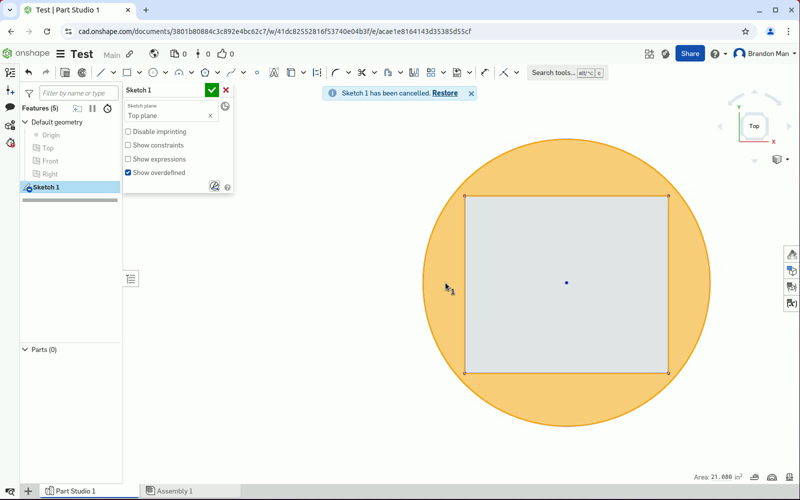
scroll(-6)
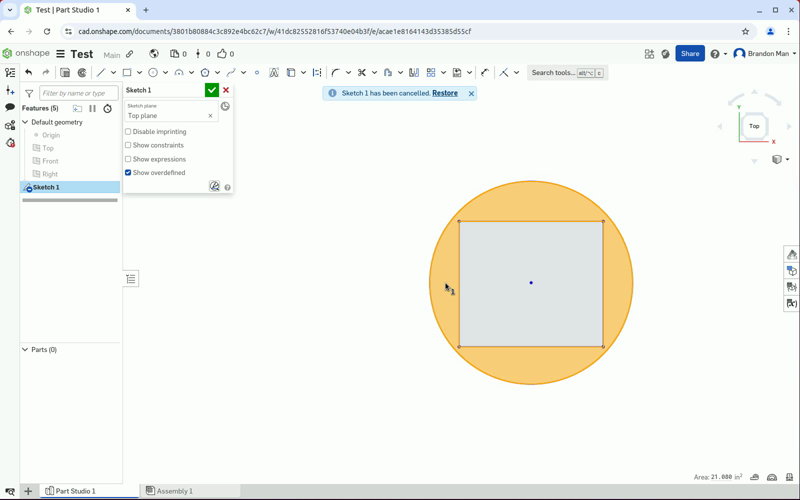
scroll(-6)
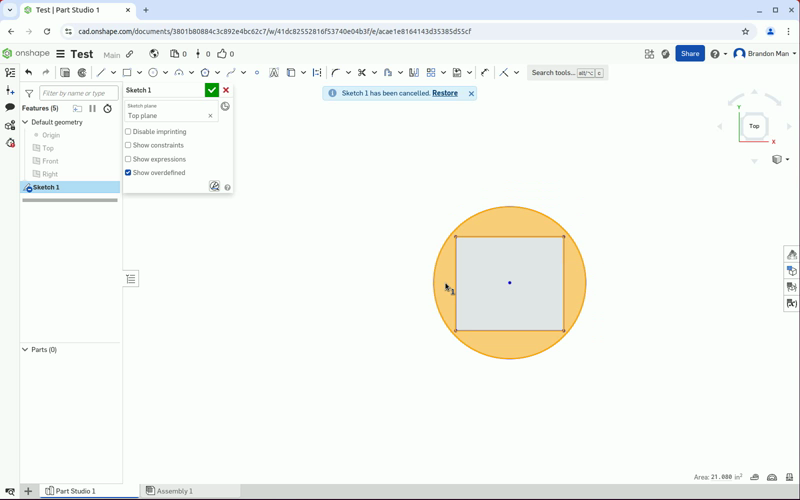
scroll(-6)
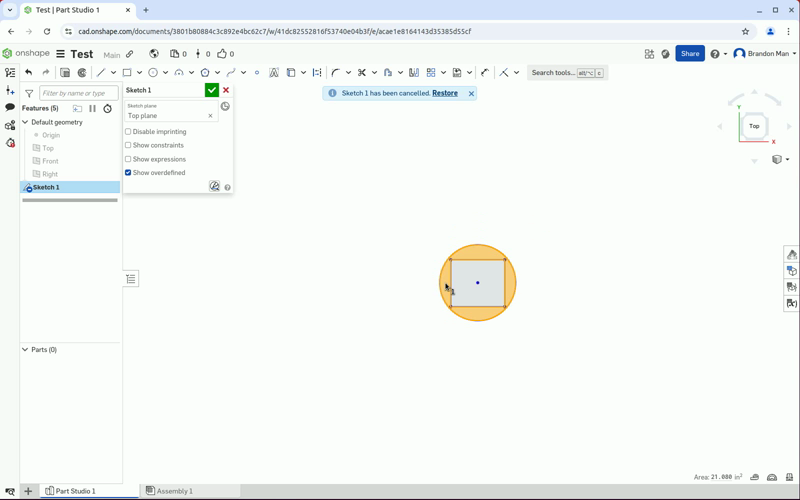
scroll(-6)
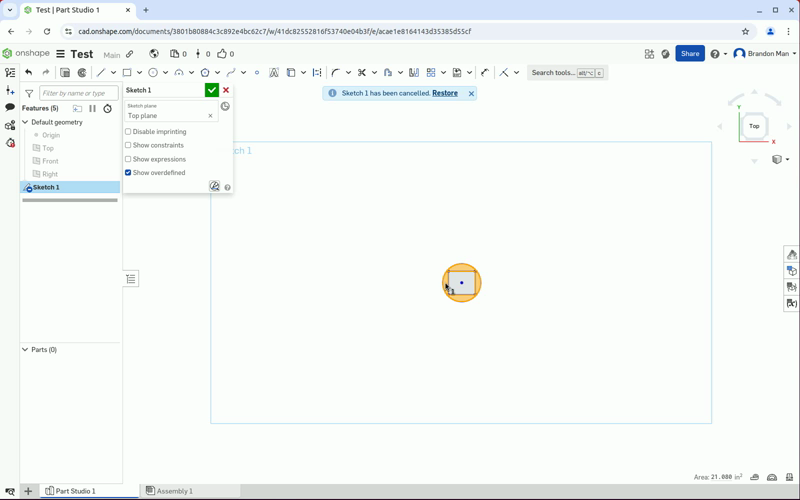
mouse_move(73, 352)
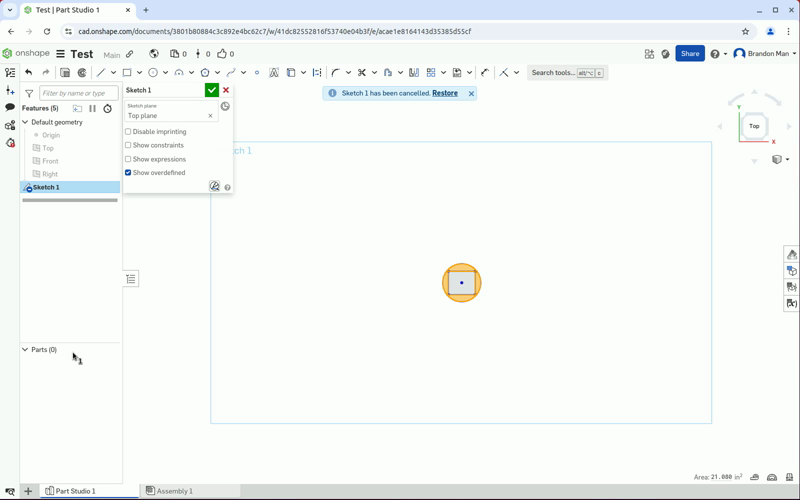
key(shift+y)
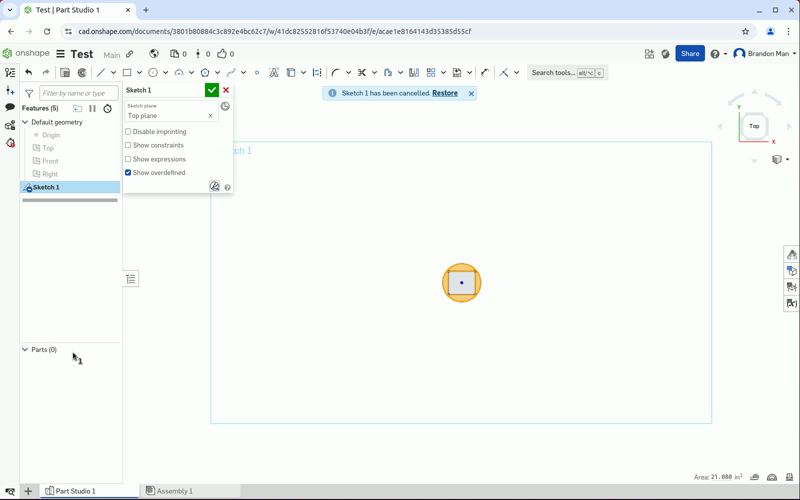
key(shift+e)
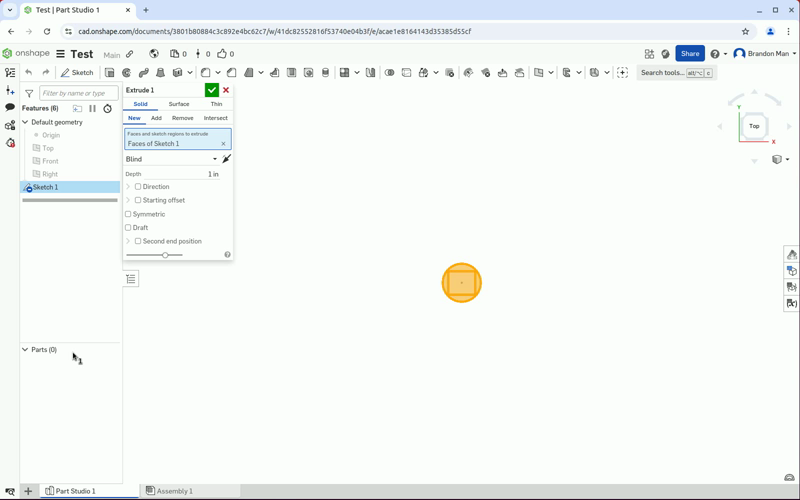
mouse_move(143, 106)
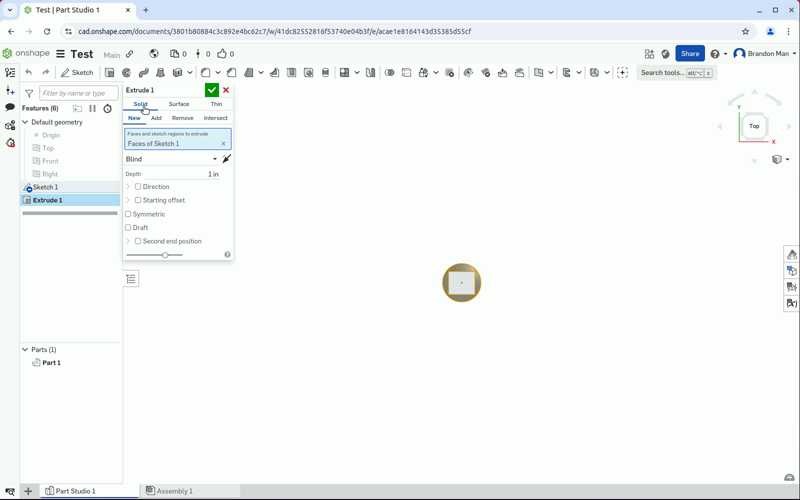
click(143, 106)
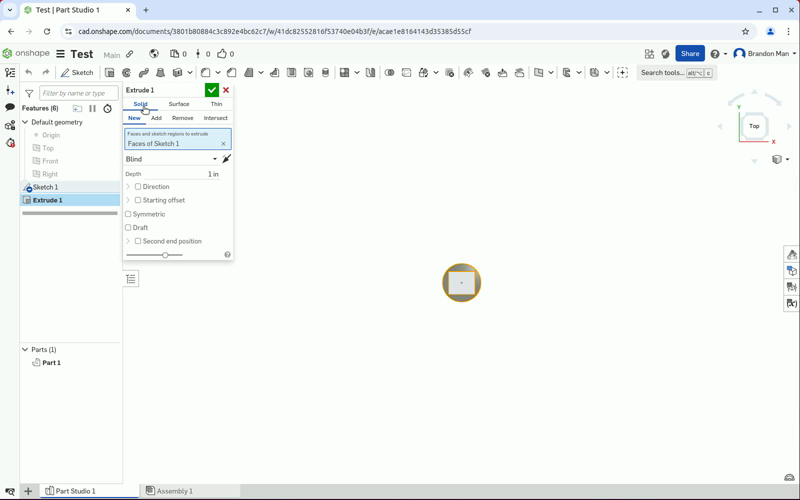
mouse_move(137, 120)
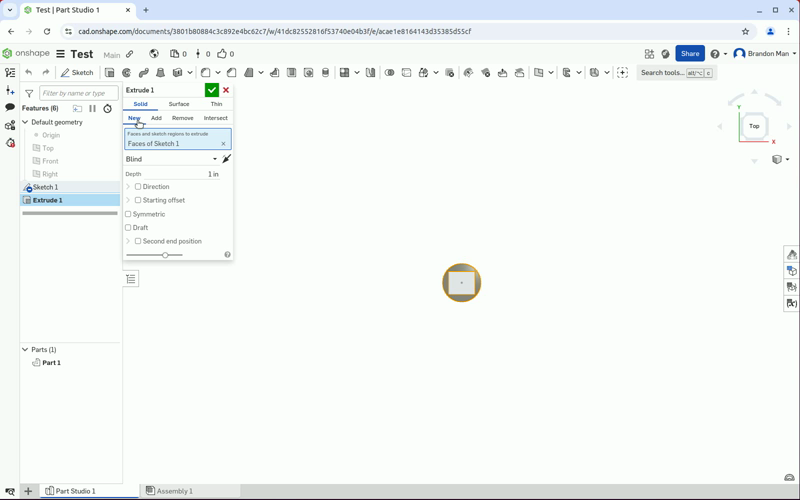
click(137, 120)
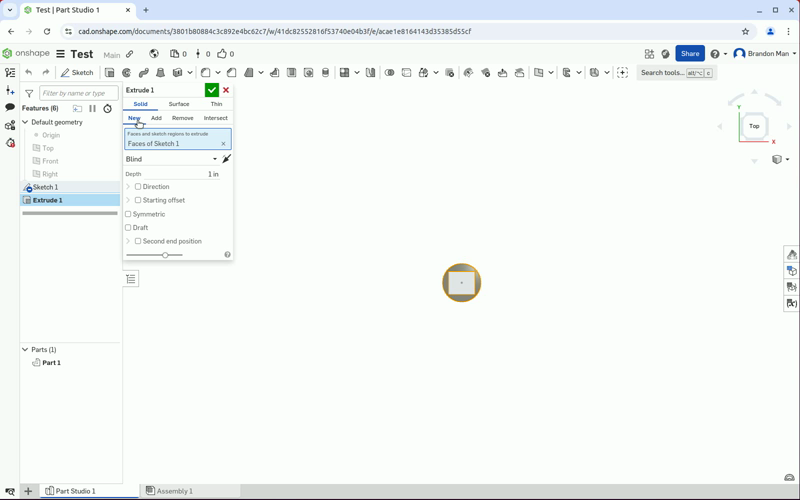
key(tab, 4)
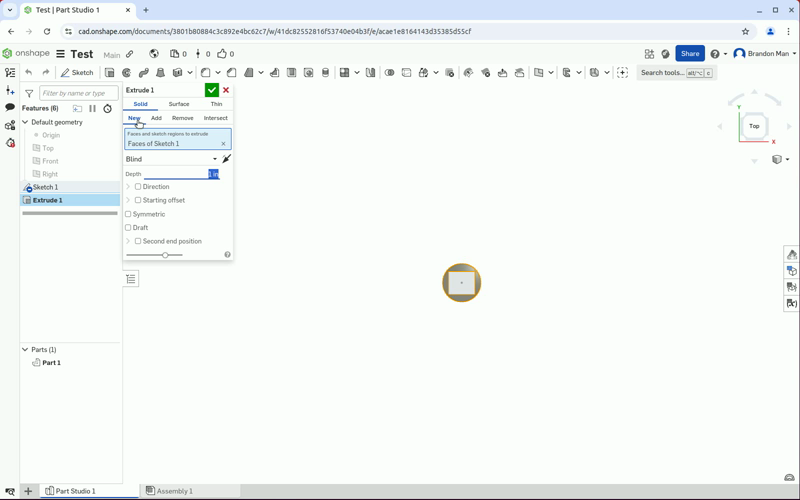
text(23.108)
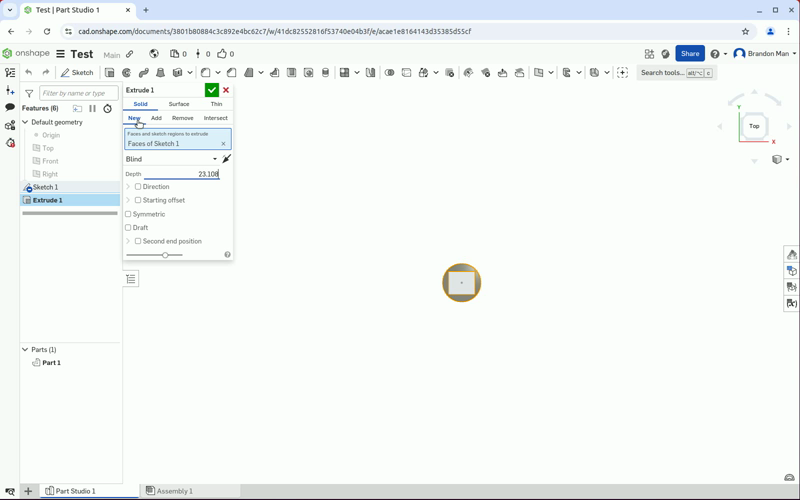
key(tab, 3)
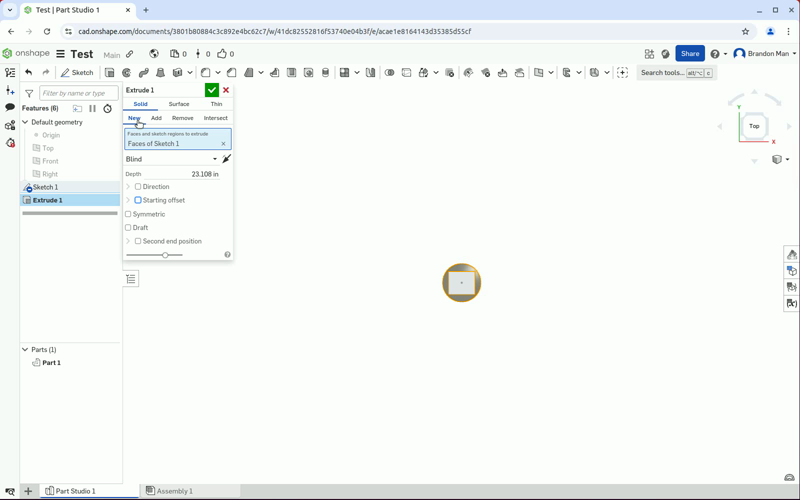
key(tab, 2)
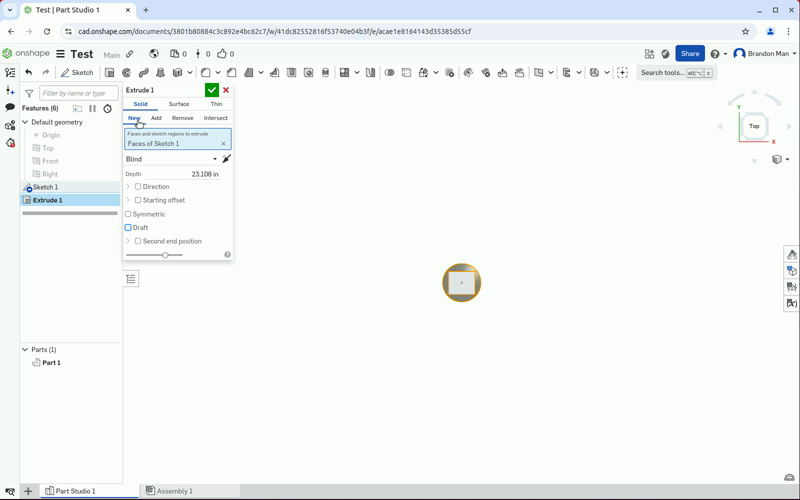
key(space)
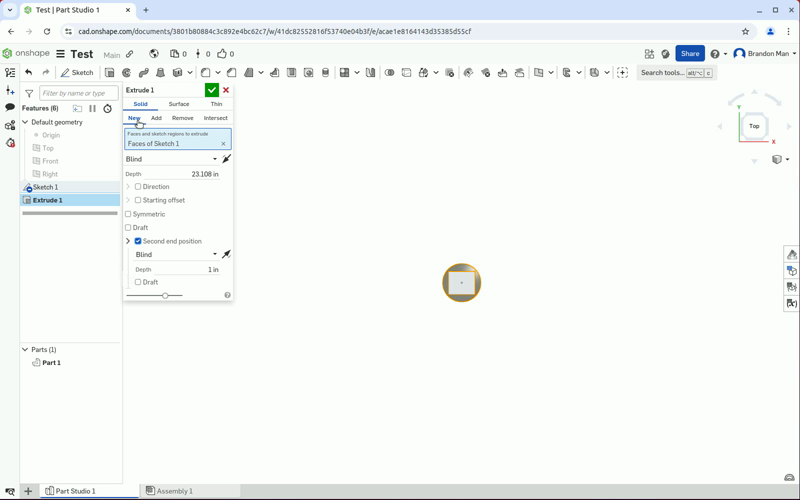
key(tab, 3)
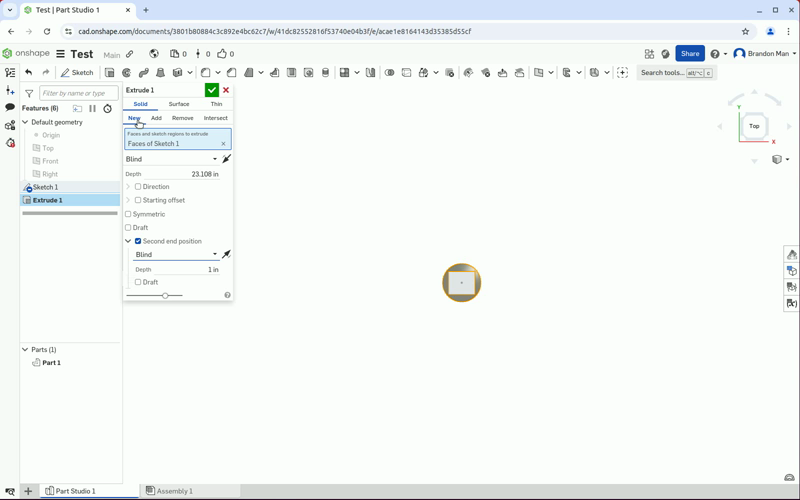
text(3.611)
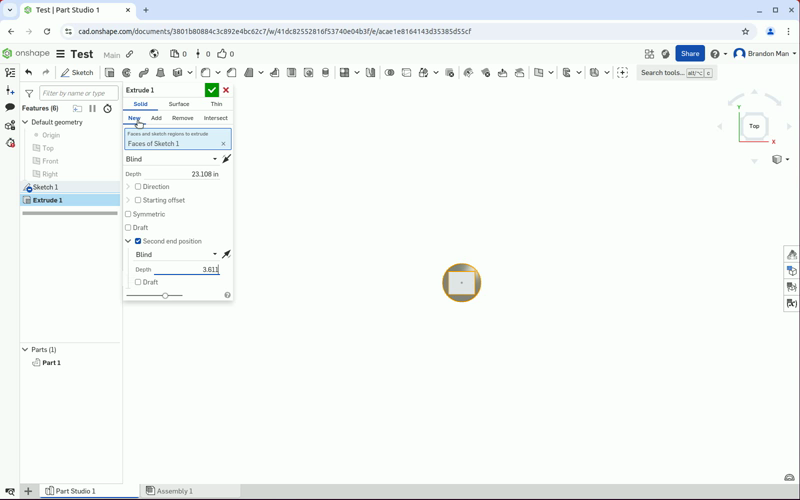
key(enter)
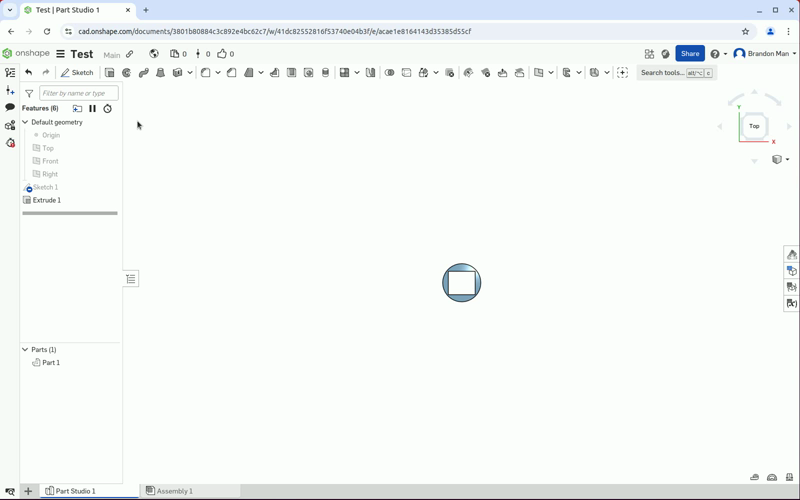
key(shift+h)
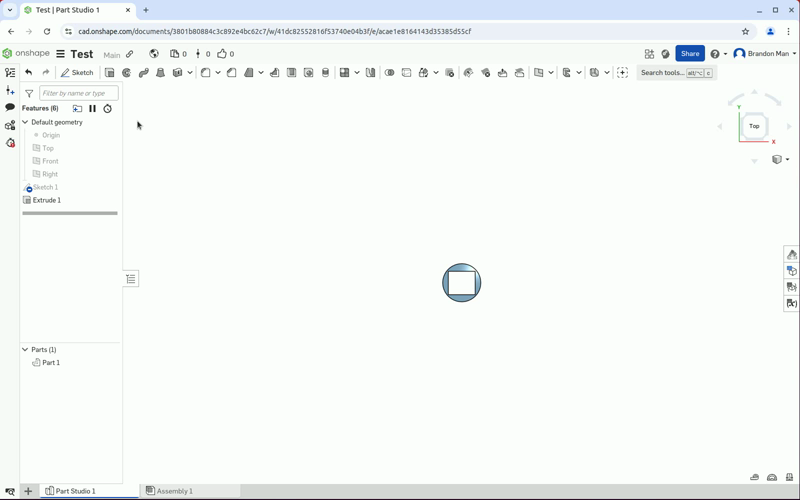
key(shift+h)
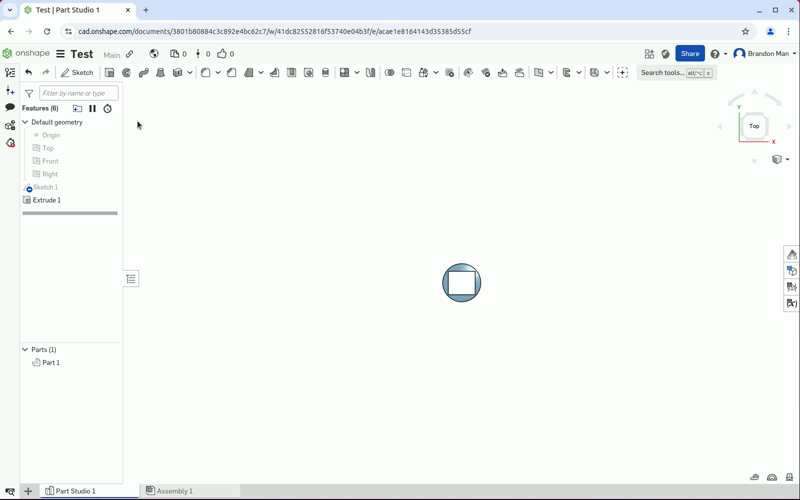
mouse_move(73, 189)
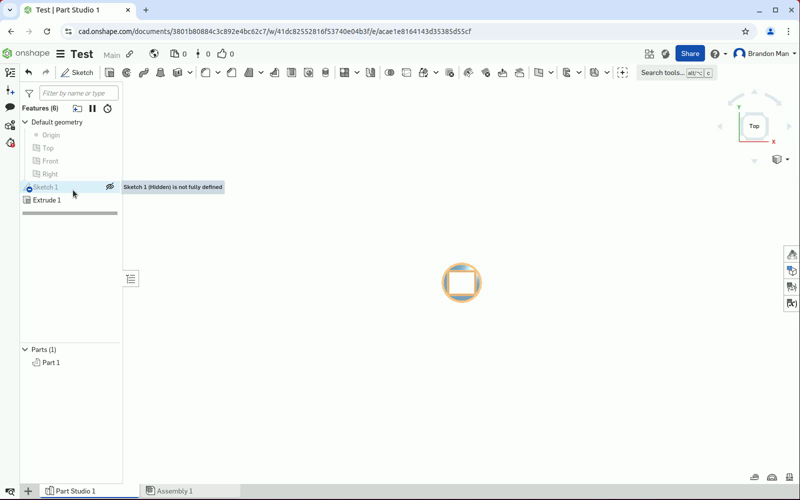
click(73, 189)
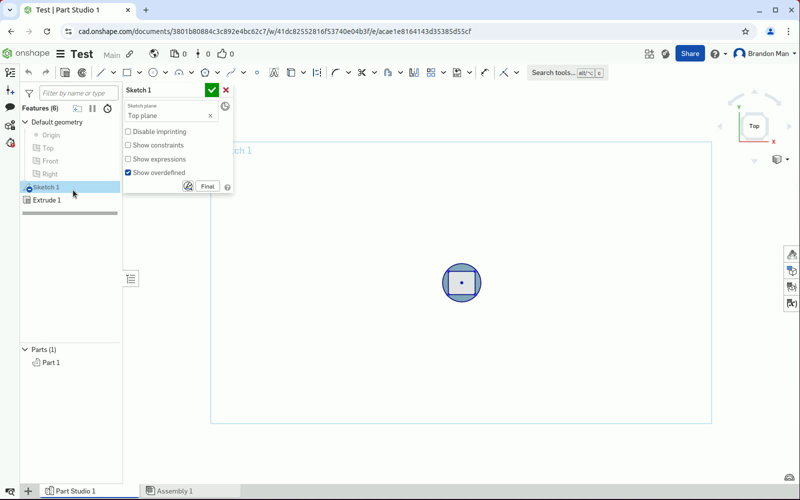
mouse_move(229, 92)
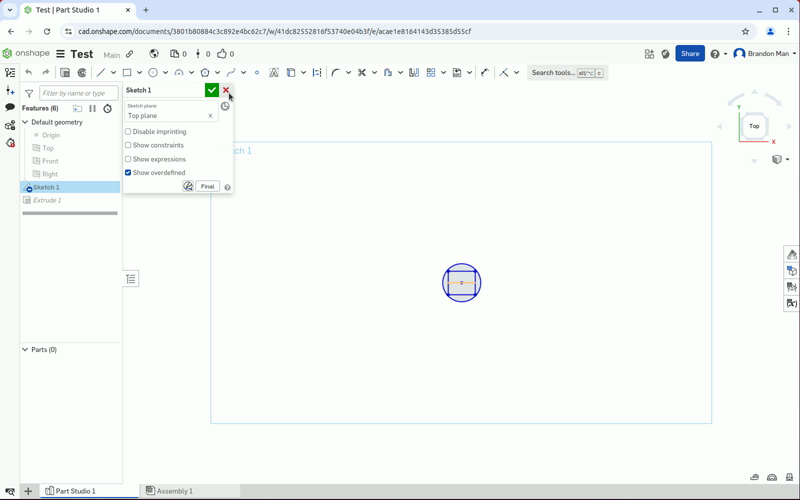
click(229, 92)
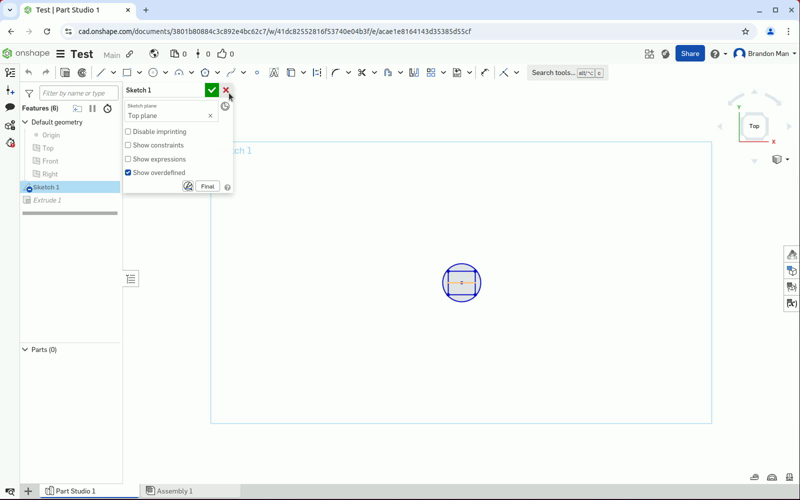
key(shift+s)
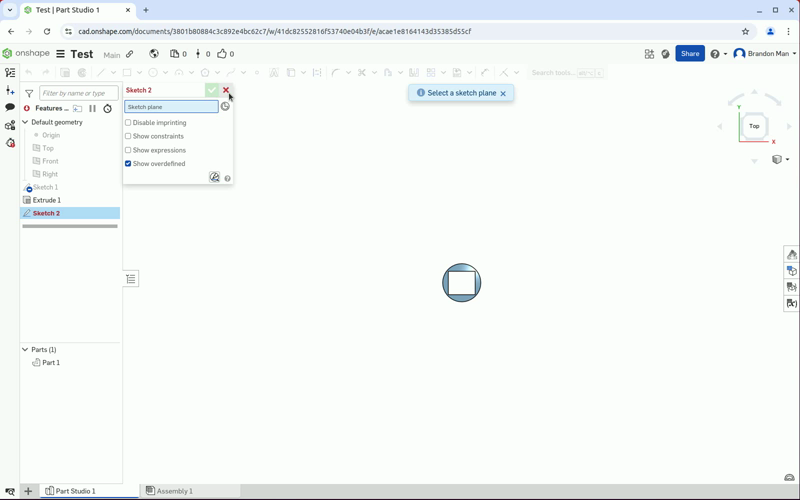
mouse_move(73, 150)
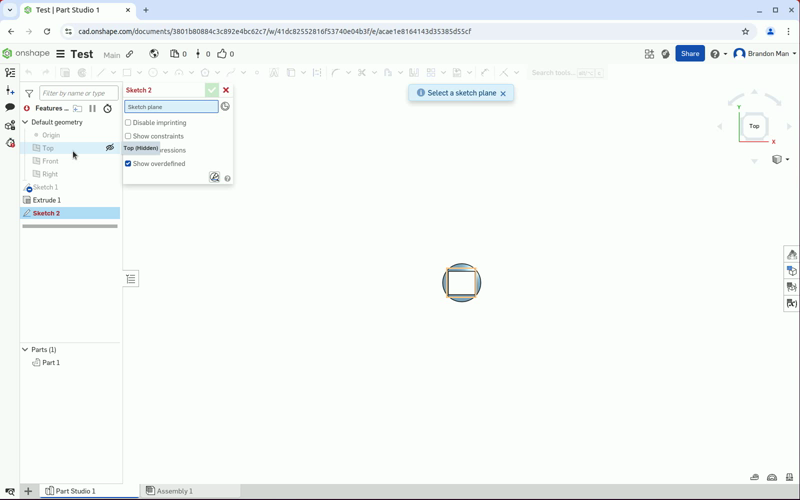
click(73, 150)
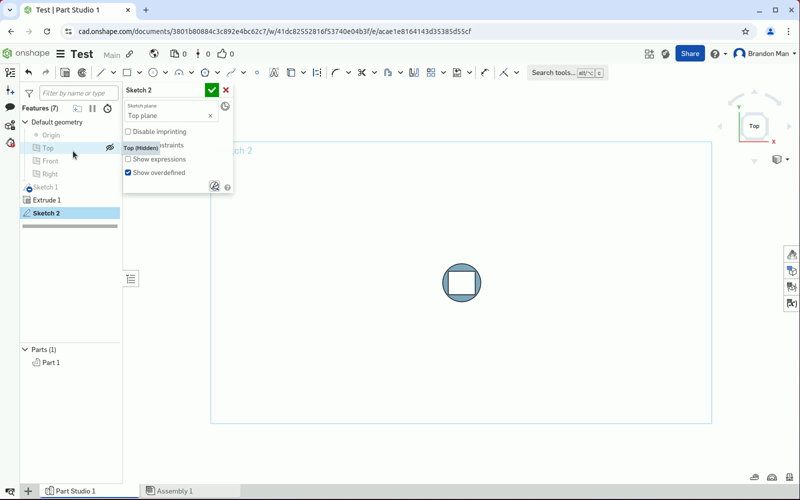
mouse_move(73, 352)
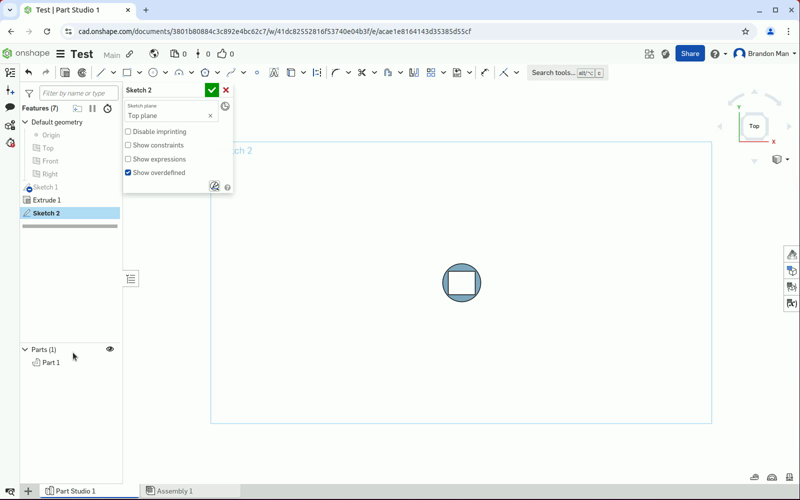
key(y)
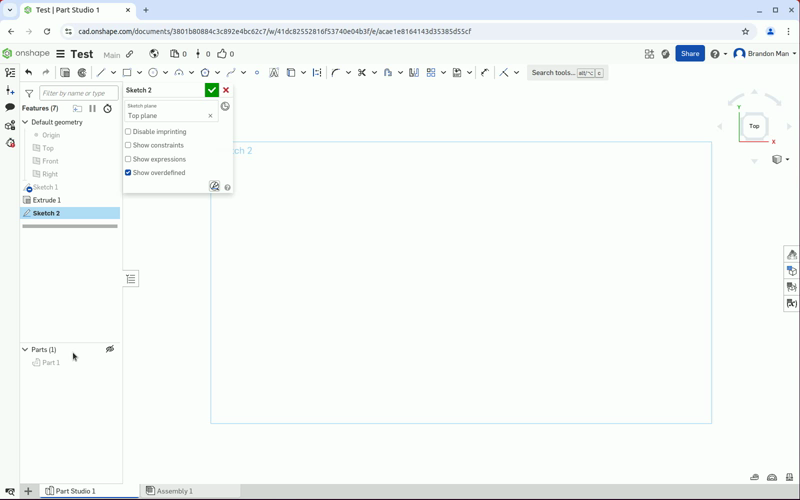
key(l)
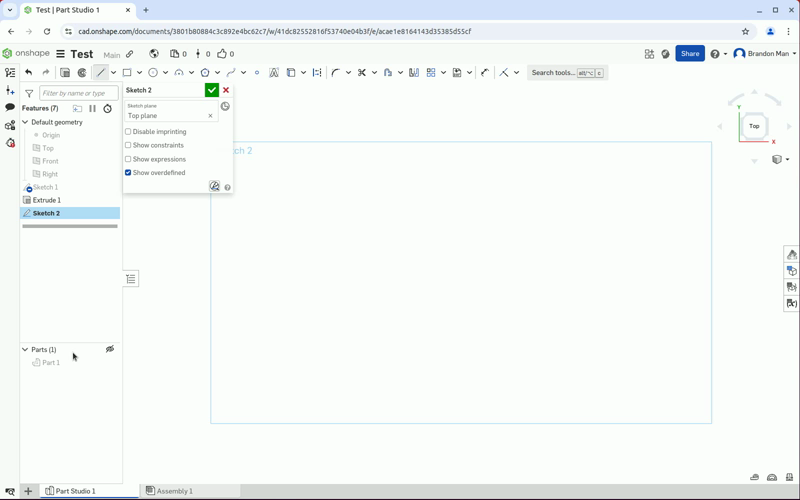
key_down(shift)
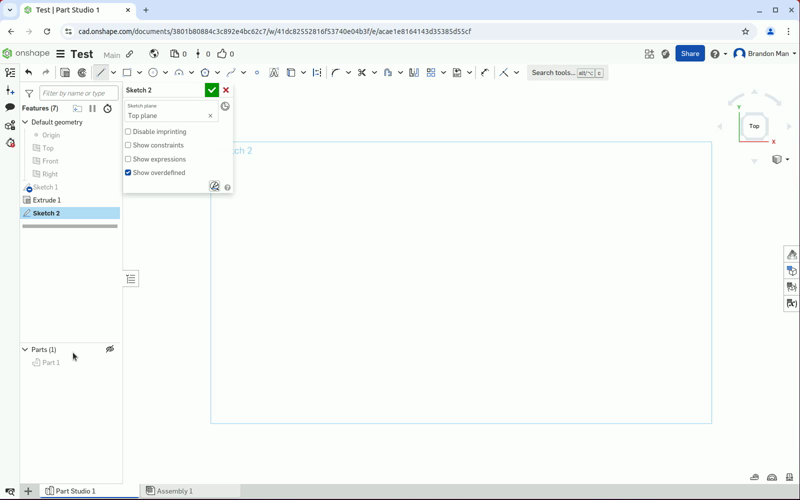
mouse_move(447, 294)
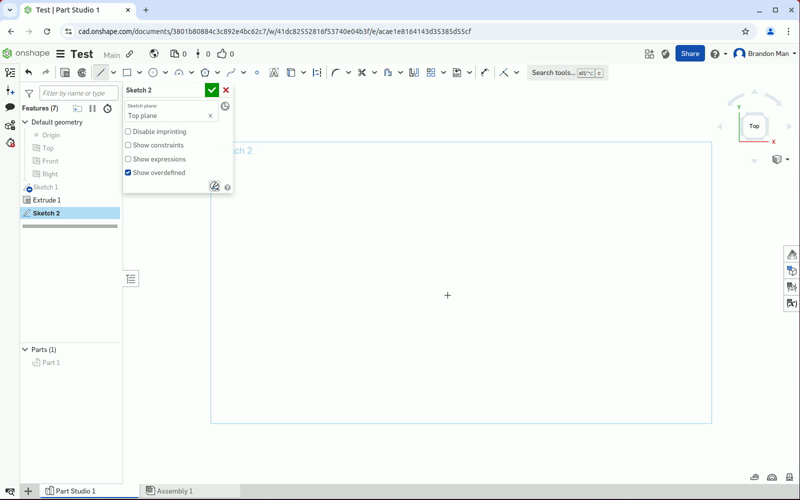
click(447, 294)
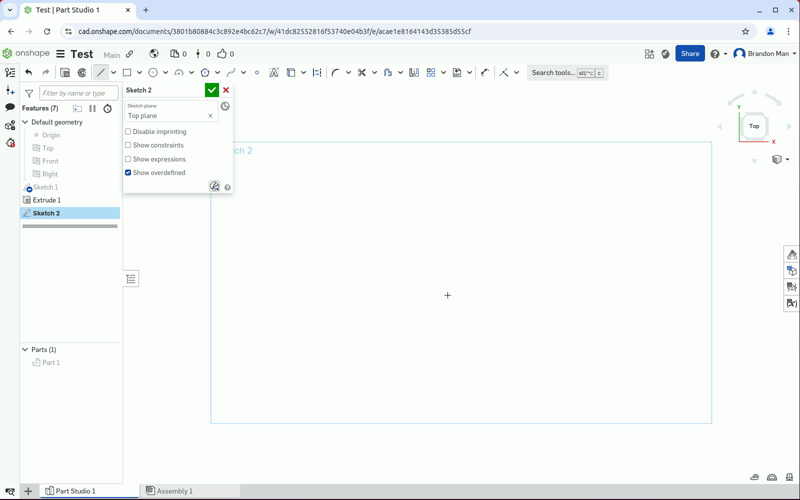
key_up(shift)
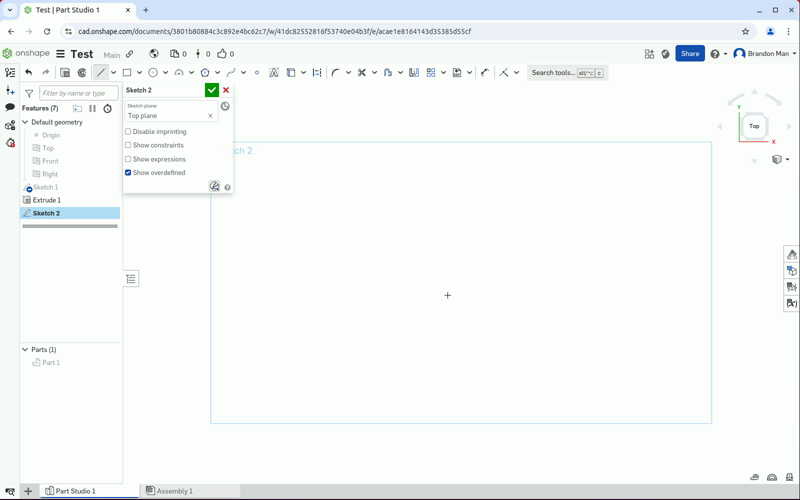
key_down(shift)
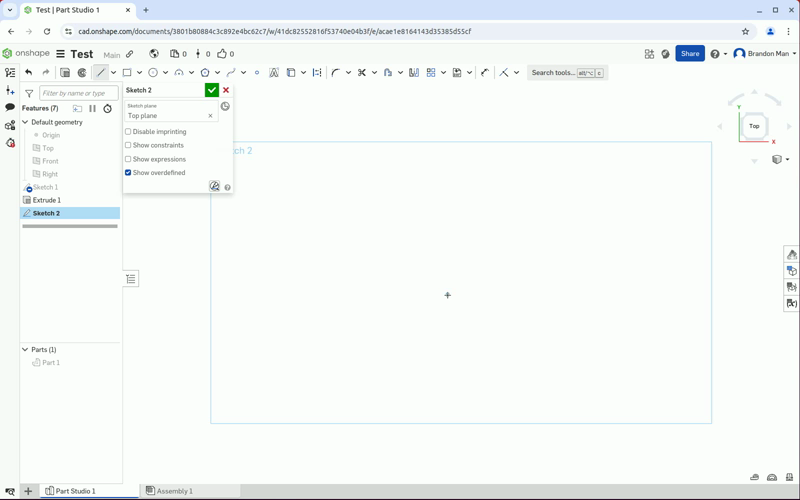
mouse_move(477, 294)
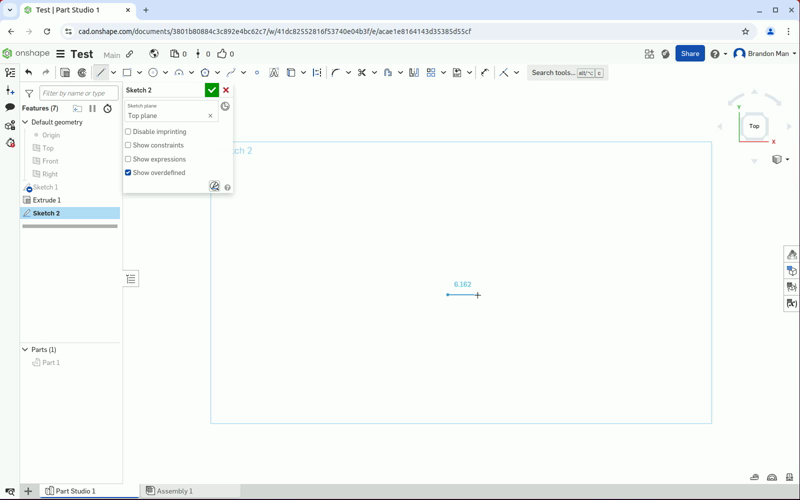
mouse_move(474, 294)
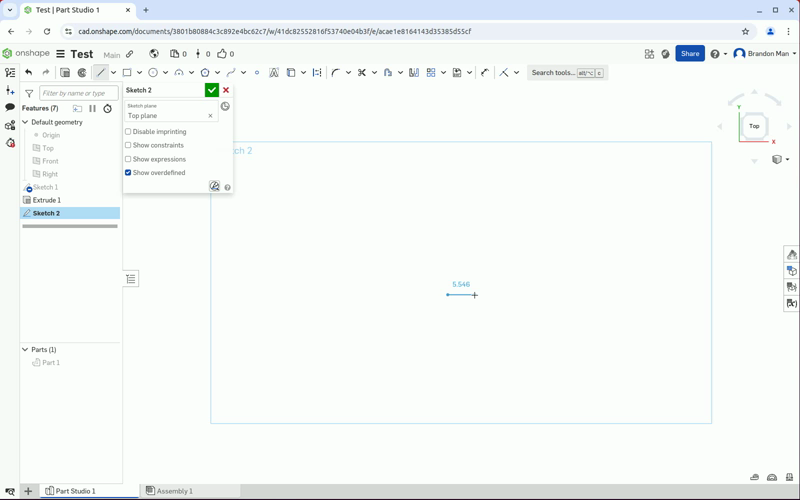
click(474, 294)
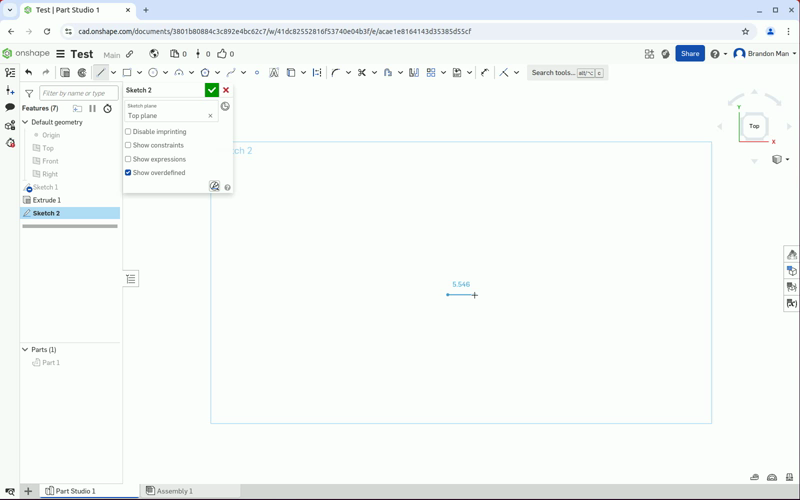
key_up(shift)
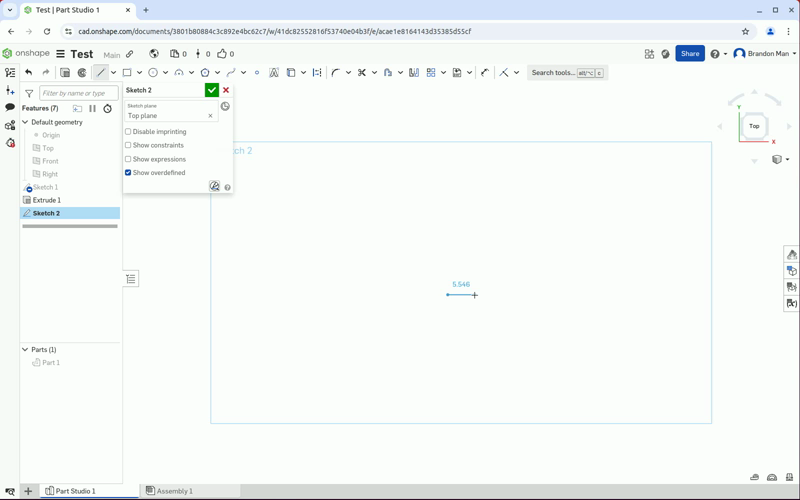
key_down(shift)
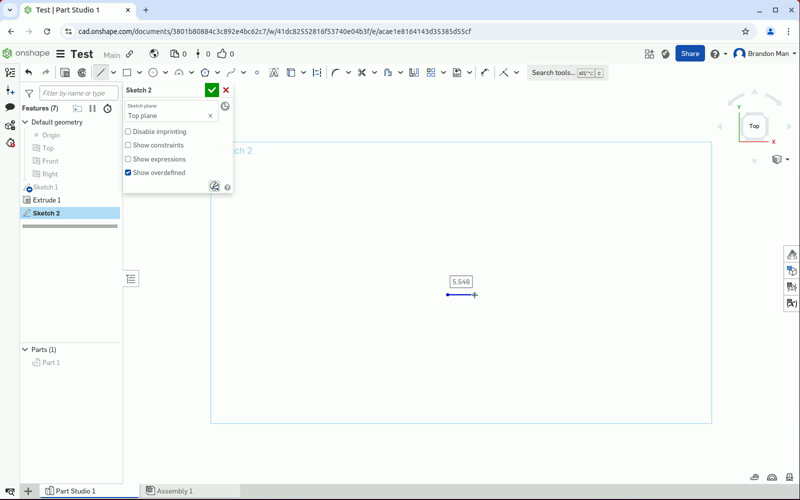
mouse_move(504, 294)
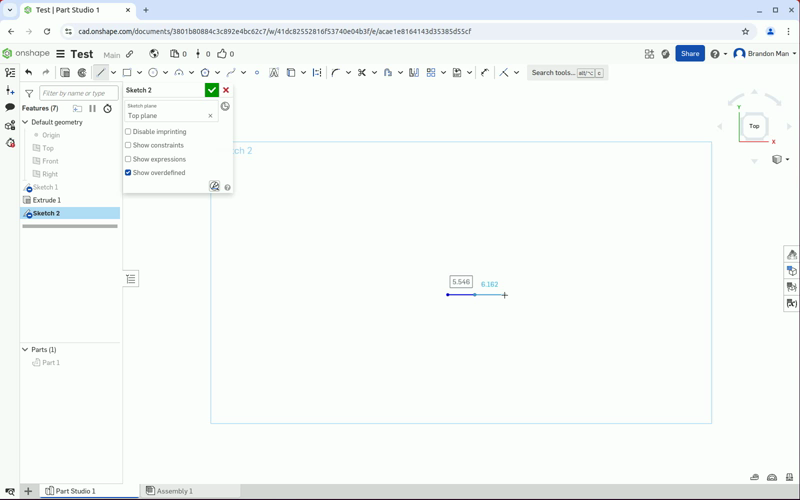
mouse_move(474, 270)
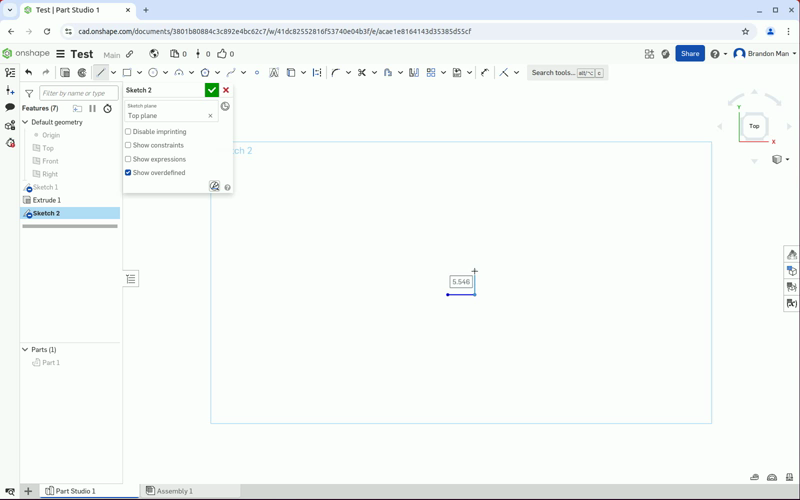
click(474, 270)
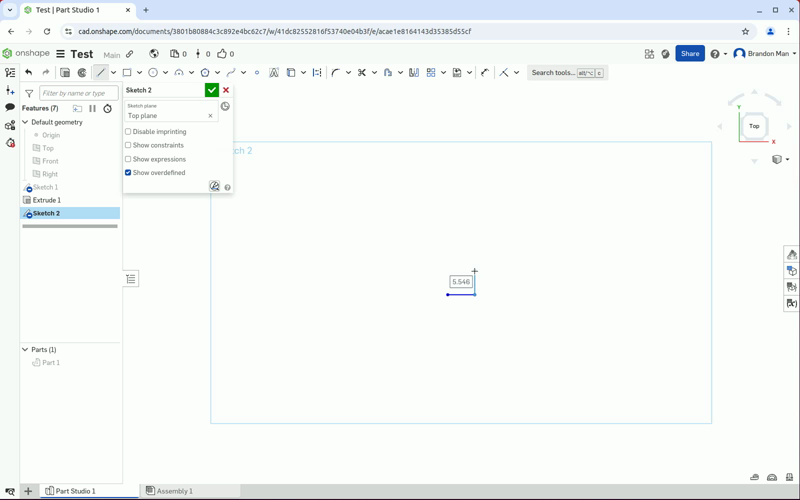
key_up(shift)
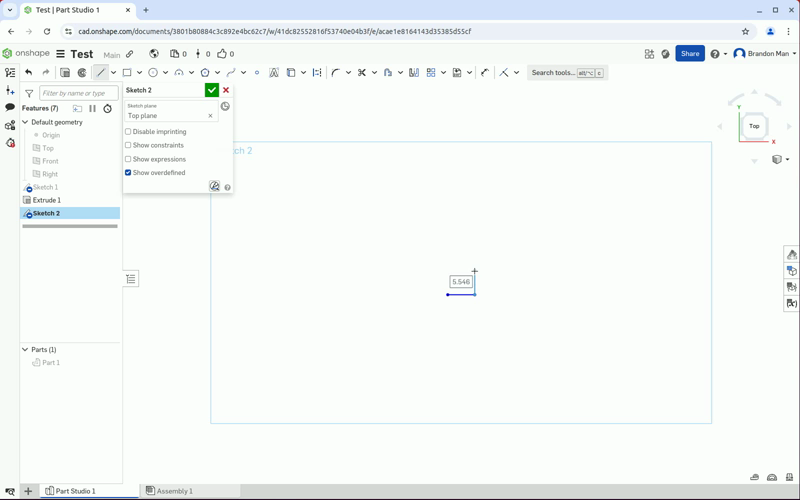
key_down(shift)
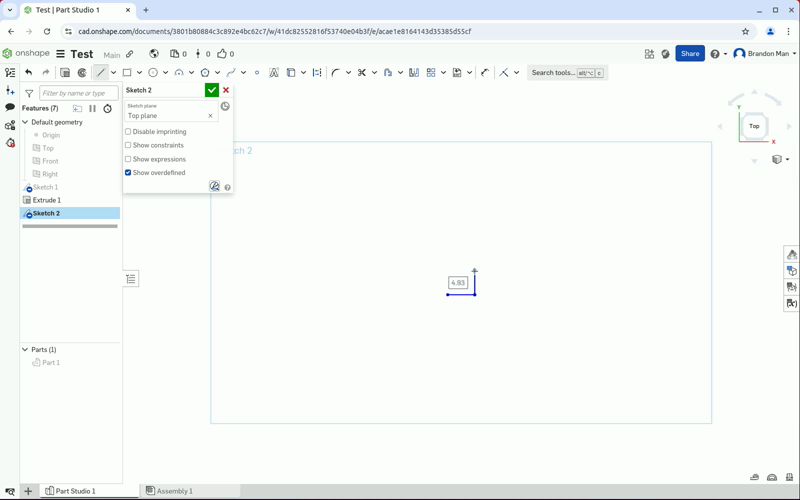
mouse_move(504, 270)
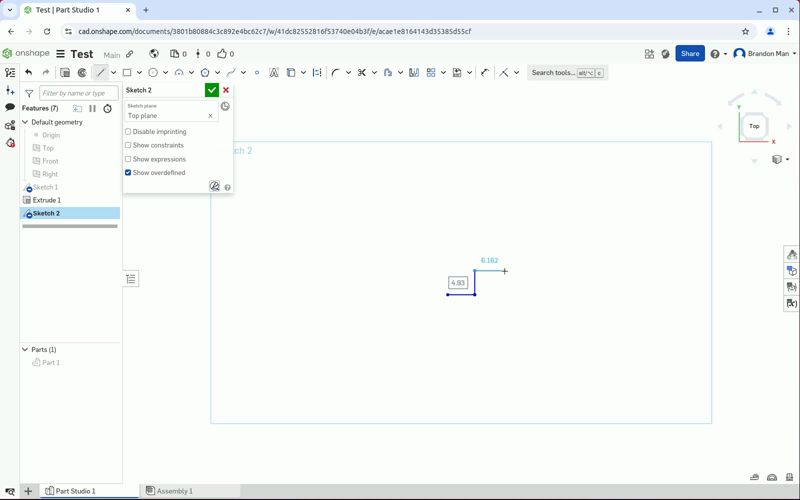
mouse_move(447, 270)
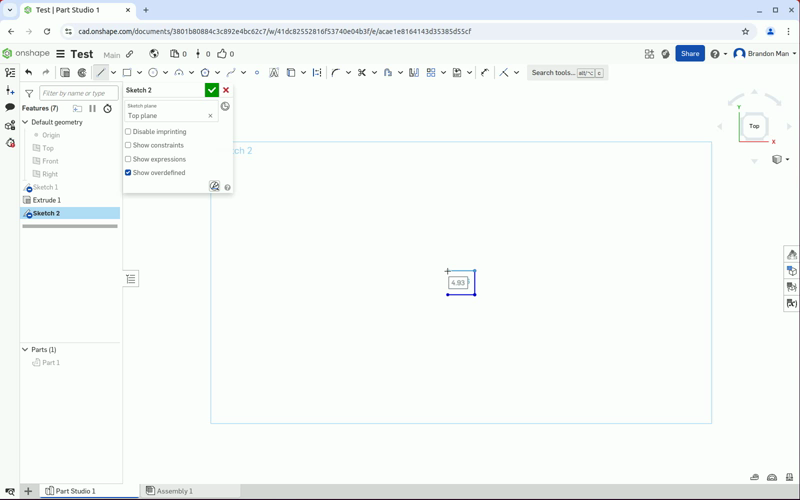
click(447, 270)
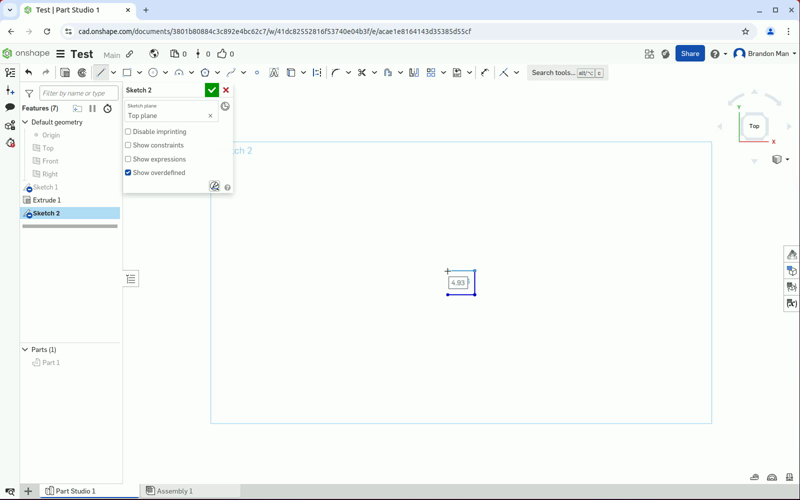
key_up(shift)
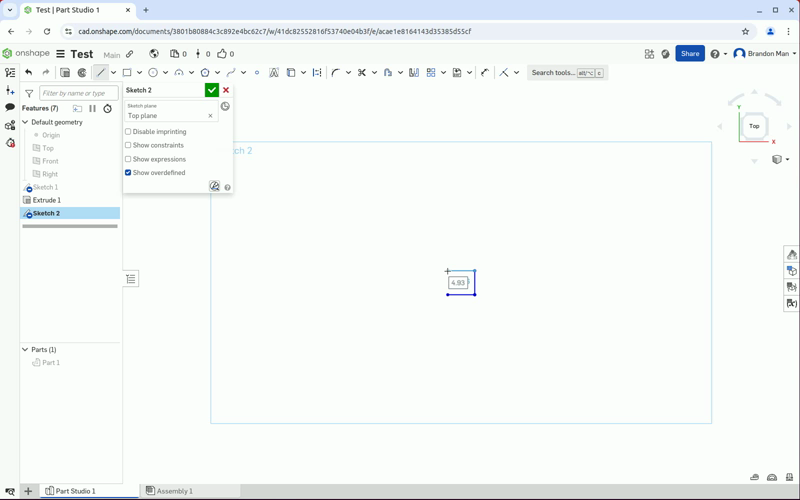
mouse_move(477, 270)
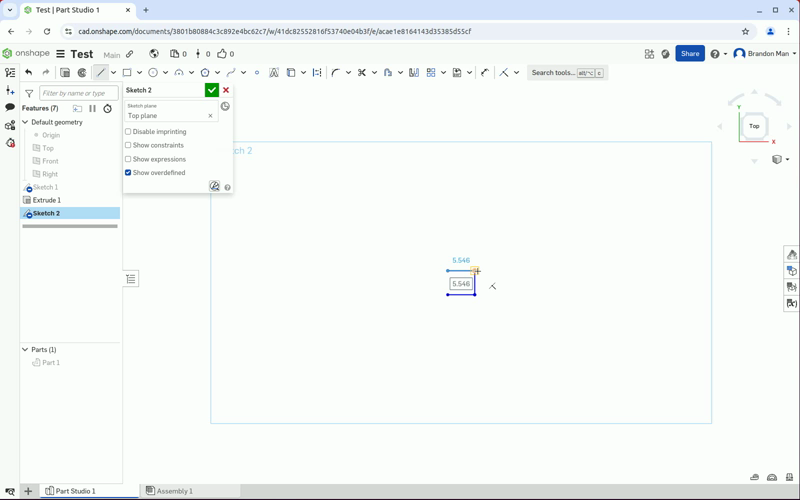
key_down(shift)
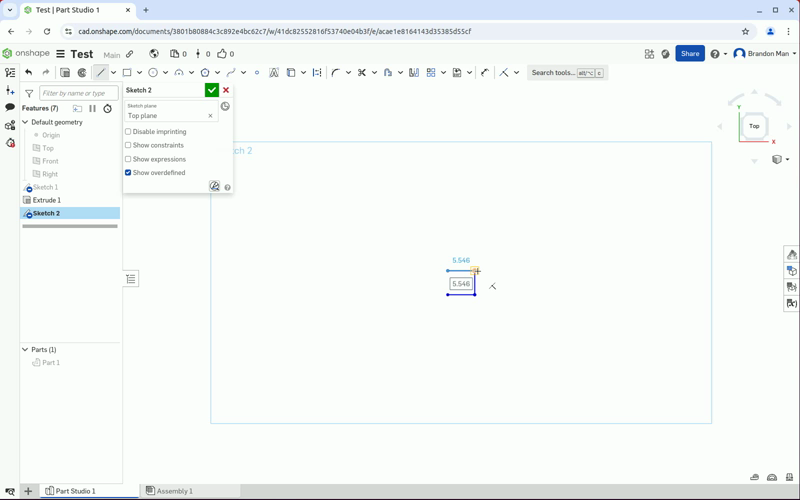
mouse_move(447, 294)
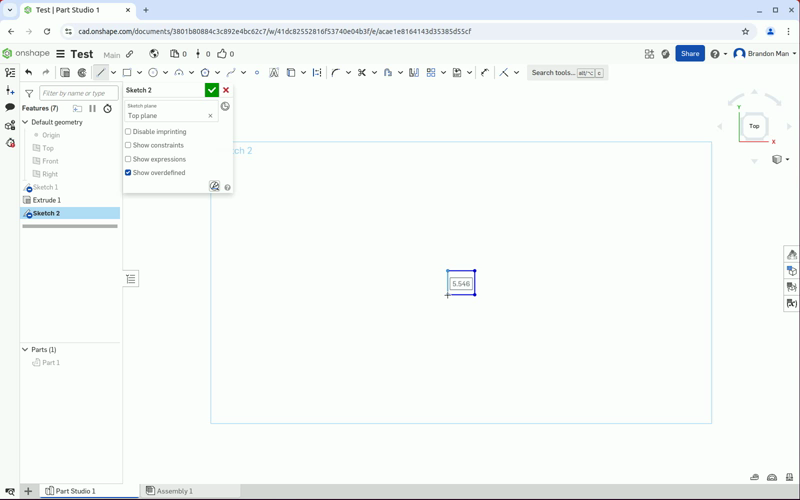
key_up(shift)
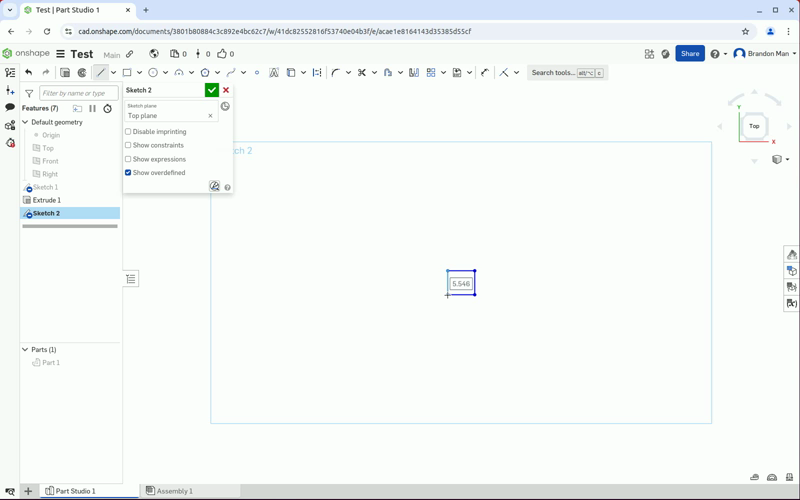
click(447, 294)
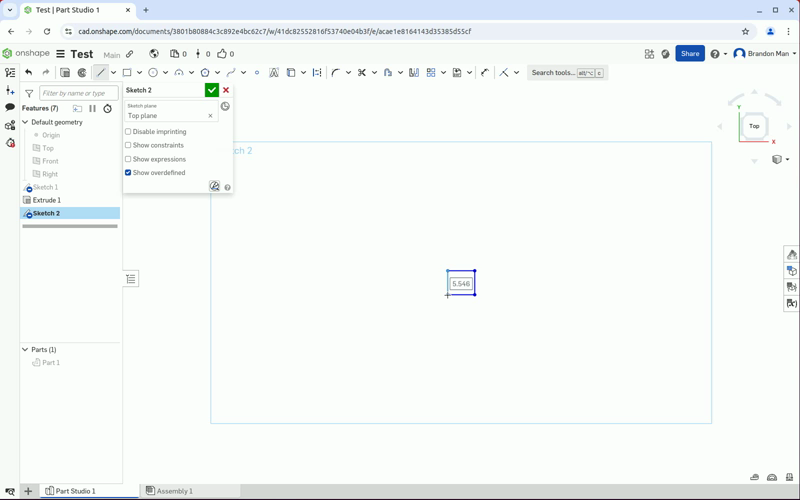
key(esc)
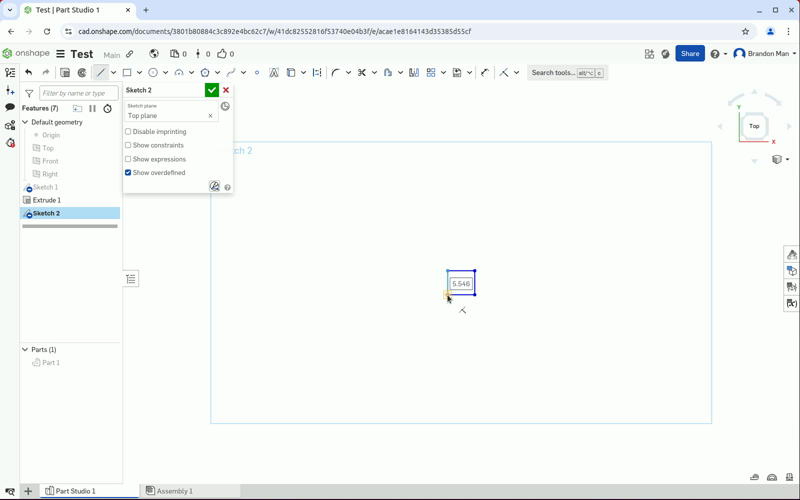
mouse_move(450, 273)
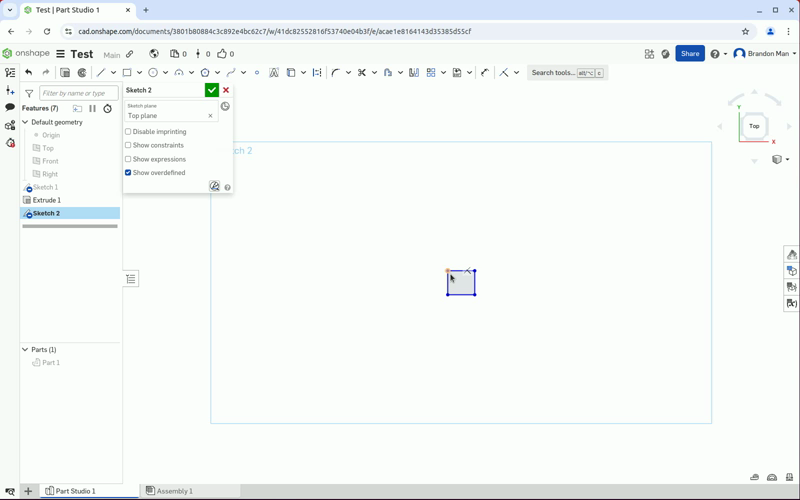
scroll(6)
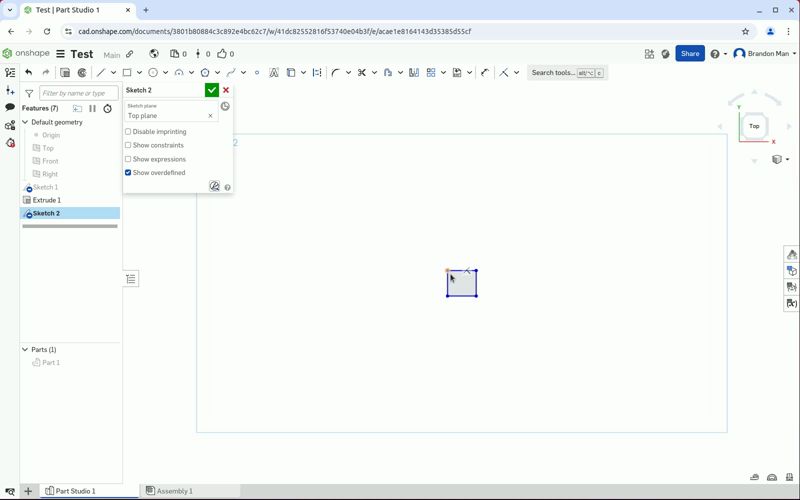
scroll(6)
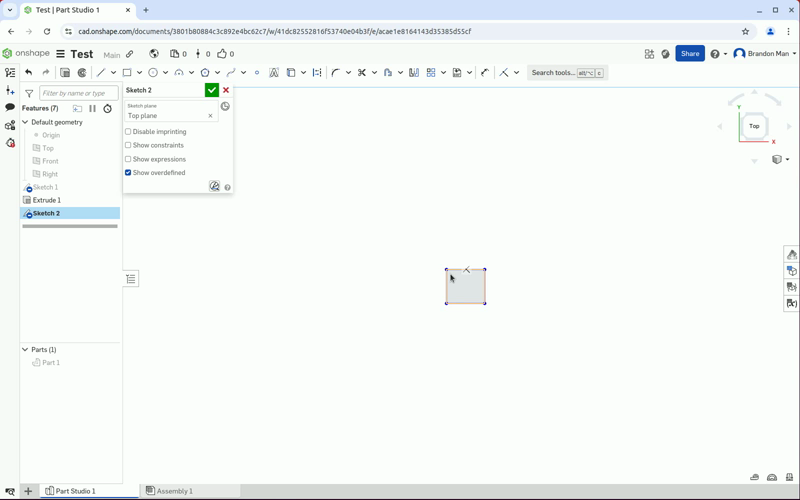
scroll(6)
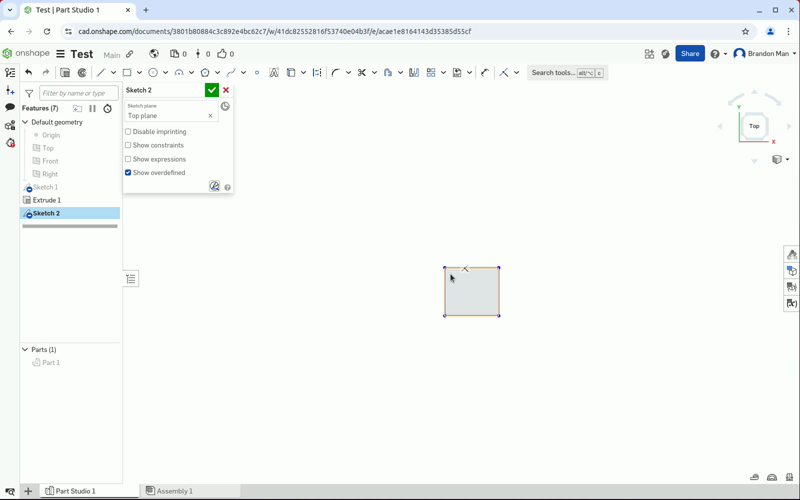
scroll(6)
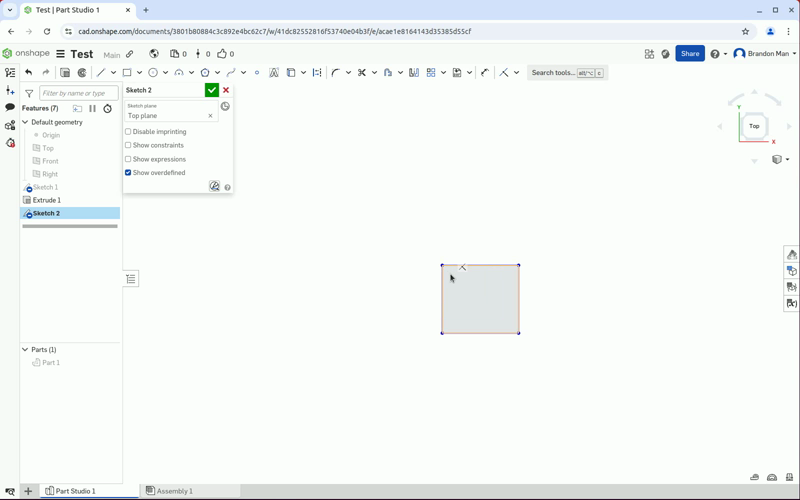
scroll(6)
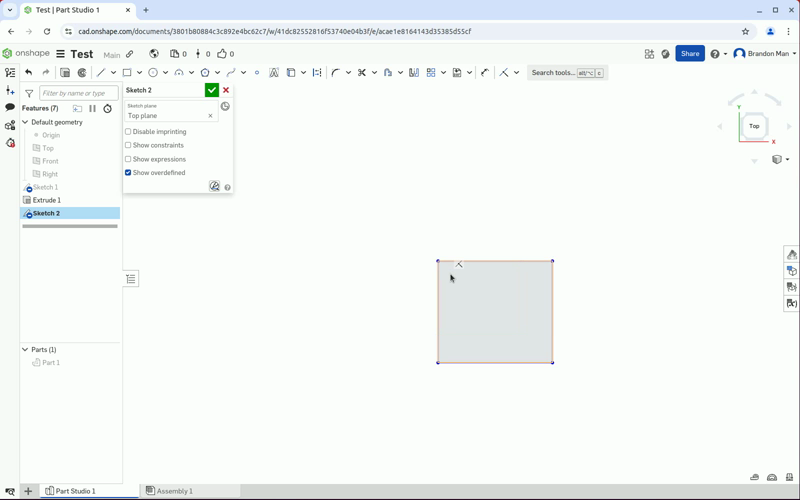
scroll(6)
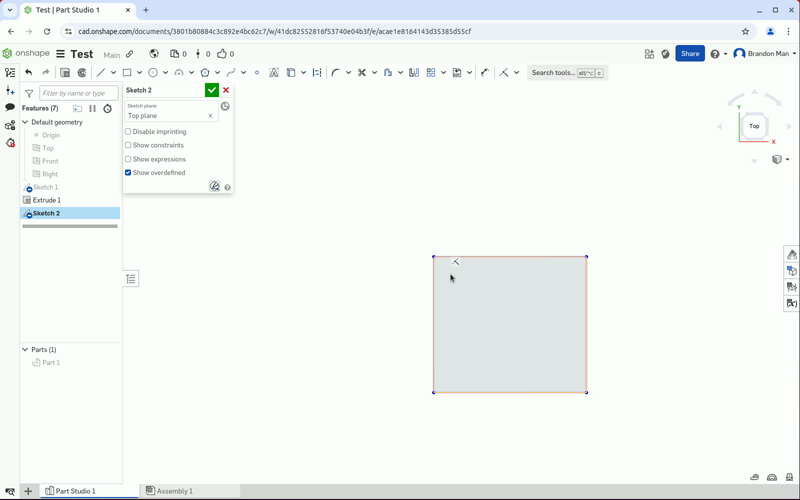
scroll(6)
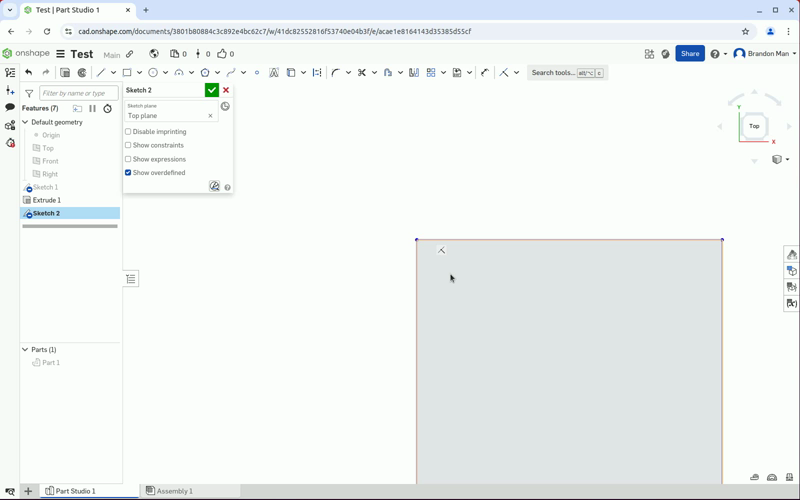
click(450, 273)
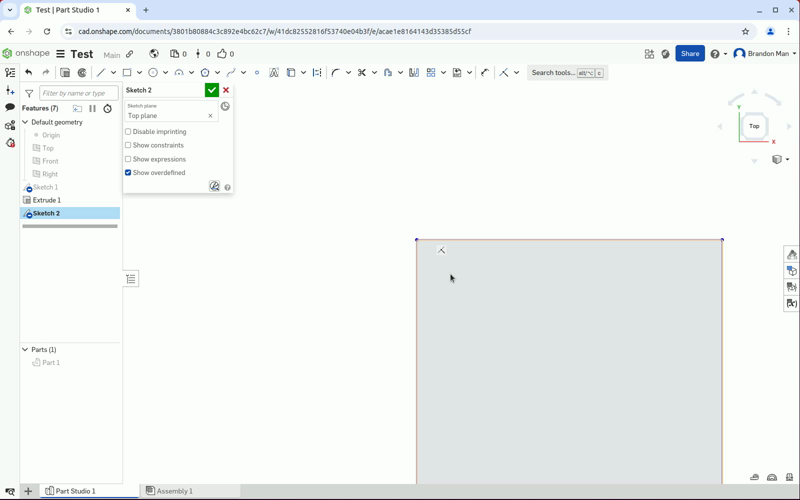
scroll(-6)
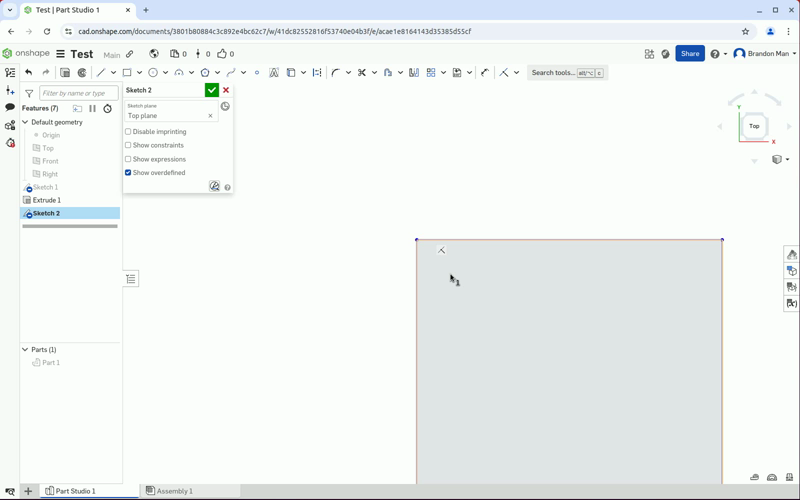
scroll(-6)
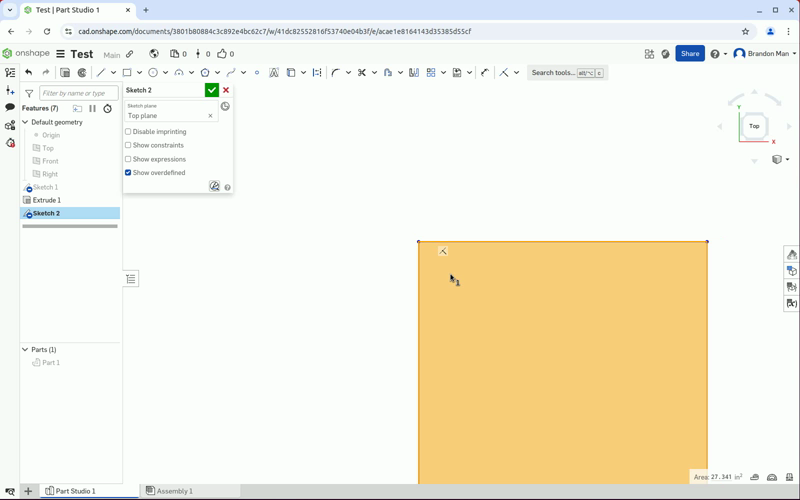
scroll(-6)
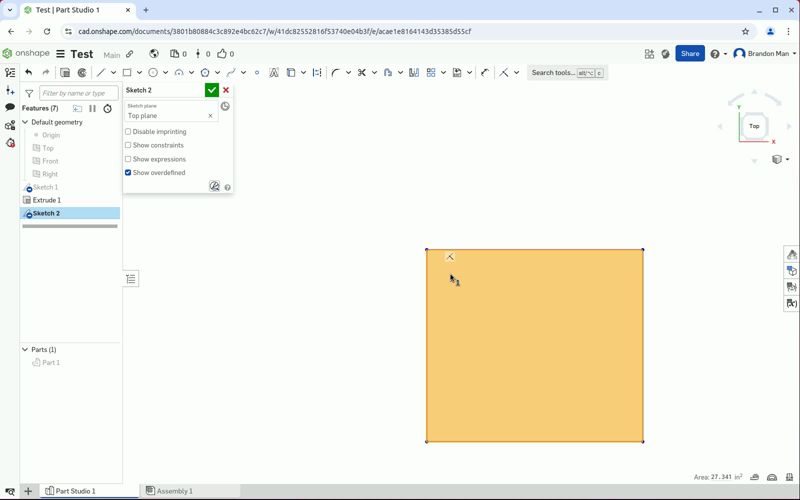
scroll(-6)
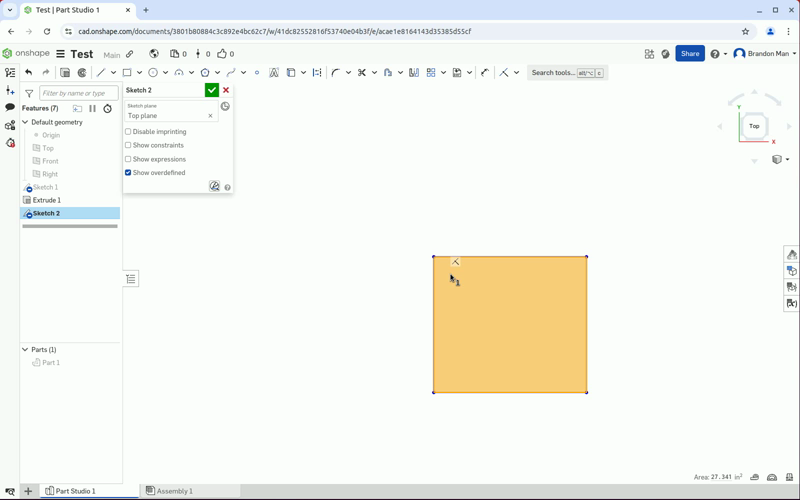
scroll(-6)
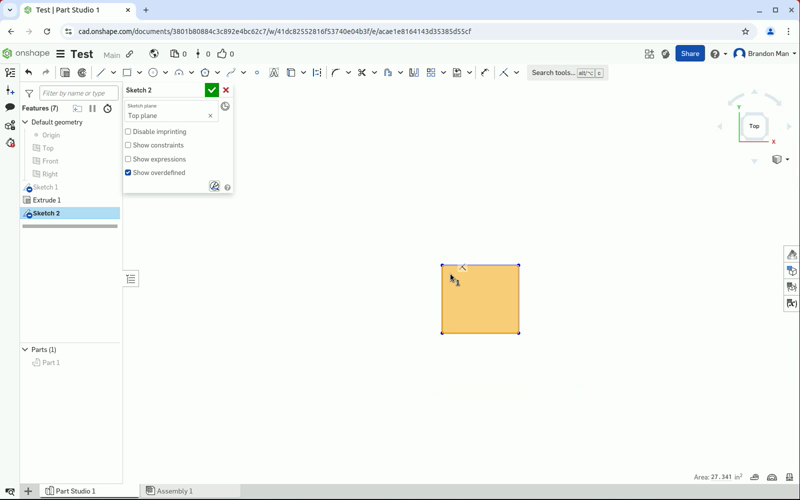
scroll(-6)
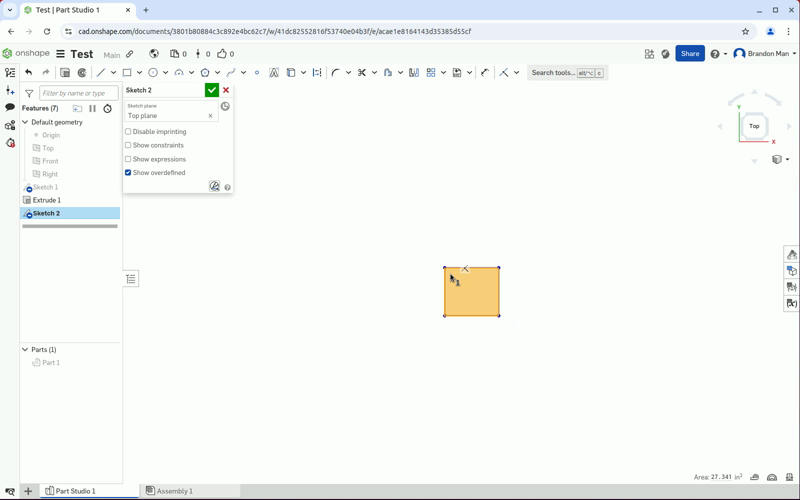
scroll(-6)
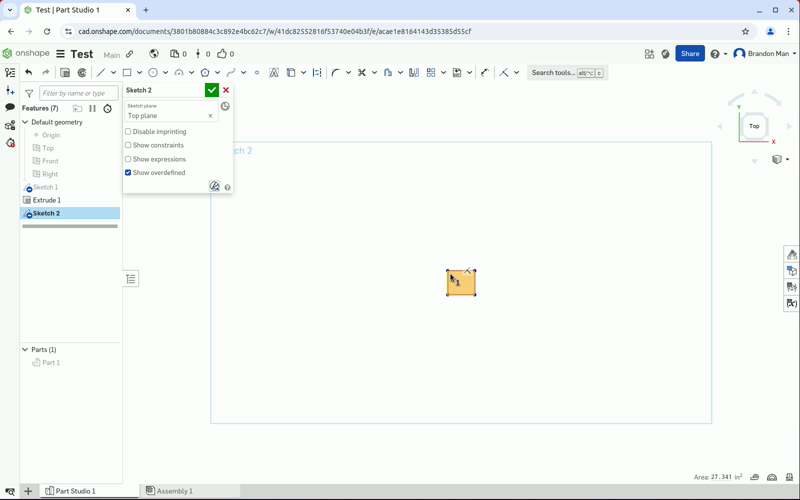
mouse_move(73, 352)
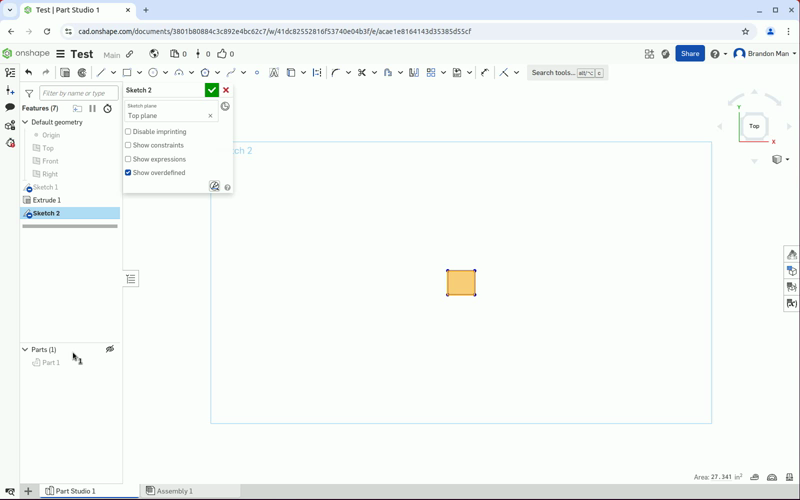
key(shift+y)
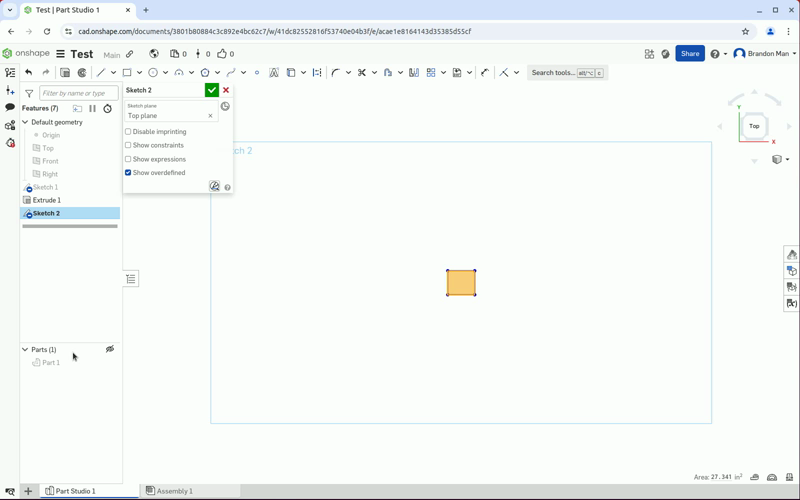
key(shift+e)
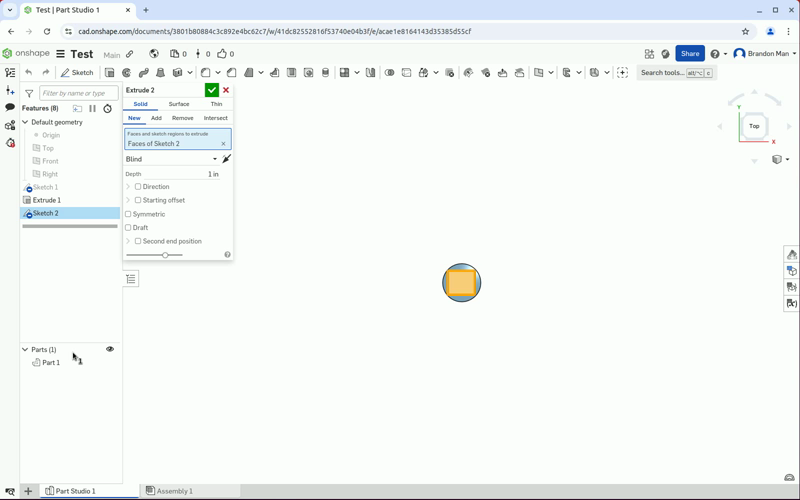
mouse_move(143, 106)
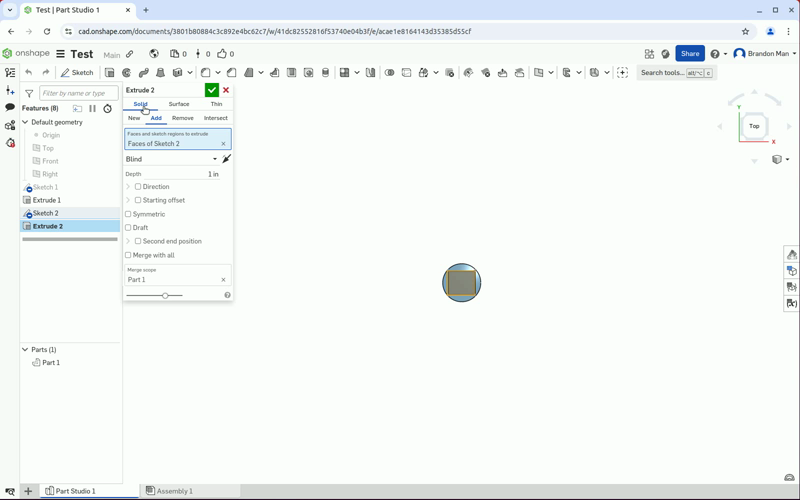
click(143, 106)
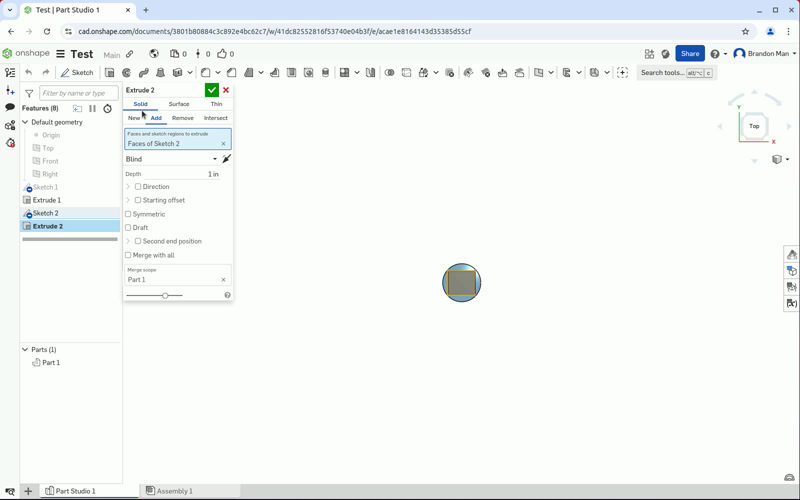
mouse_move(137, 120)
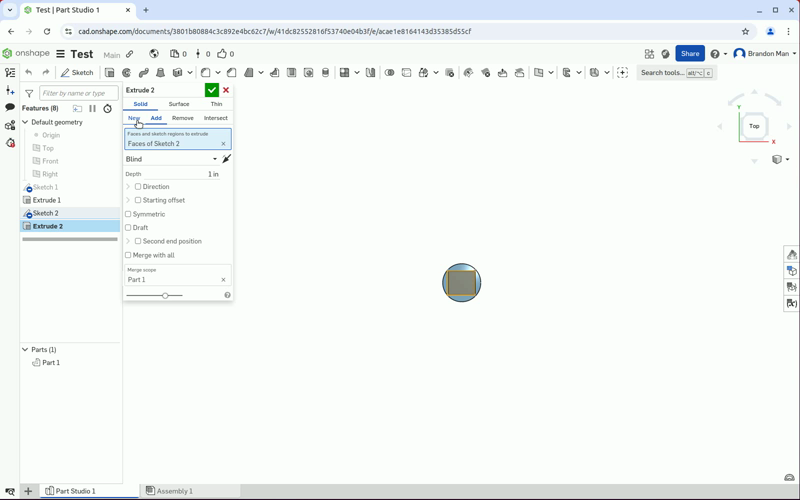
click(137, 120)
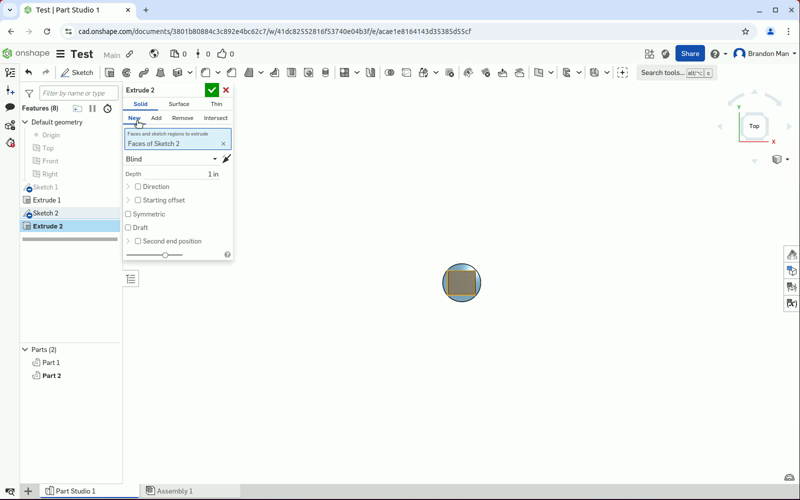
key(tab, 4)
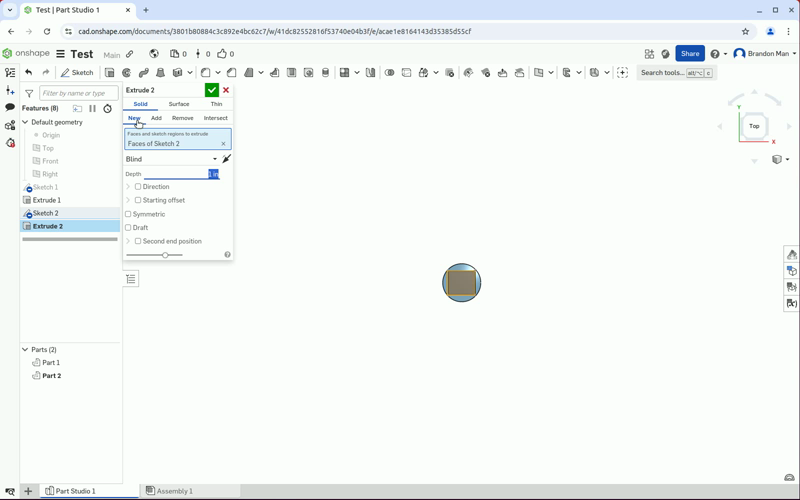
text(23.108)
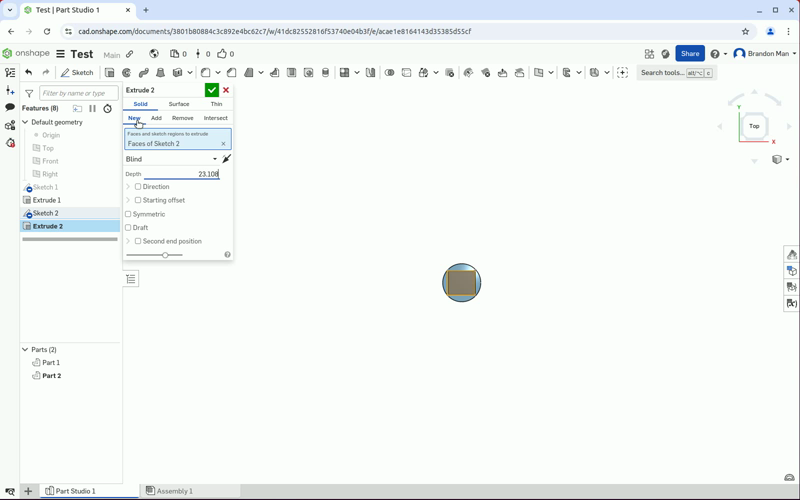
key(tab, 3)
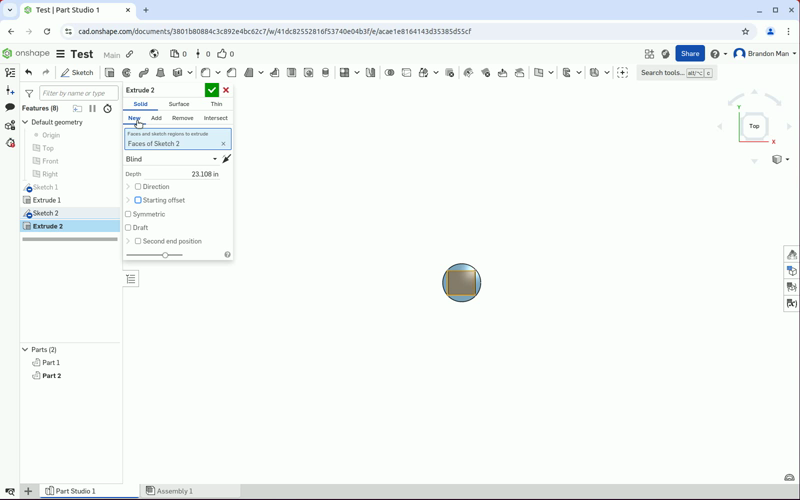
key(tab, 2)
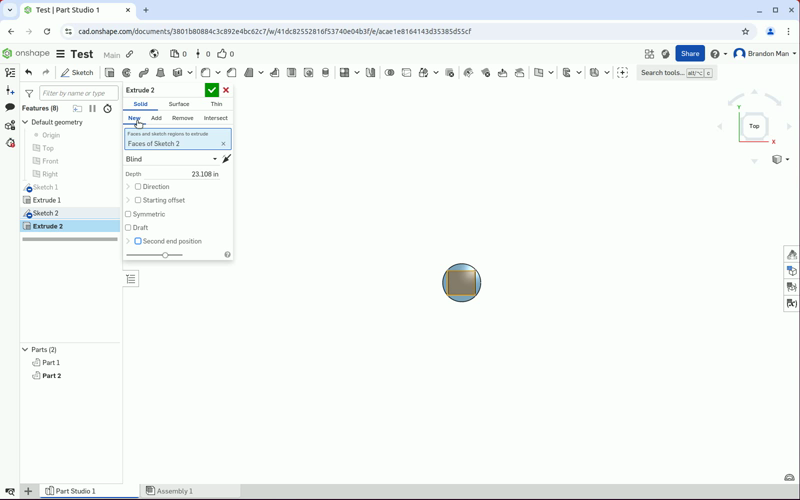
key(space)
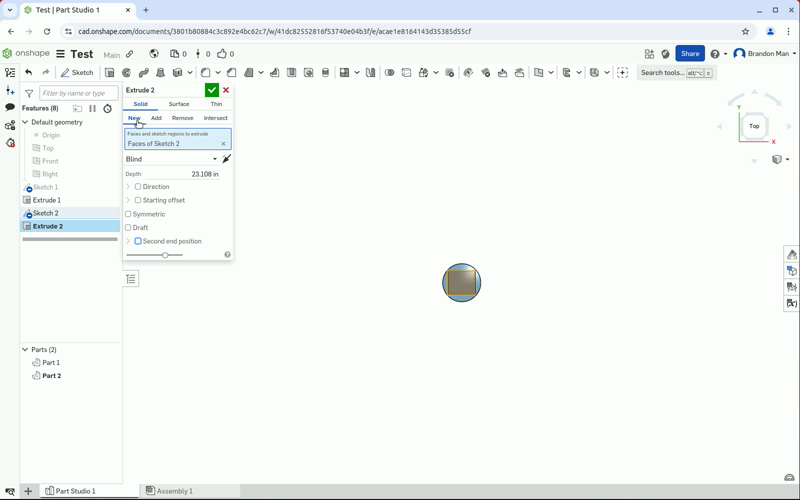
key(tab, 3)
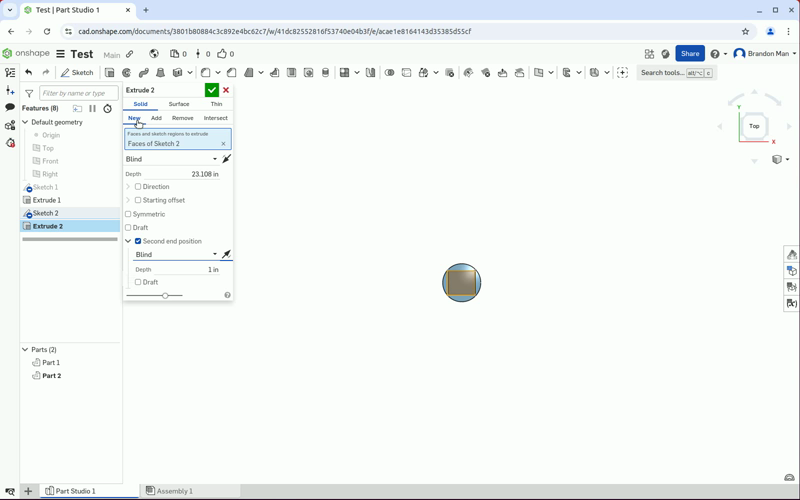
text(3.611)
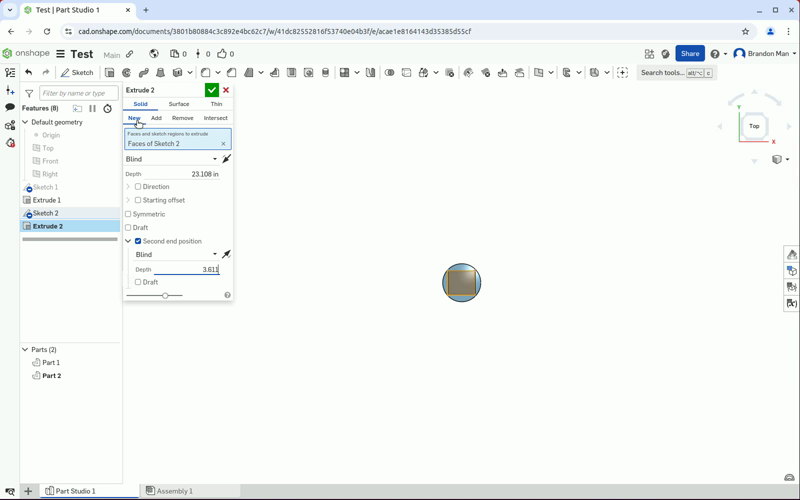
key(enter)
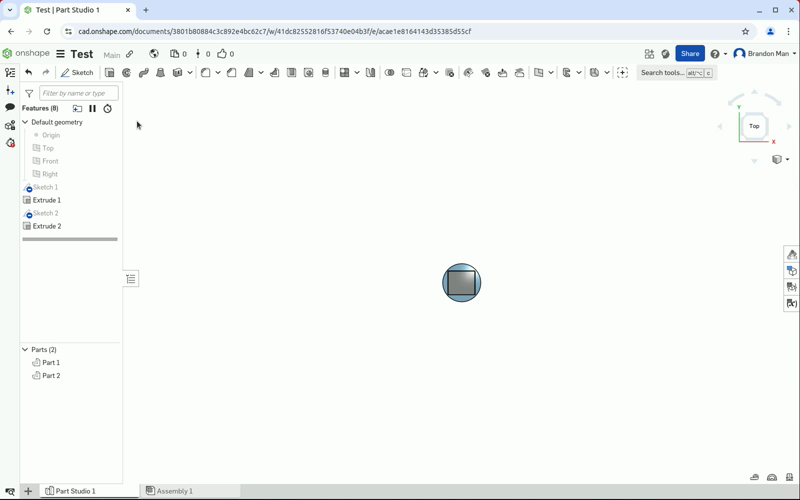
key(shift+h)
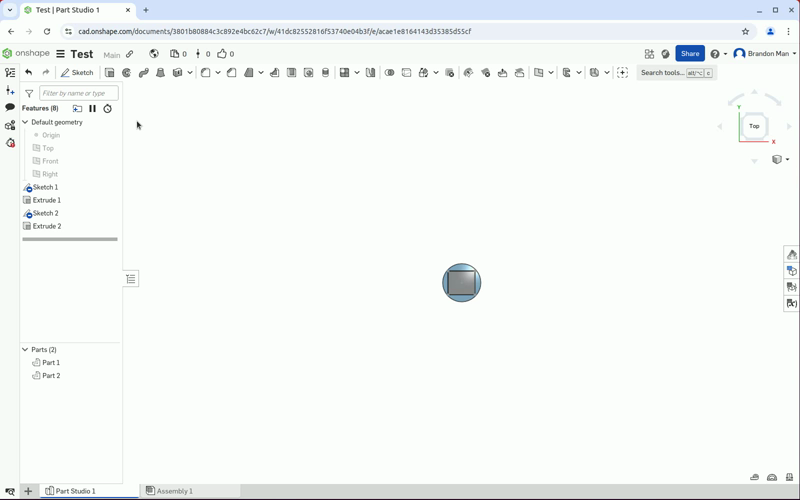
key(shift+h)
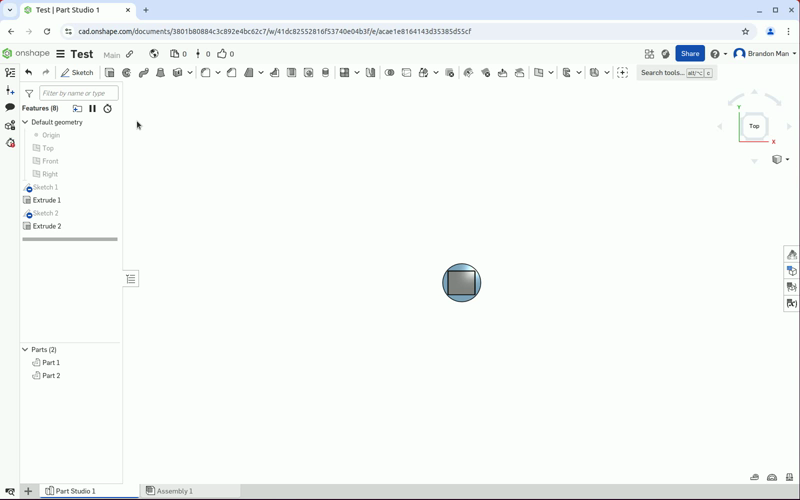
mouse_move(73, 189)
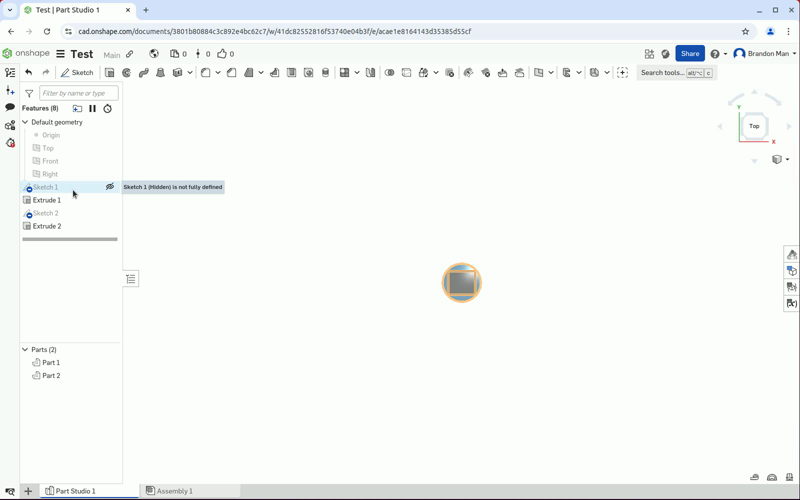
click(73, 189)
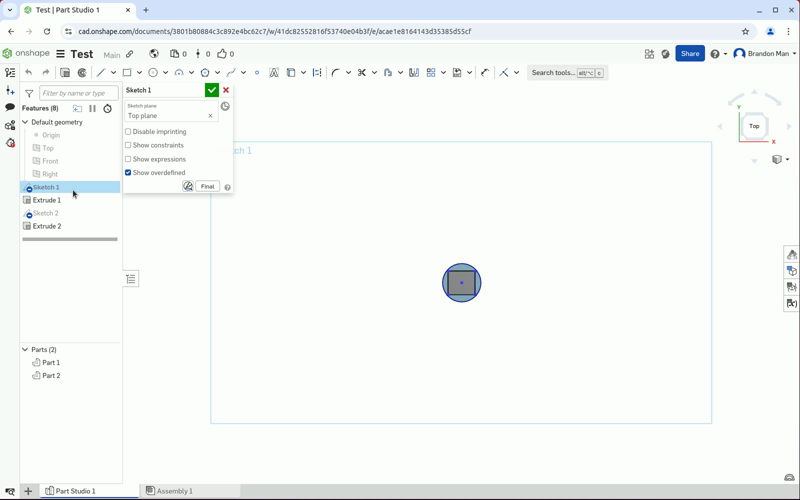
mouse_move(229, 92)
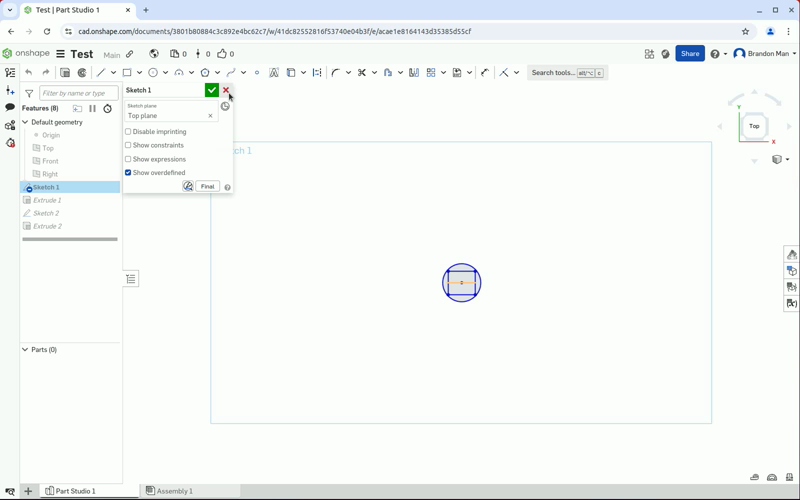
click(229, 92)
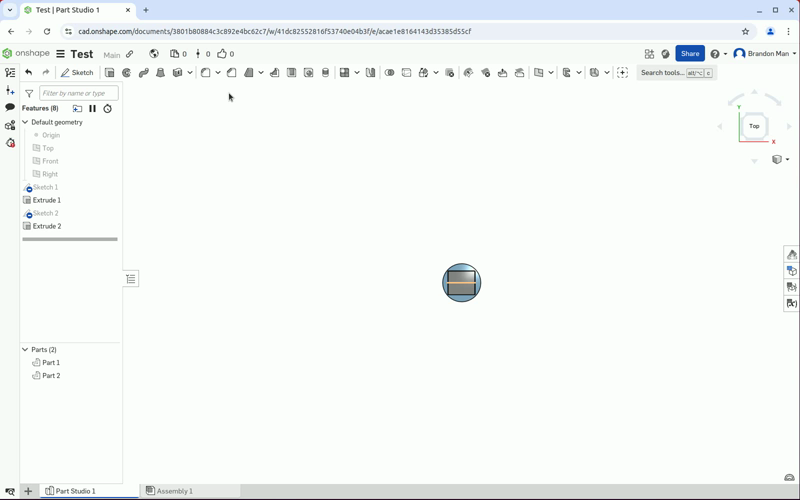
mouse_move(541, 75)
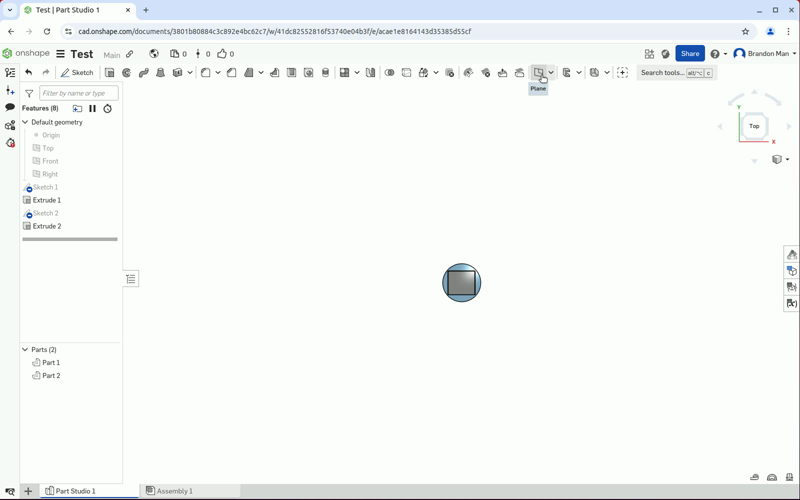
click(541, 75)
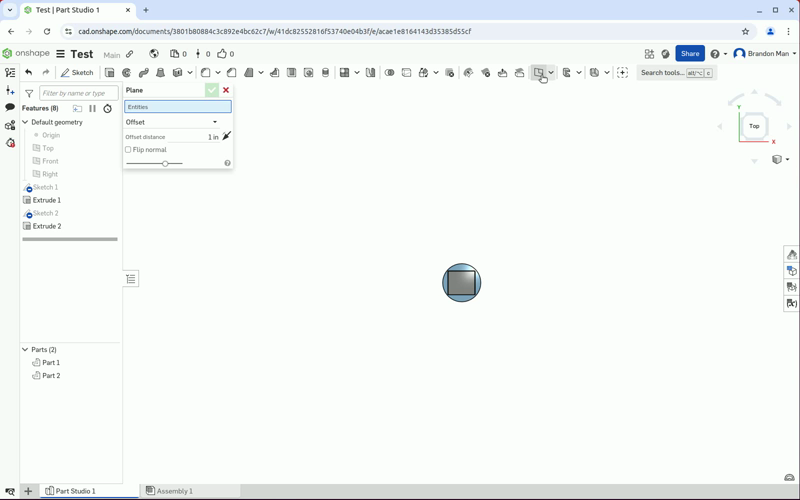
mouse_move(73, 150)
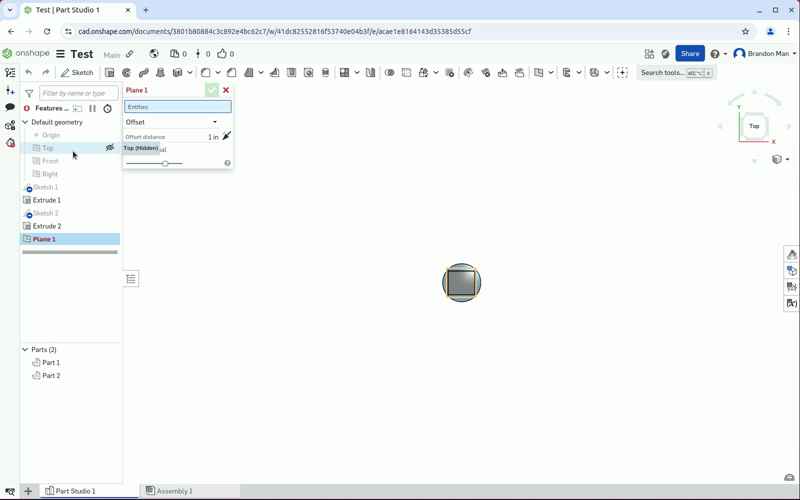
click(73, 150)
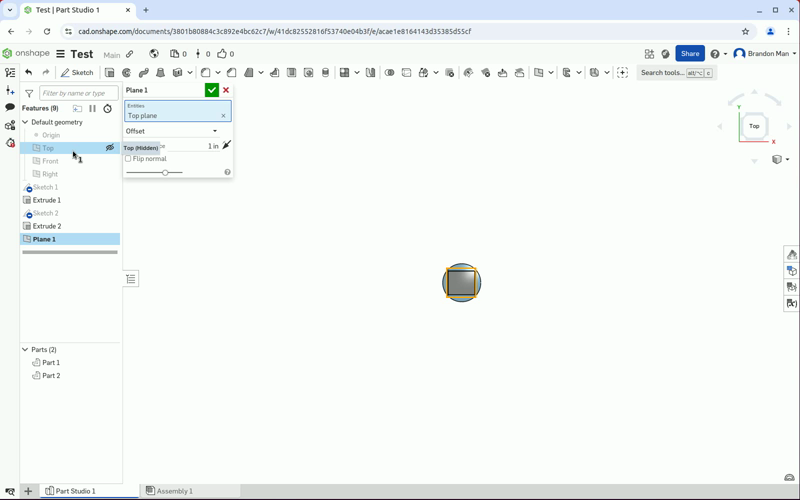
key(tab, 2)
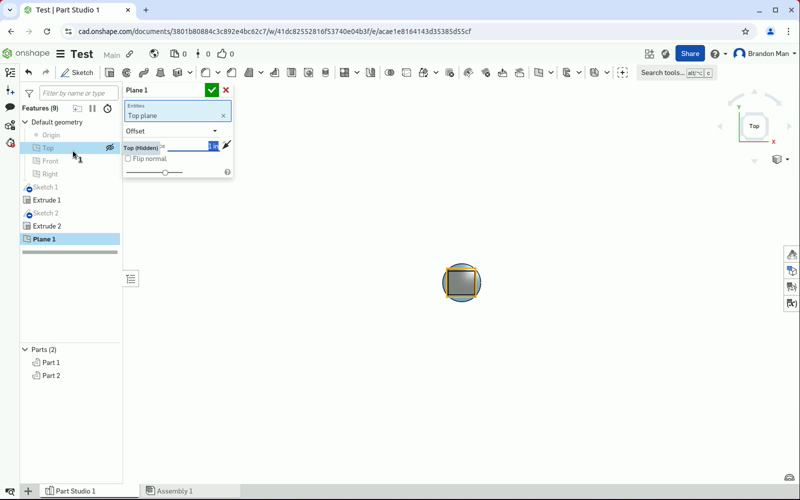
text(23.108)
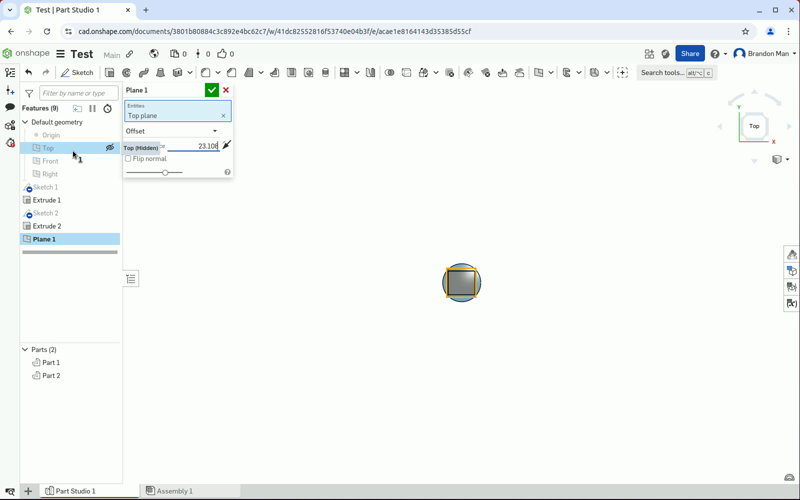
key(enter, 2)
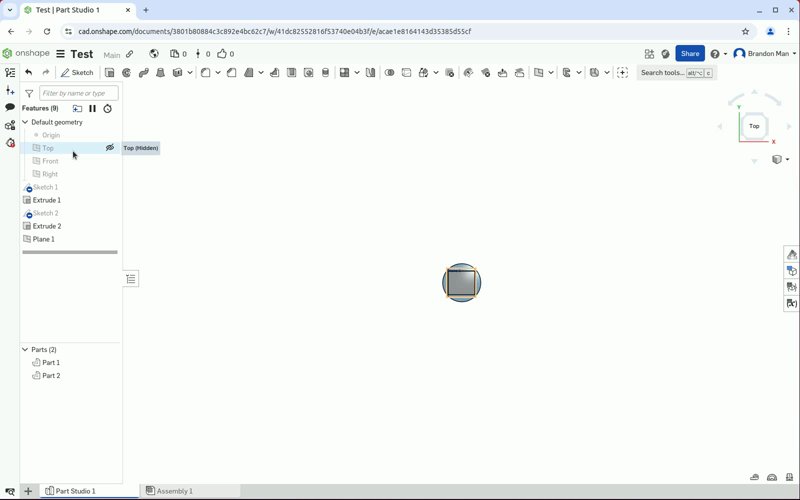
key(shift+s)
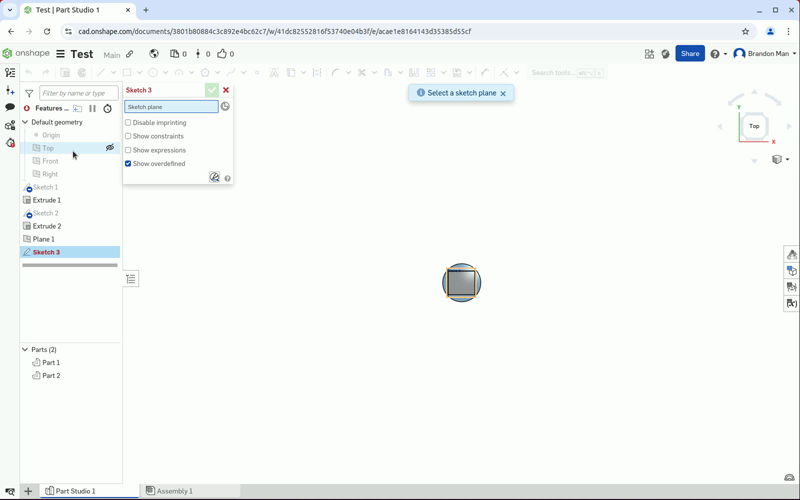
mouse_move(73, 241)
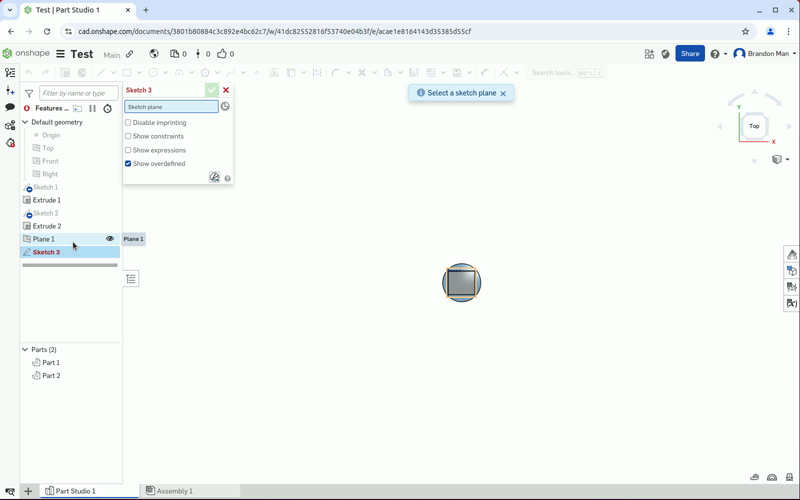
click(73, 241)
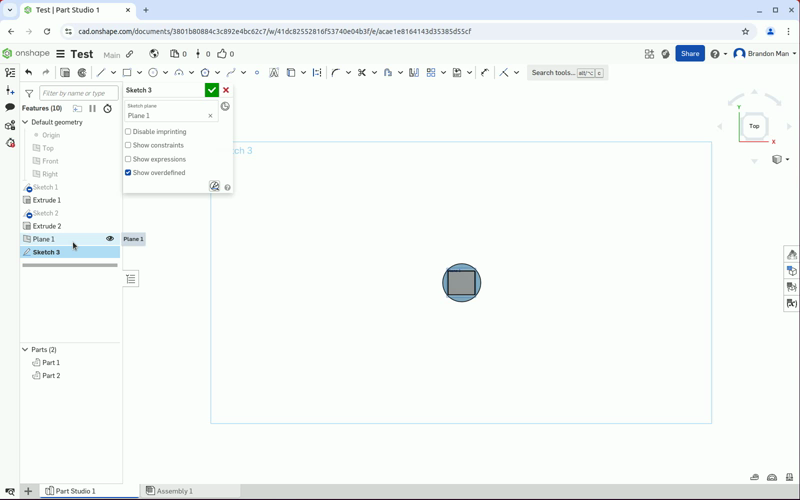
mouse_move(73, 352)
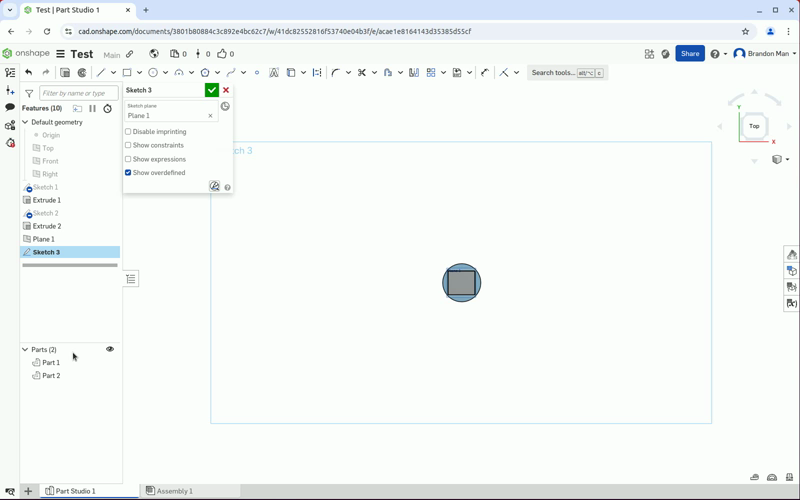
key(y)
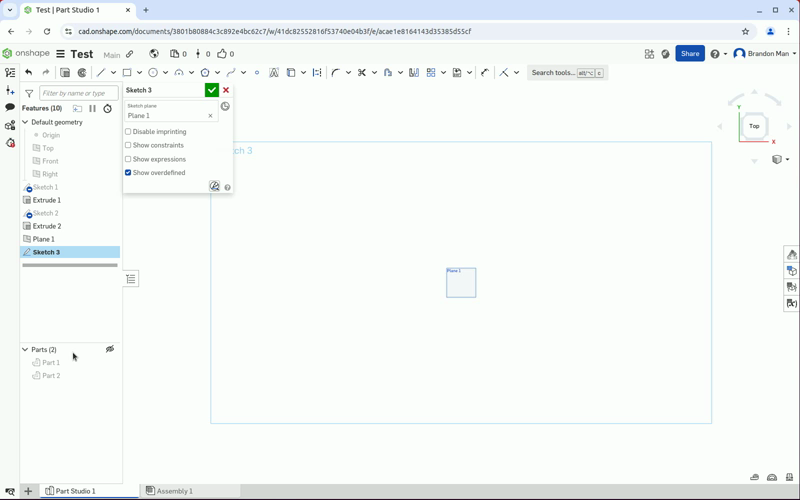
key(c)
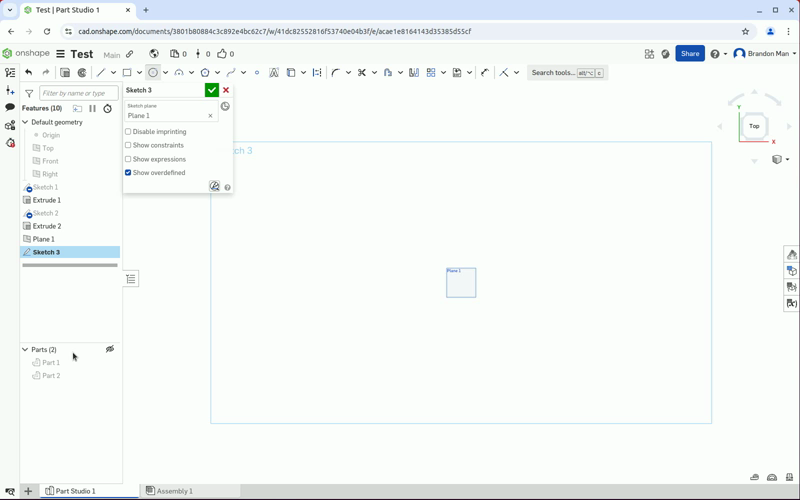
key_down(shift)
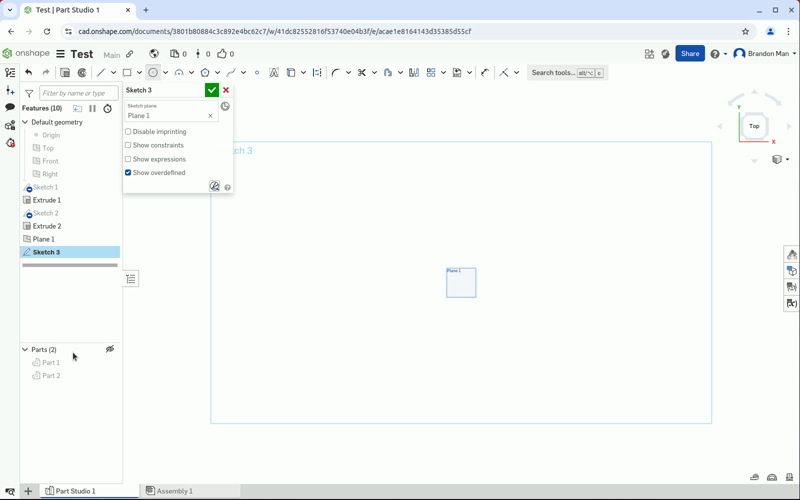
mouse_move(461, 282)
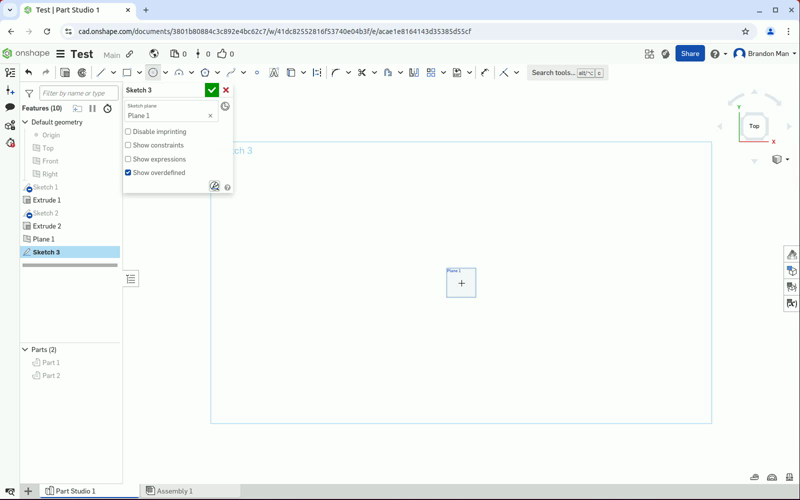
click(461, 282)
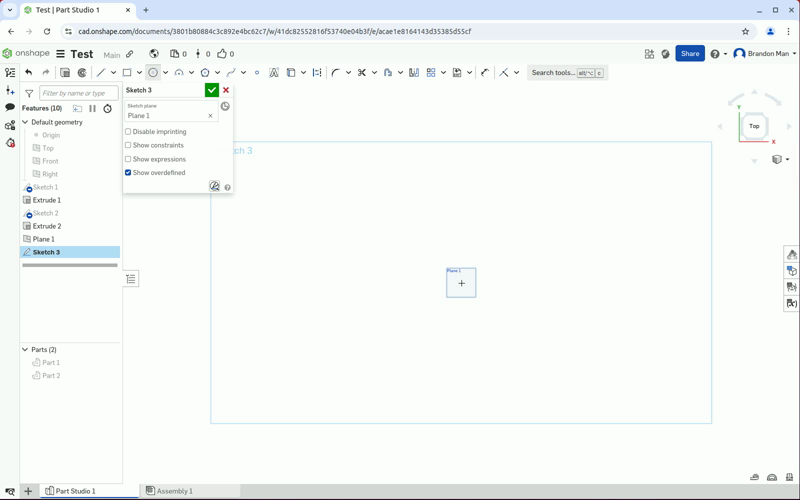
key_up(shift)
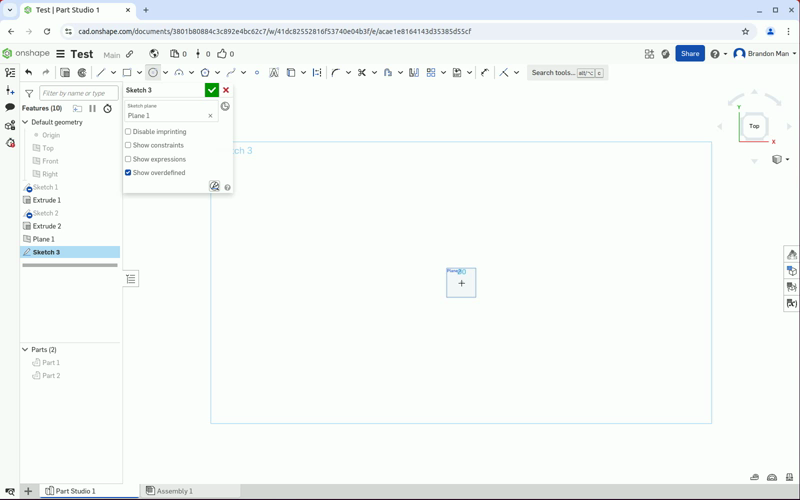
mouse_move(478, 282)
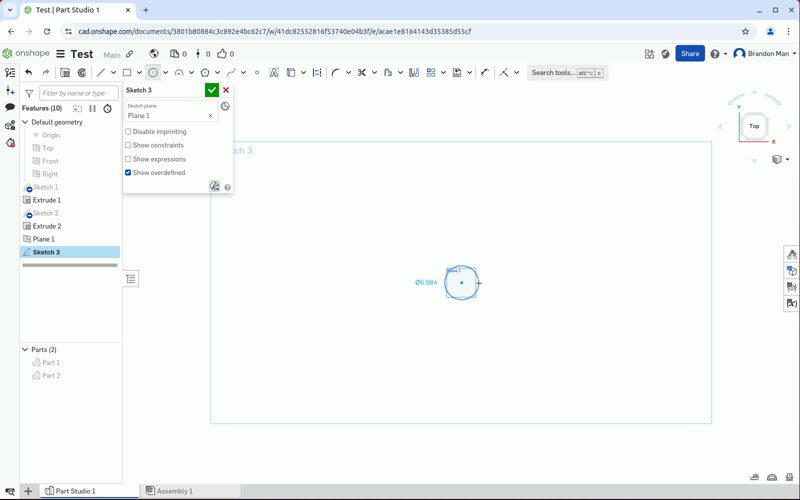
click(478, 282)
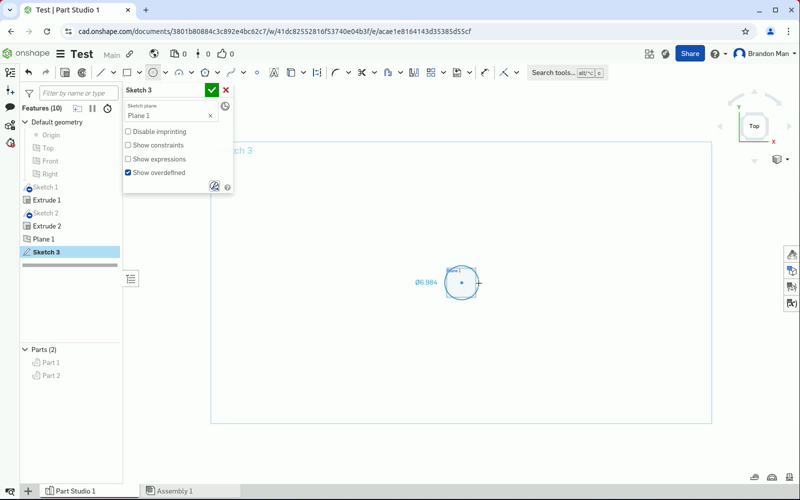
key(esc)
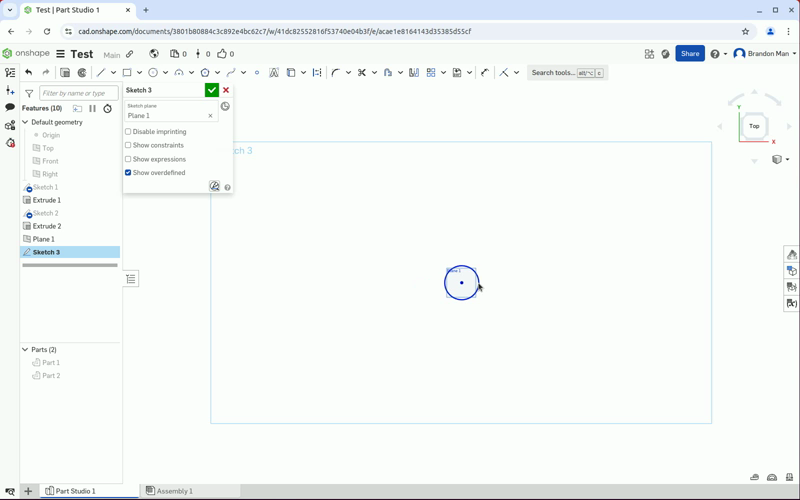
mouse_move(463, 269)
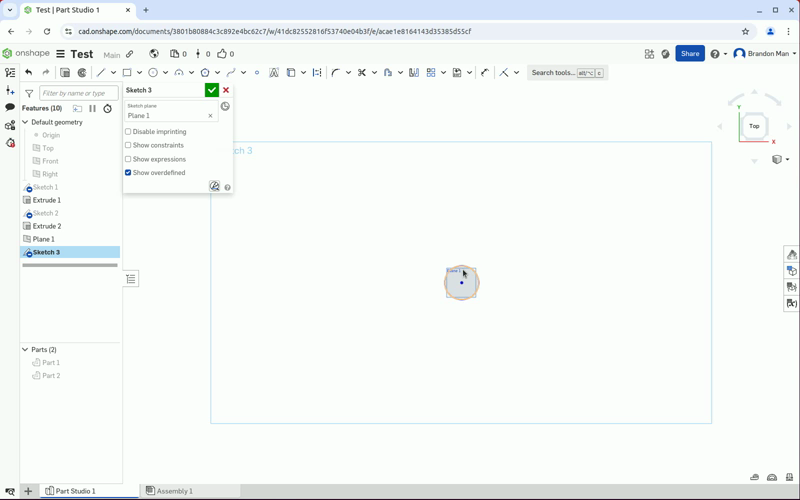
scroll(6)
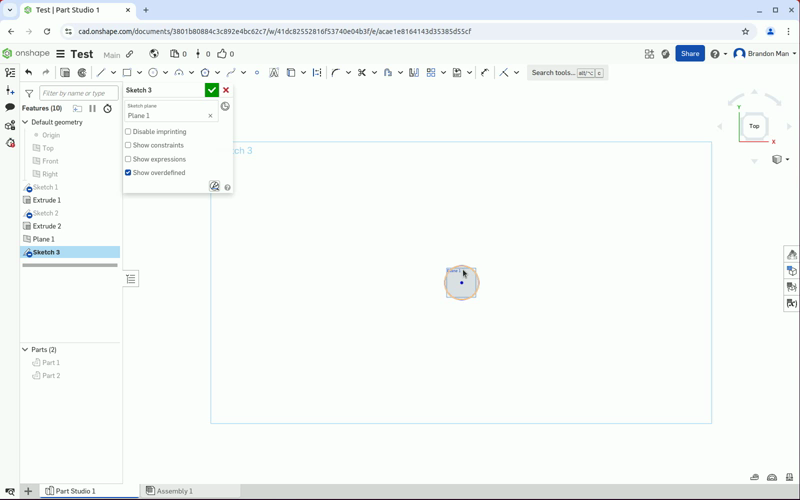
scroll(6)
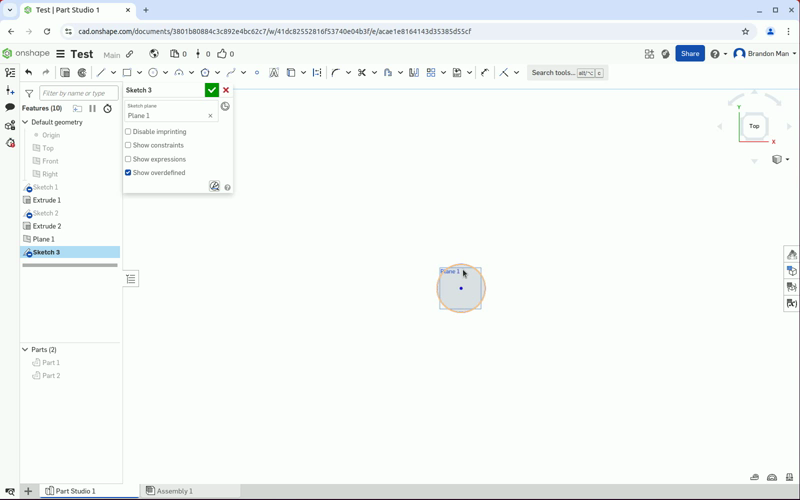
scroll(6)
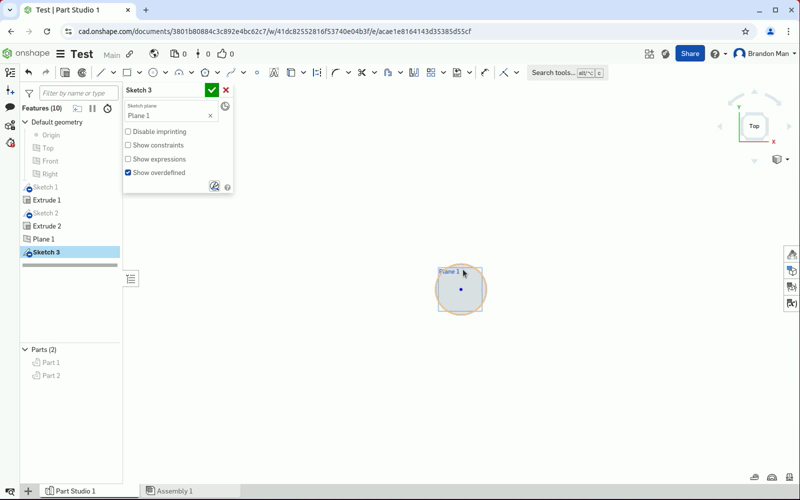
scroll(6)
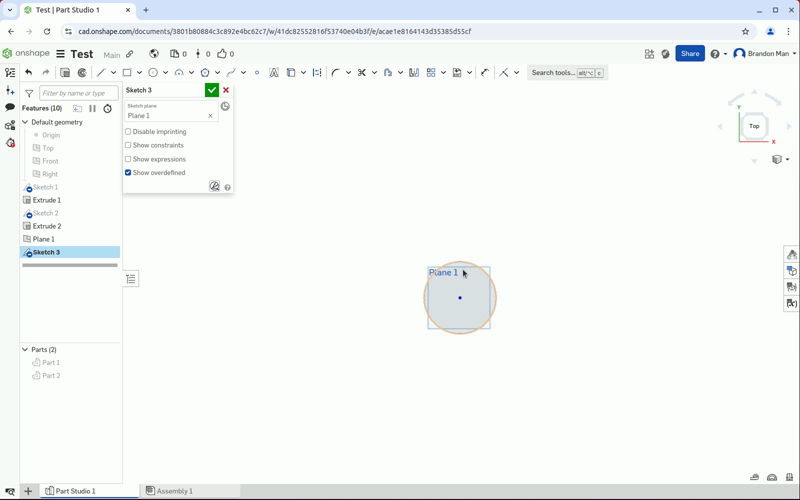
scroll(6)
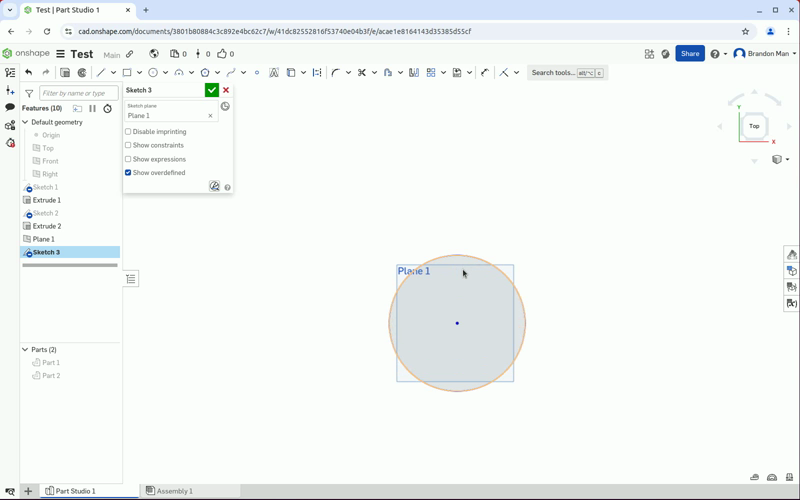
scroll(6)
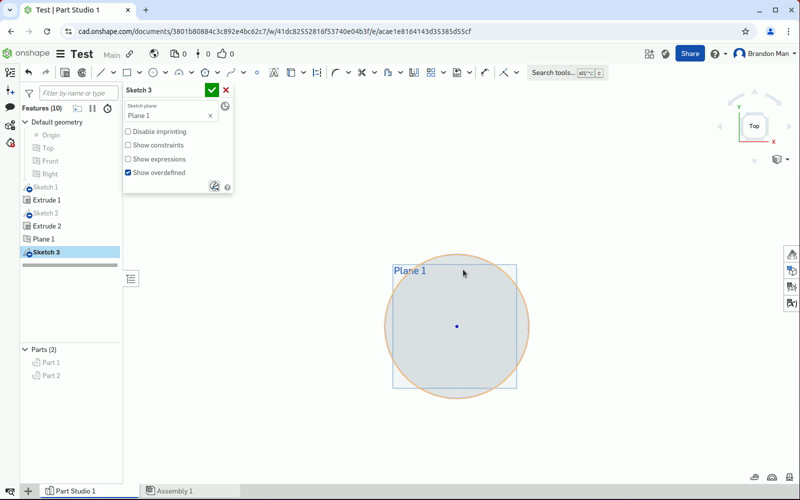
scroll(6)
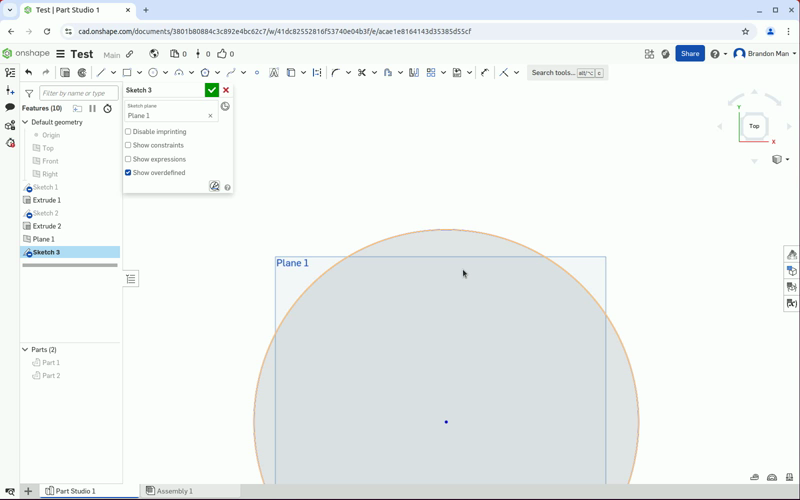
click(463, 269)
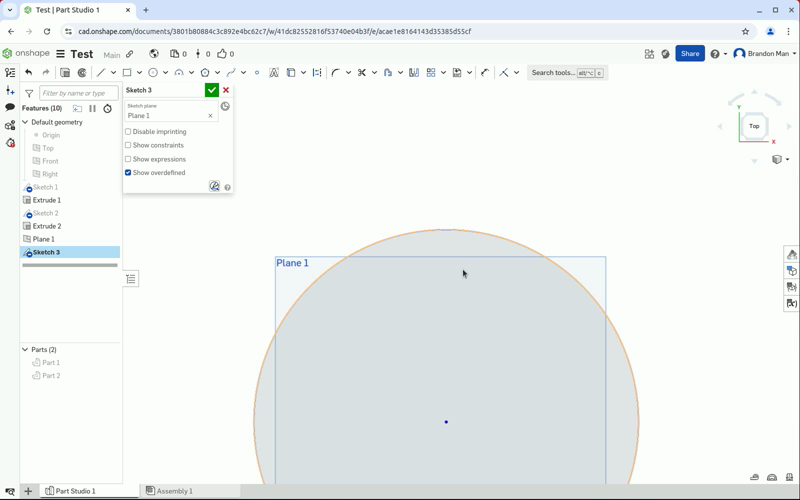
scroll(-6)
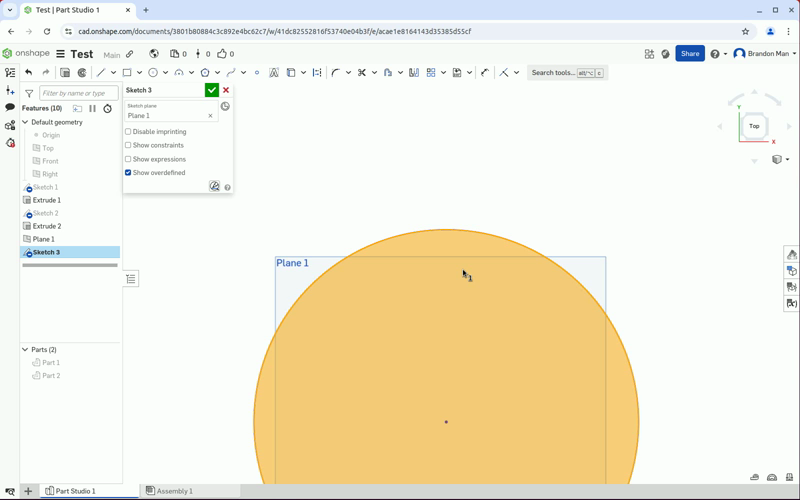
scroll(-6)
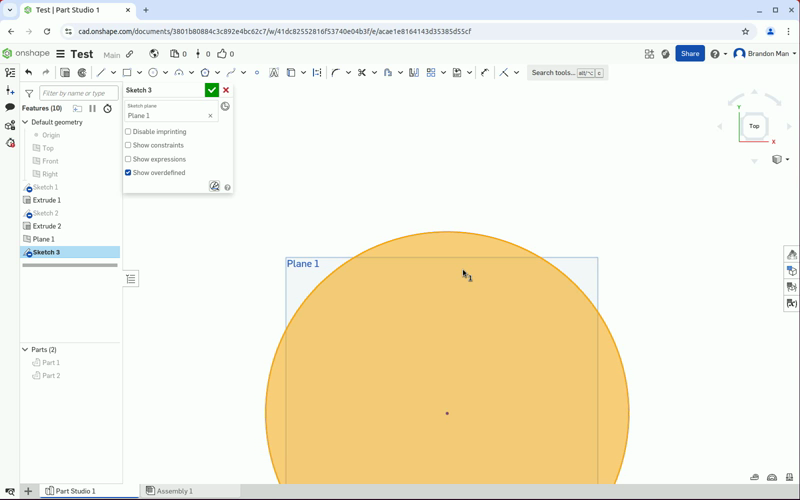
scroll(-6)
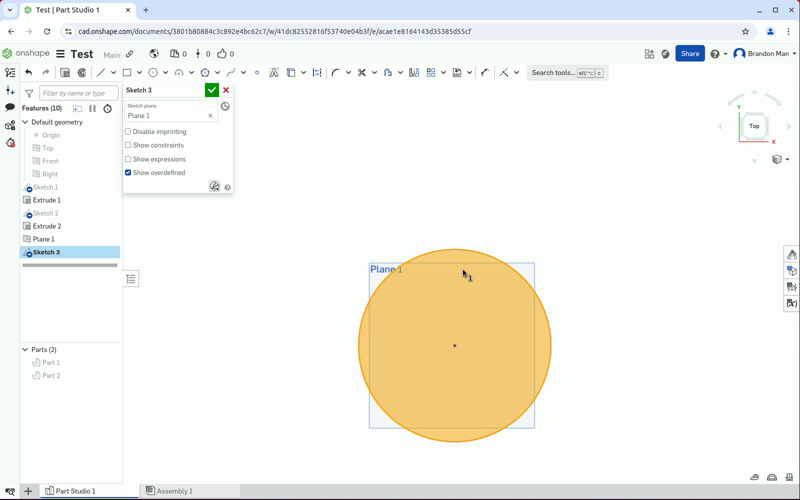
scroll(-6)
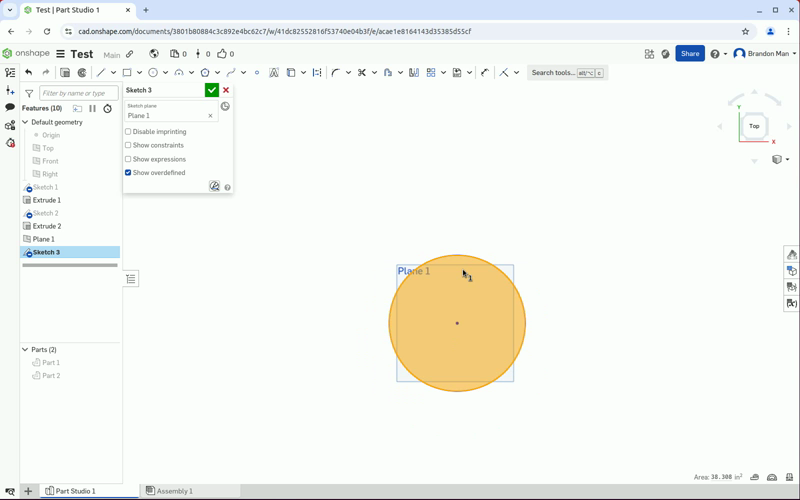
scroll(-6)
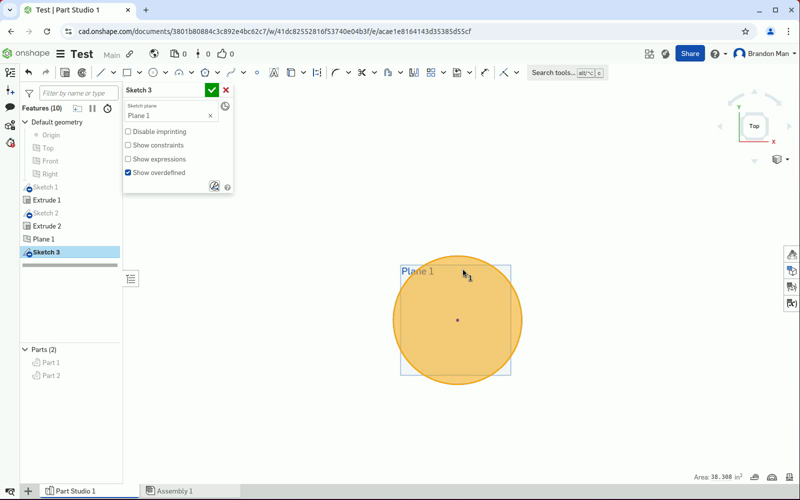
scroll(-6)
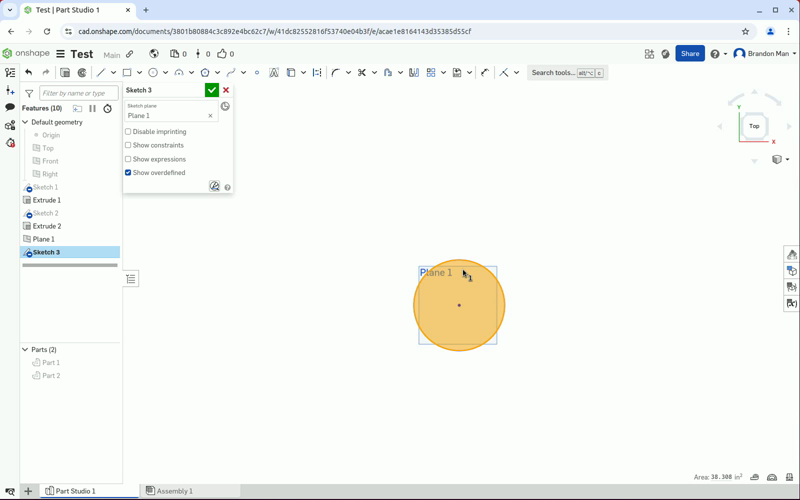
scroll(-6)
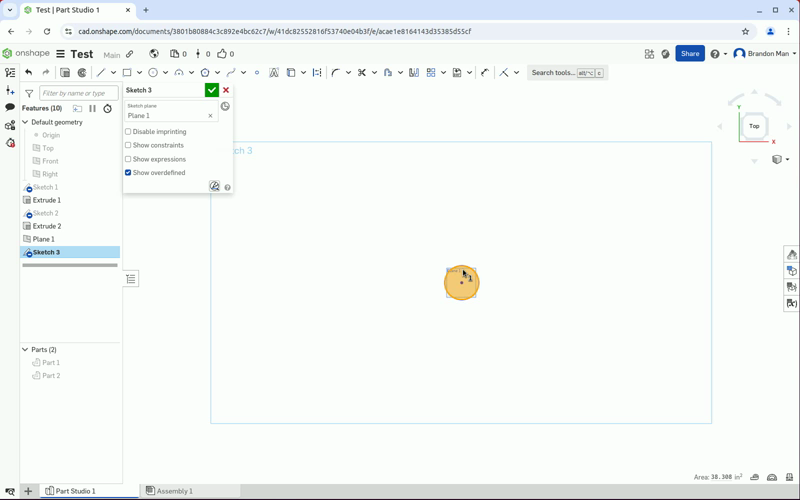
mouse_move(73, 352)
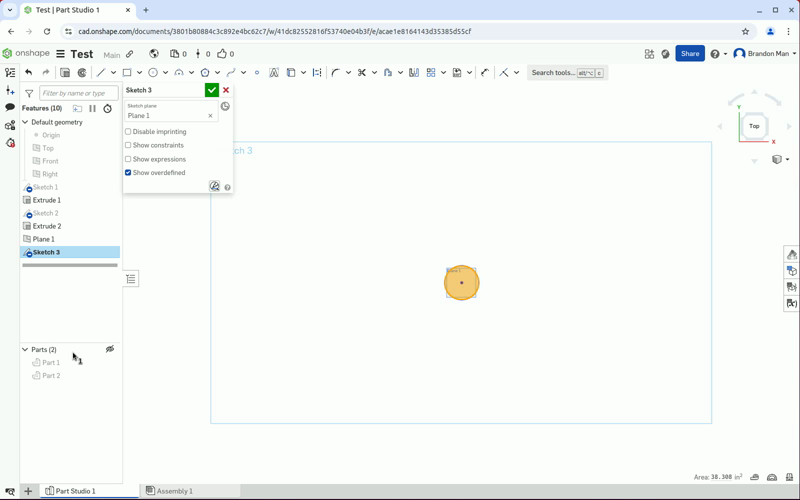
key(shift+y)
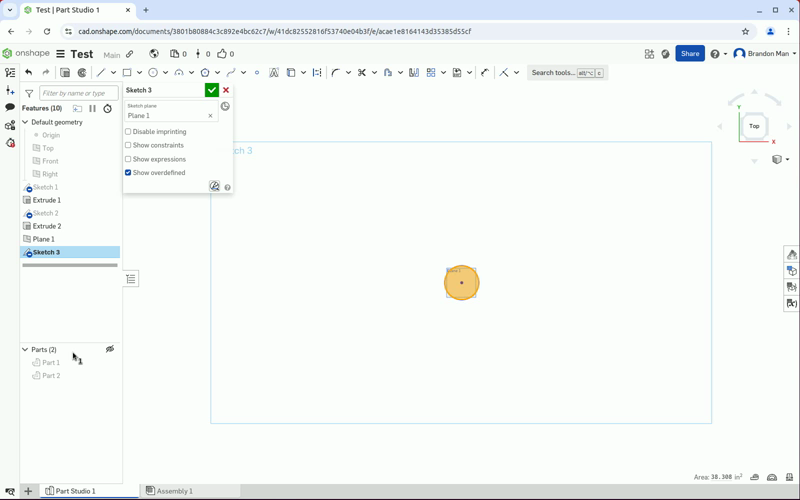
key(shift+e)
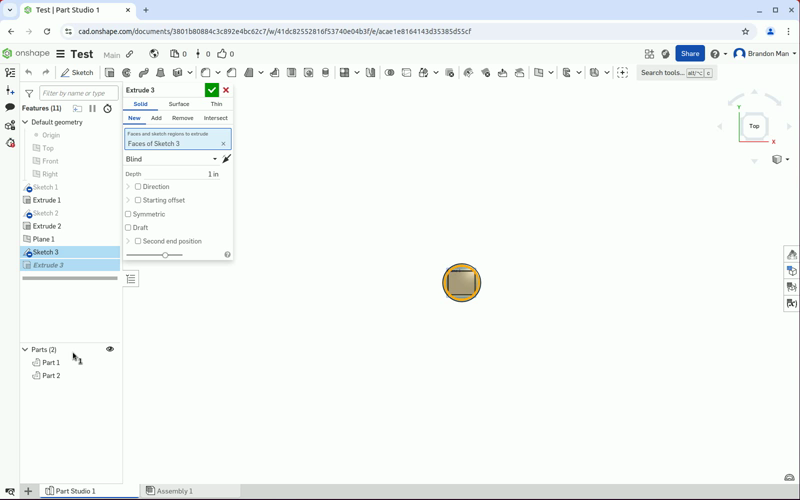
mouse_move(143, 106)
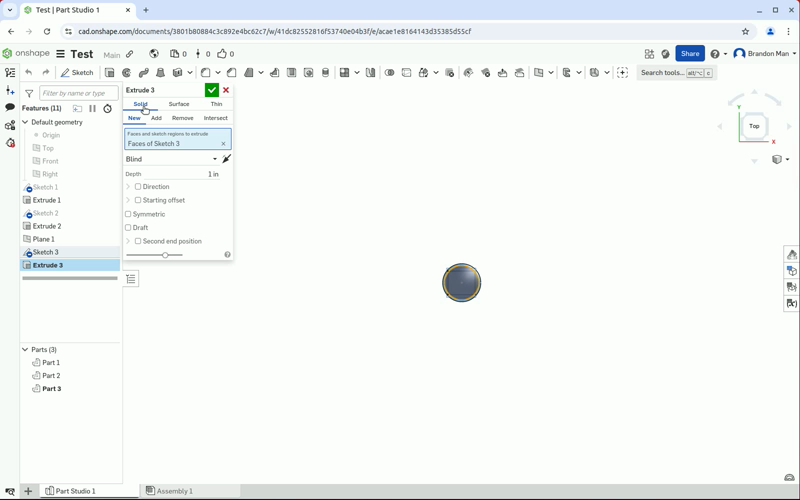
click(143, 106)
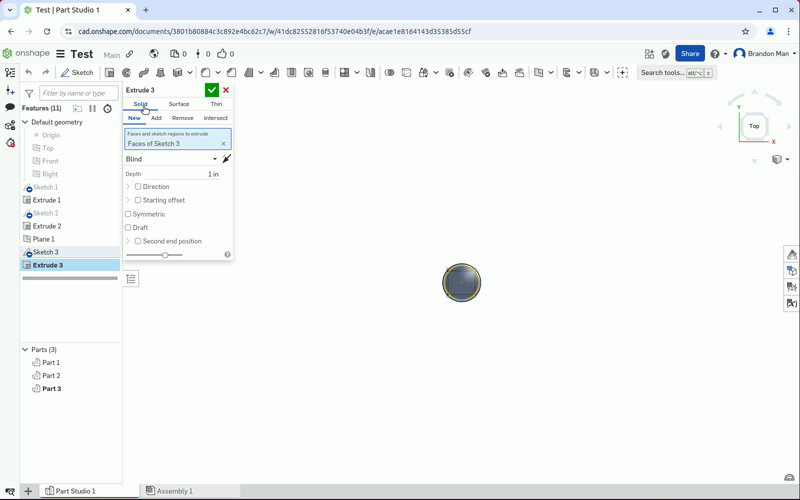
mouse_move(186, 120)
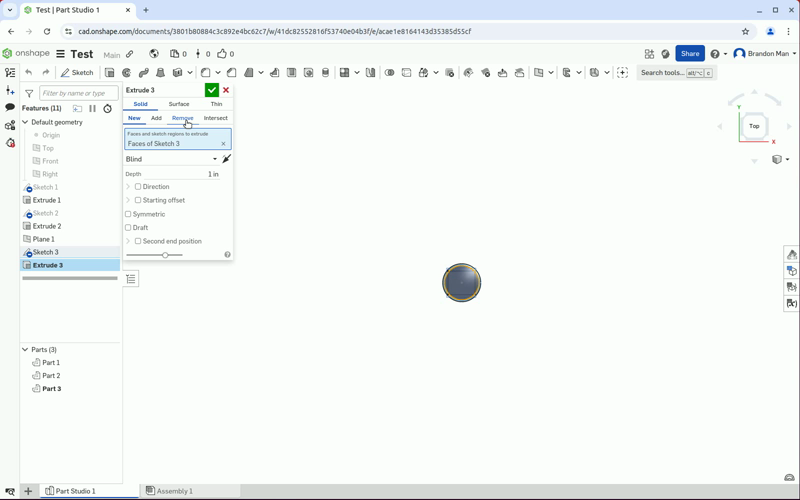
click(186, 120)
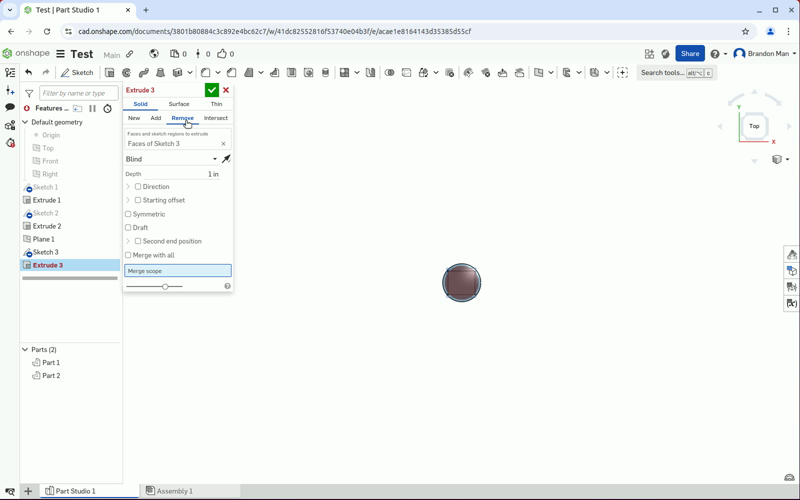
key(tab, 4)
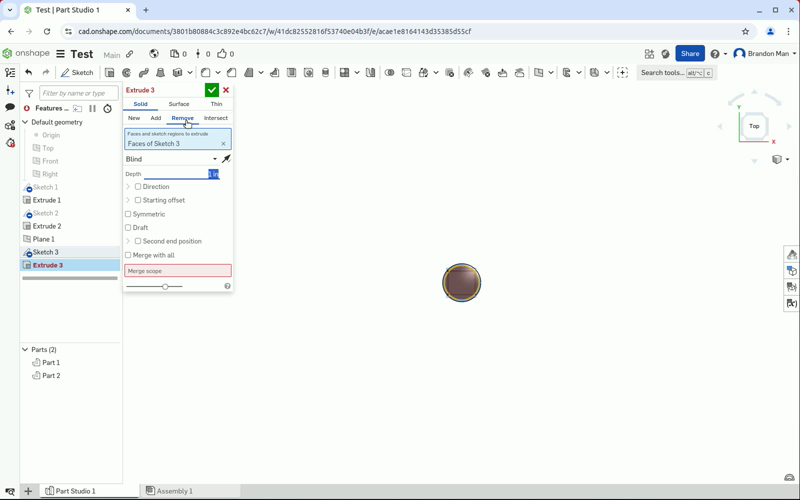
text(4.574)
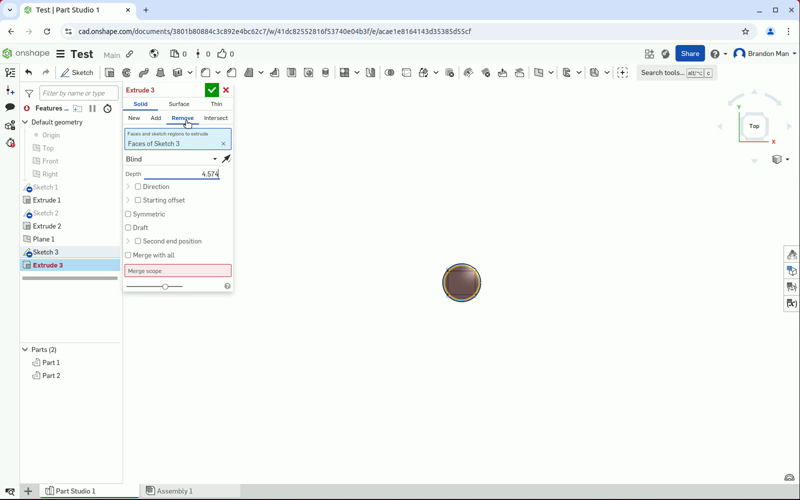
key(tab, 6)
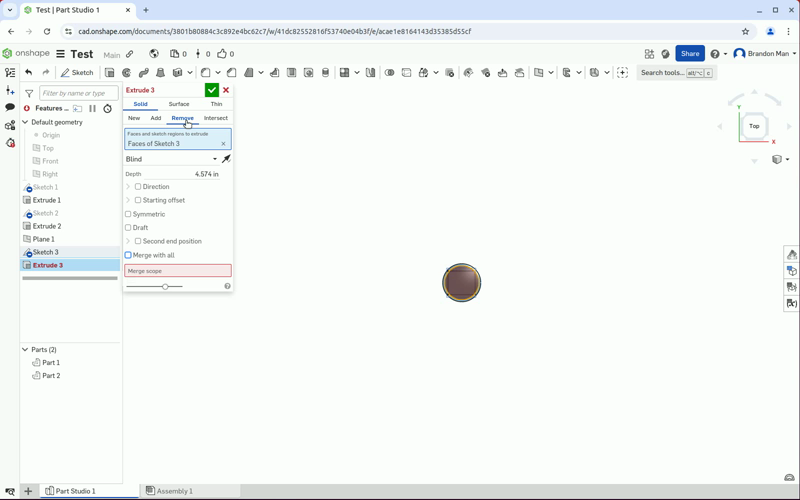
key(space)
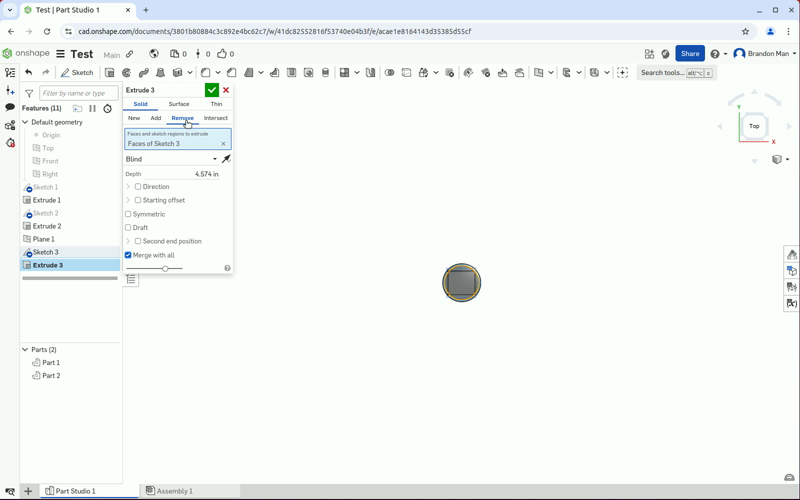
key(enter)
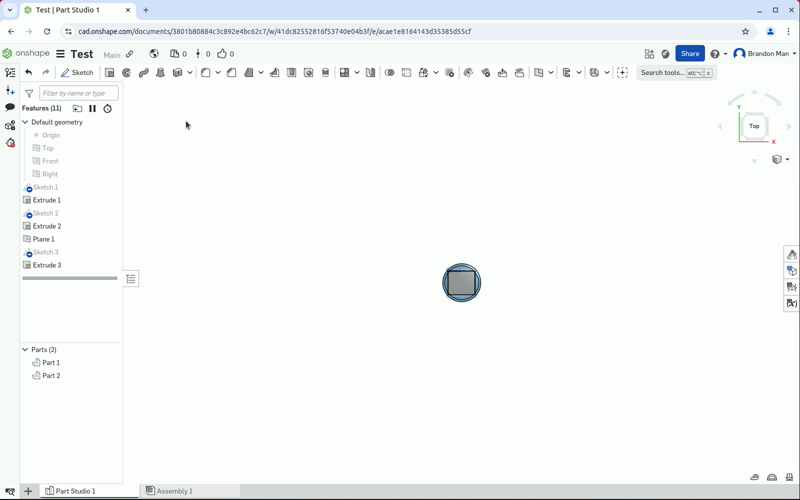
key(shift+h)
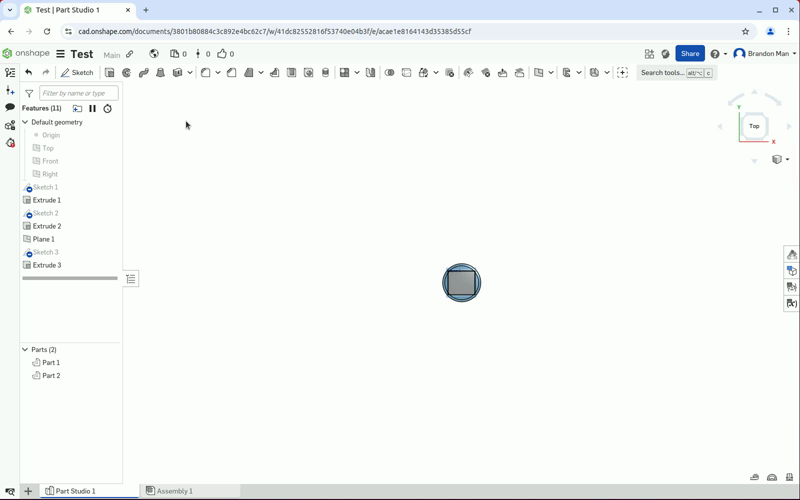
key(shift+h)
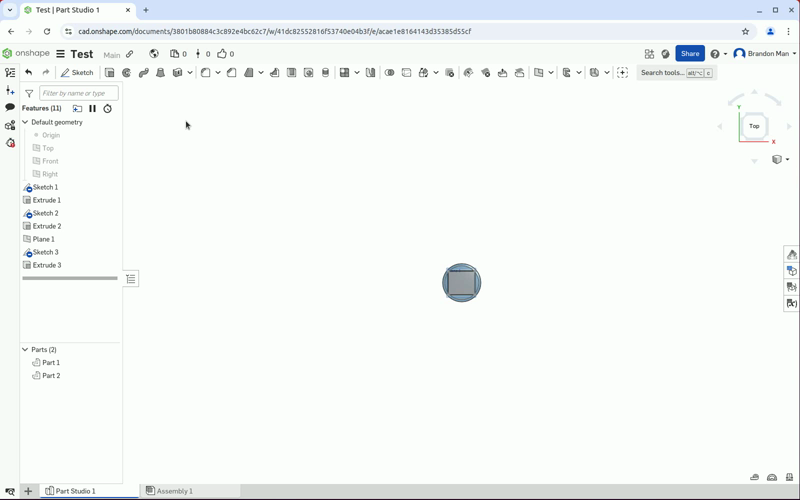
key(shift+7)
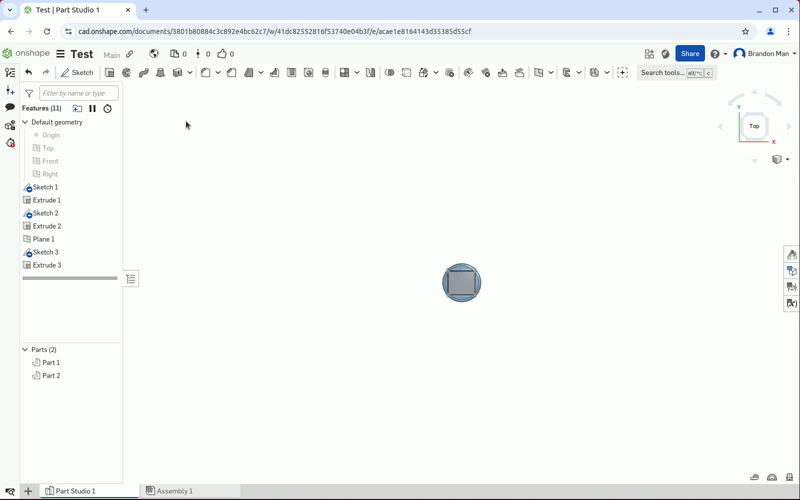
key(up, 3)
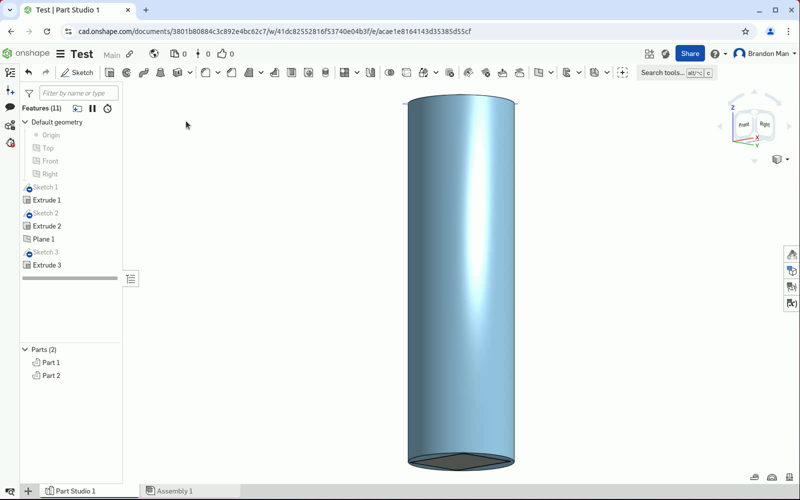
key(left, 3)
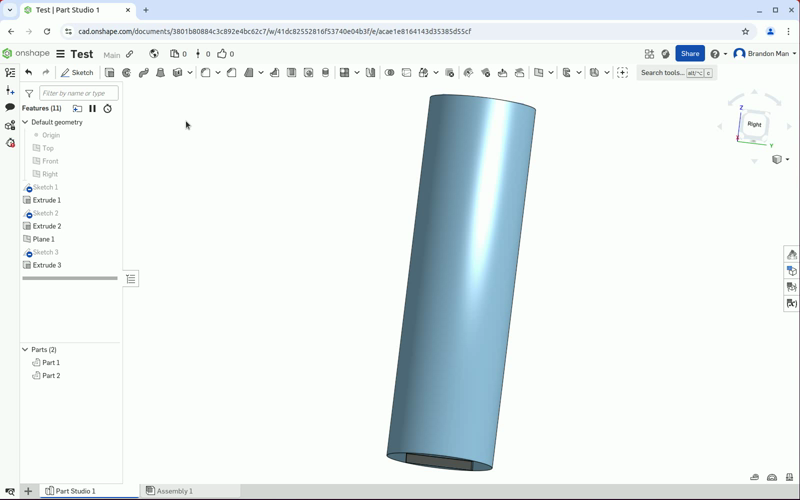
key(right, 3)
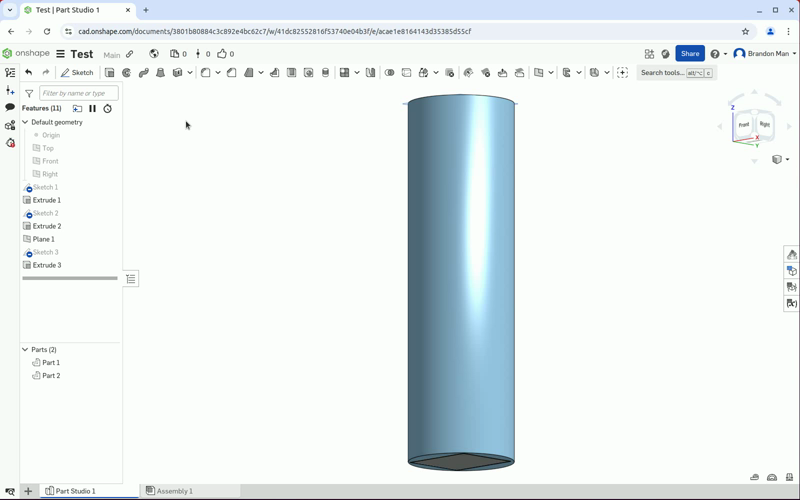
key(down, 3)
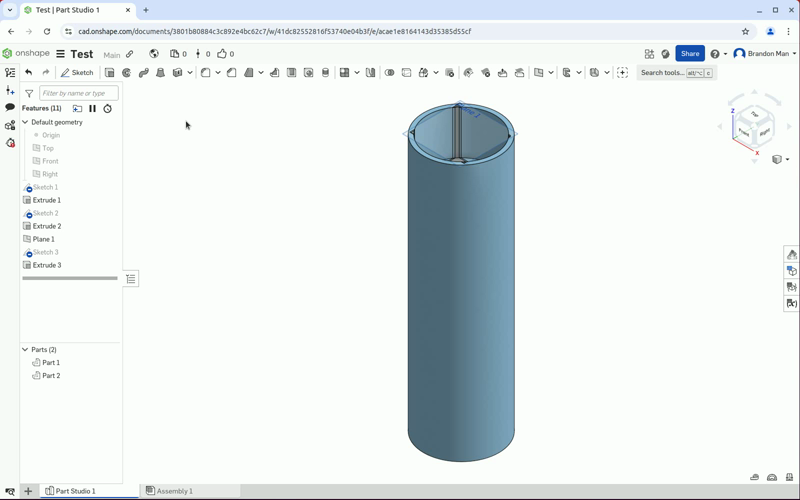
mouse_move(73, 189)
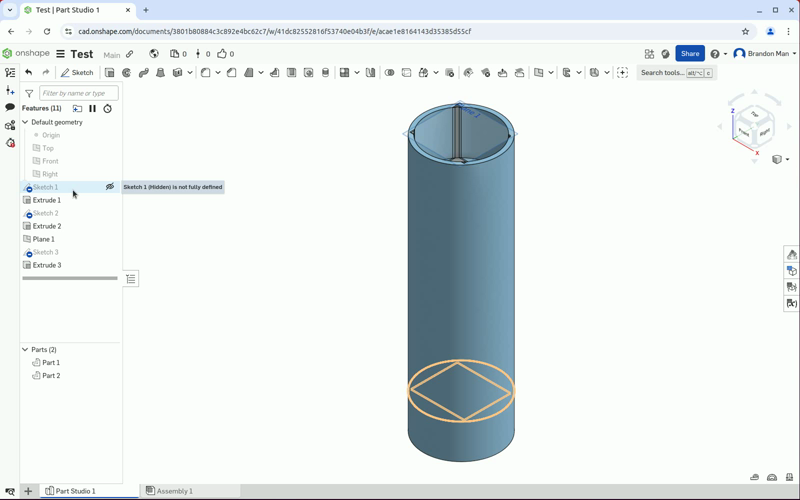
click(73, 189)